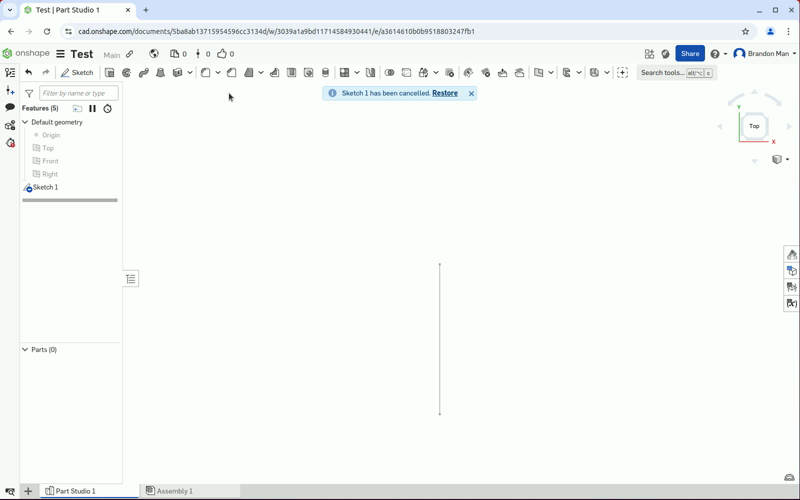
key(shift+h)
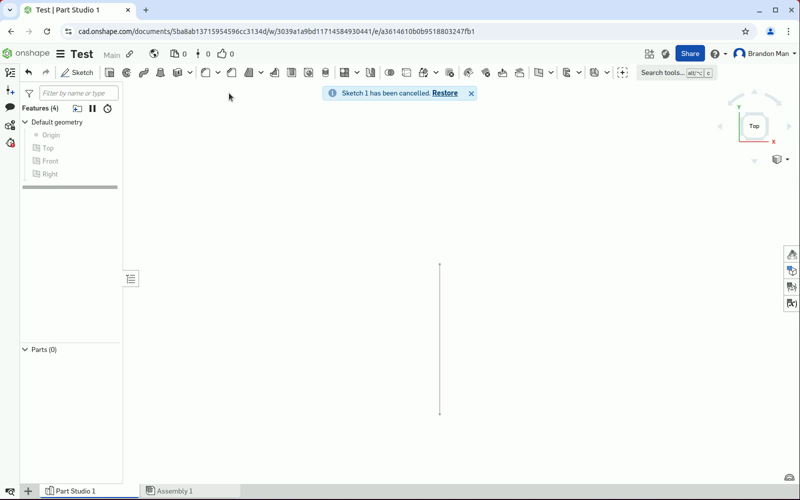
key(shift+s)
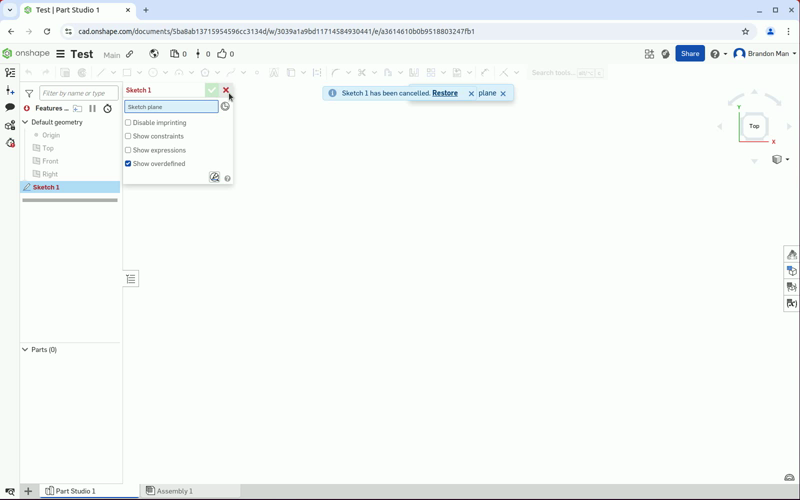
mouse_move(73, 150)
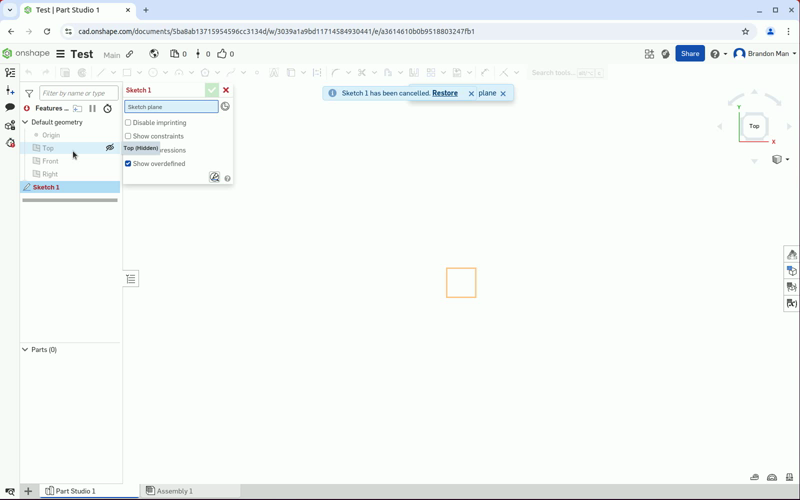
click(73, 150)
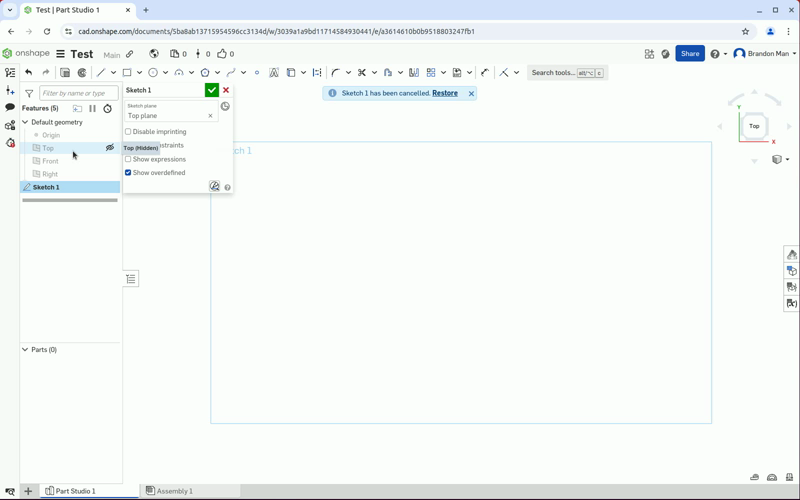
mouse_move(73, 352)
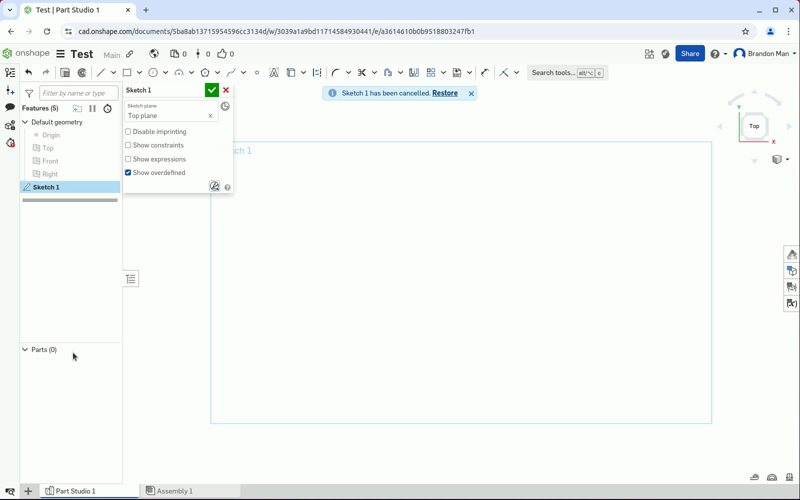
key(y)
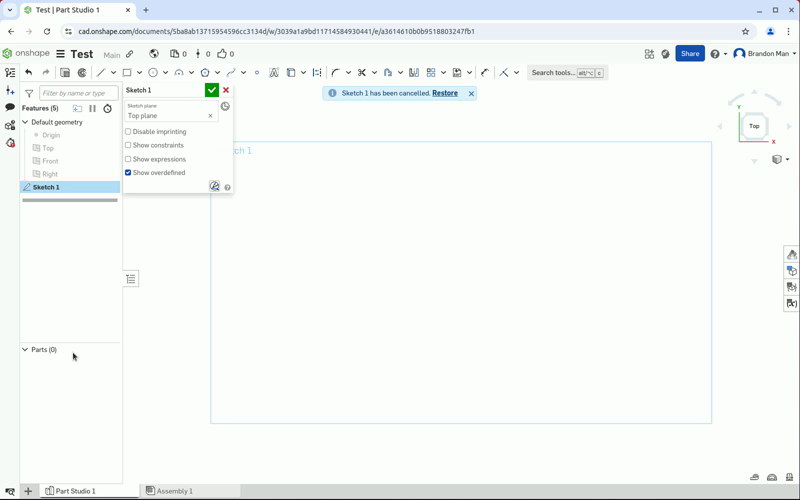
key(l)
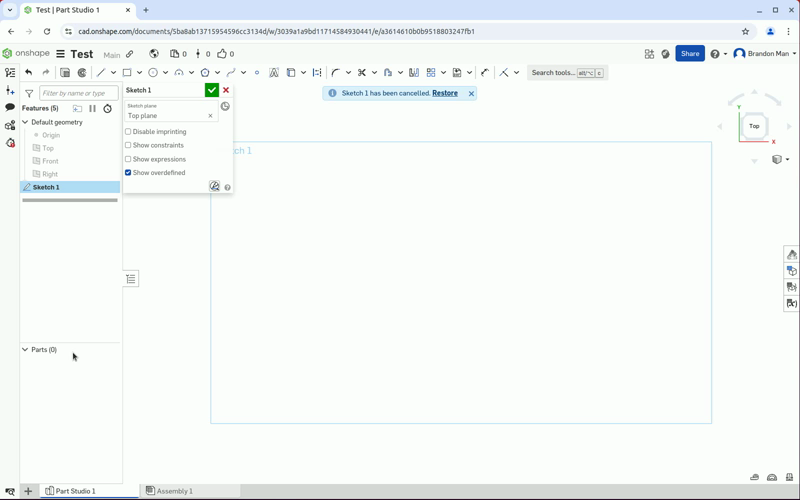
key_down(shift)
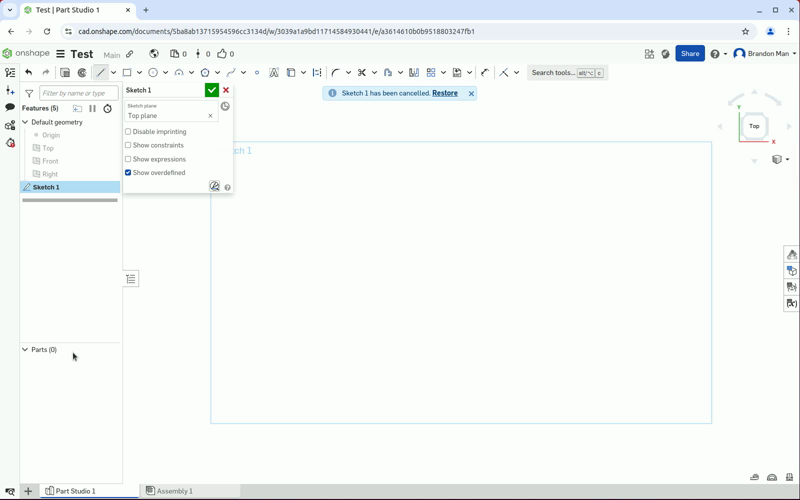
mouse_move(348, 314)
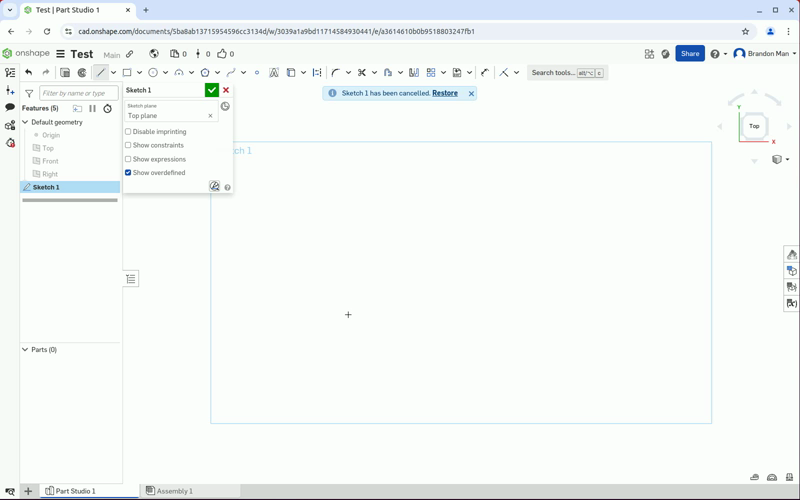
click(348, 314)
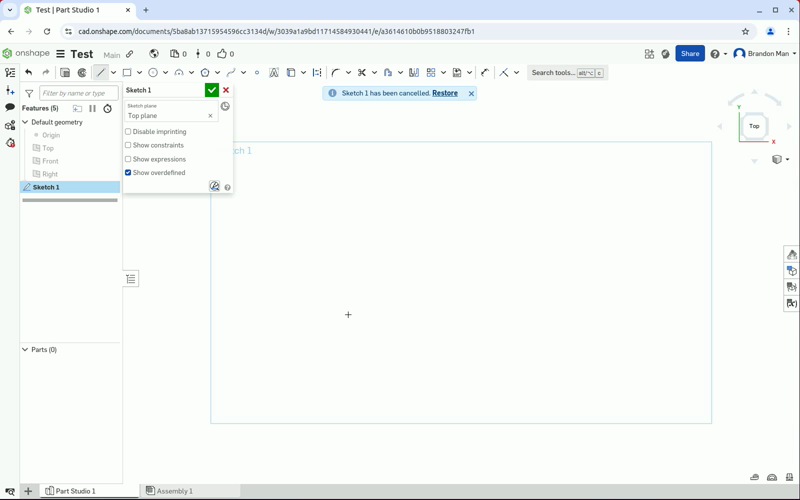
key_up(shift)
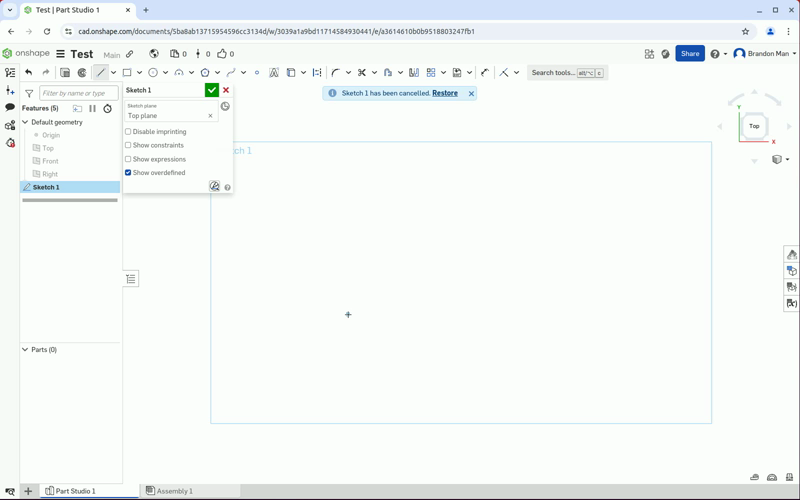
key_down(shift)
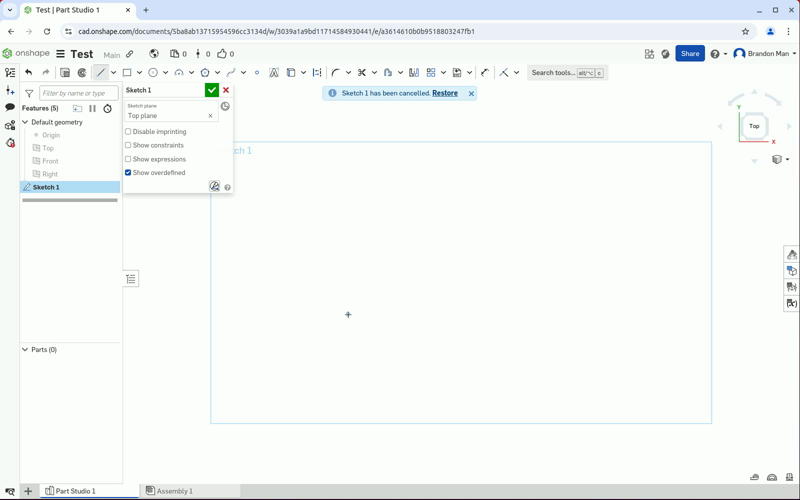
mouse_move(499, 314)
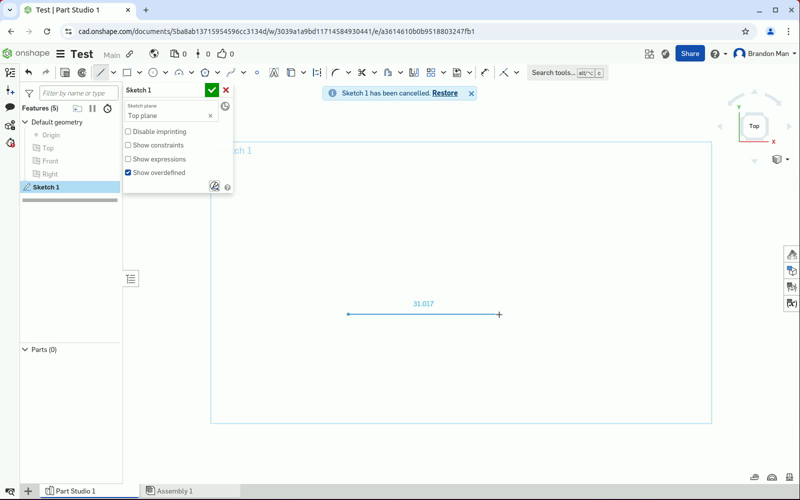
click(499, 314)
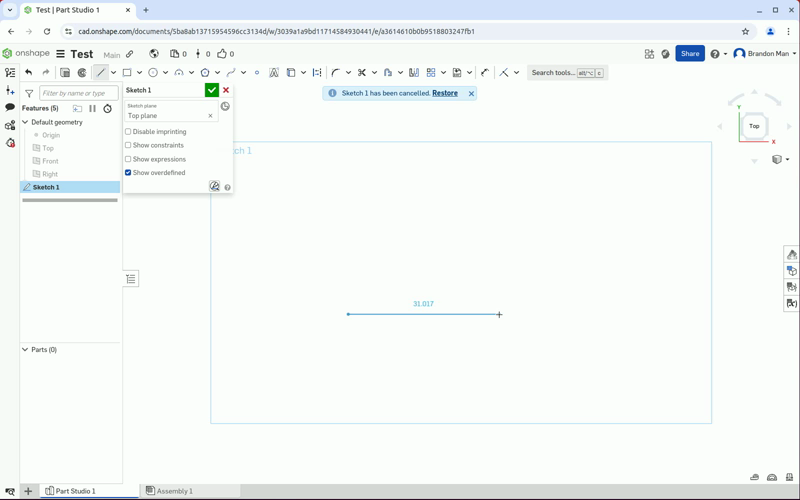
key_up(shift)
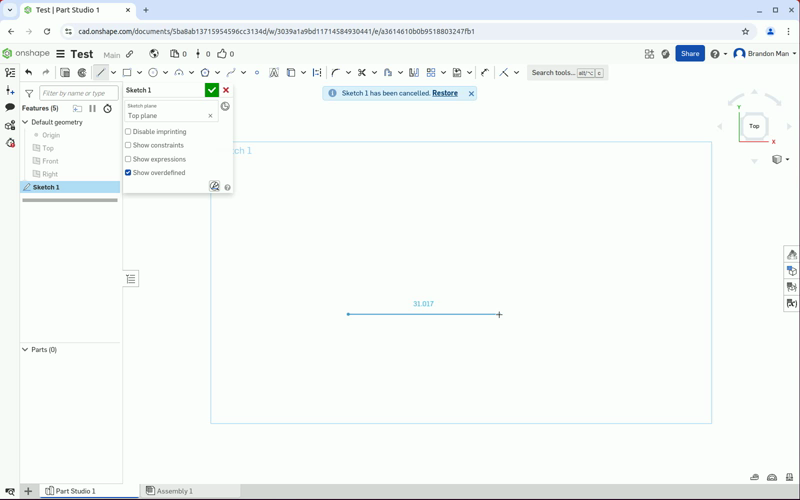
key_down(shift)
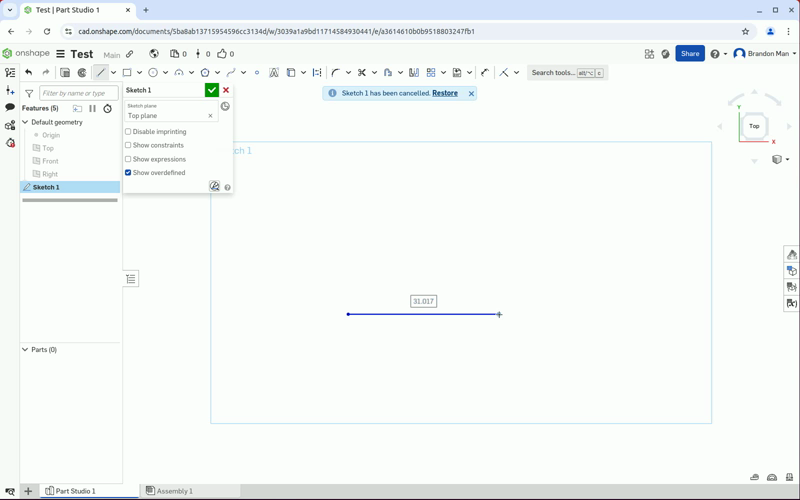
mouse_move(529, 314)
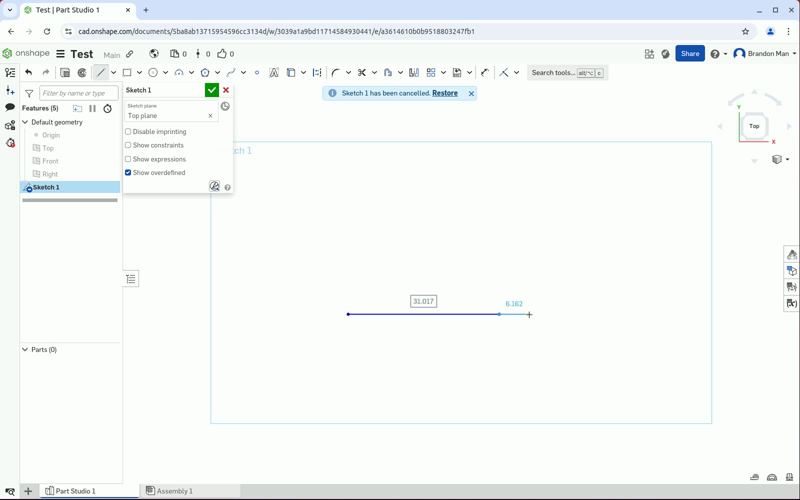
mouse_move(499, 255)
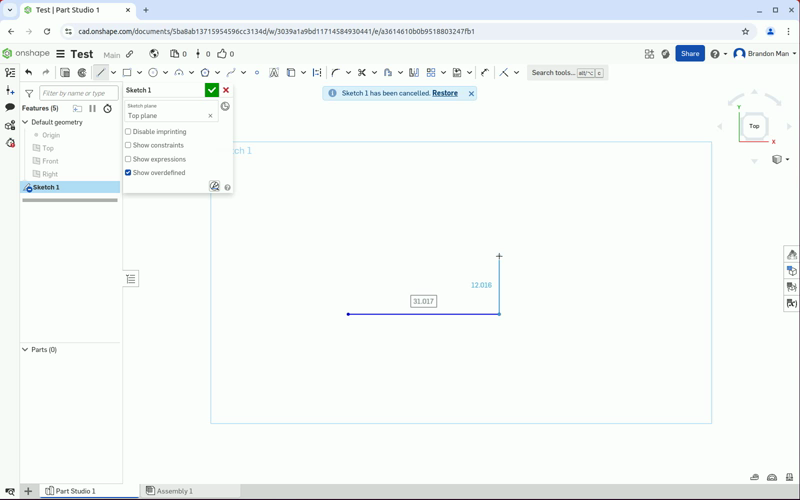
click(499, 255)
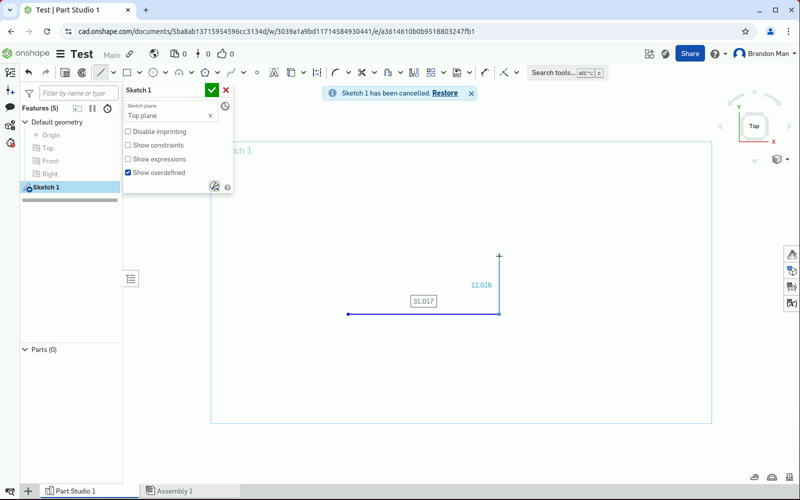
key_up(shift)
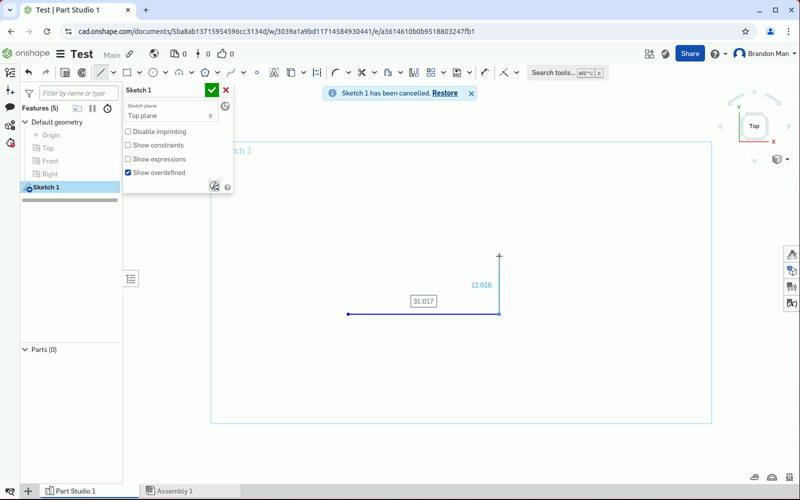
key_down(shift)
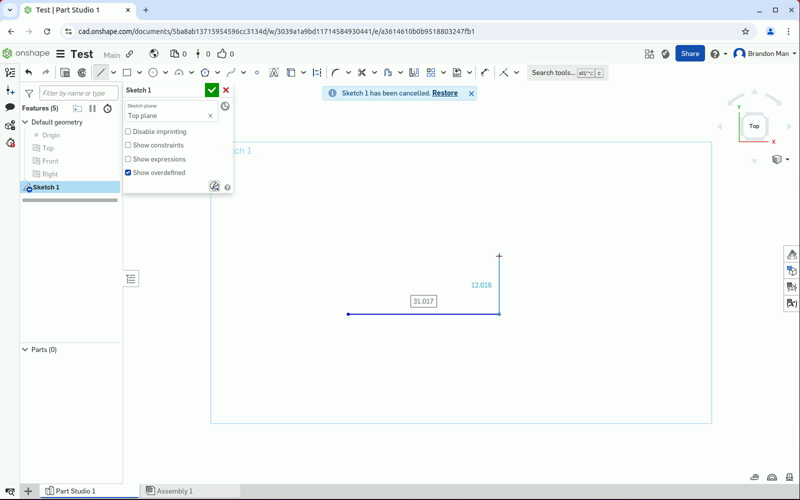
mouse_move(348, 255)
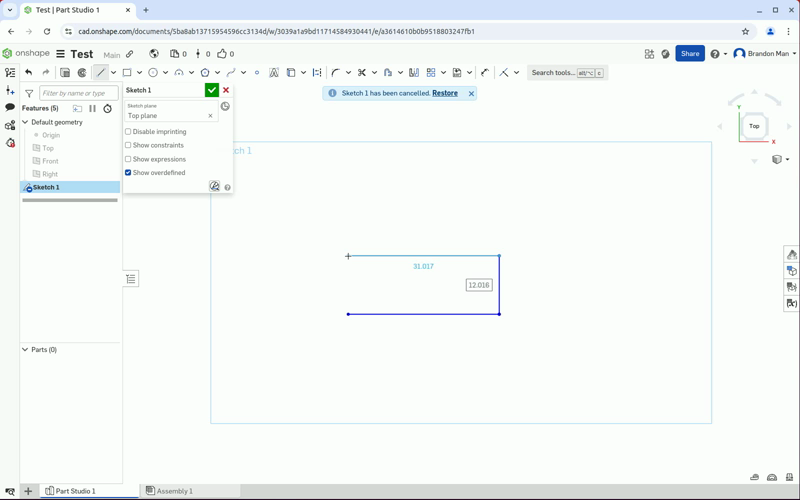
click(348, 255)
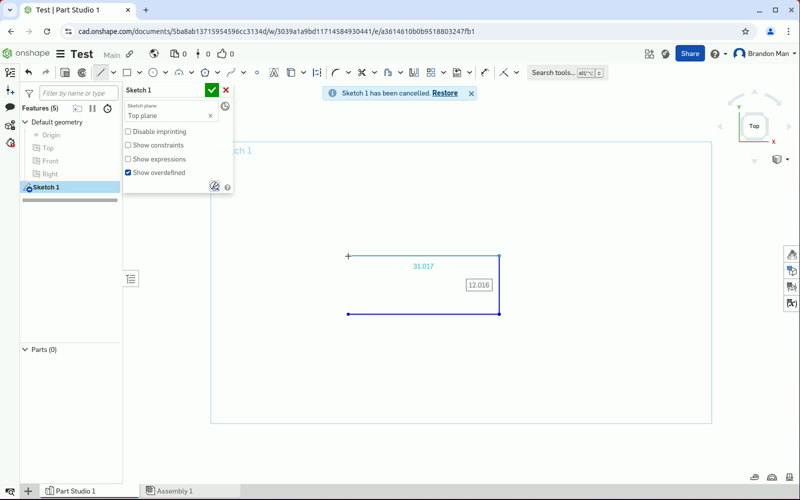
key_up(shift)
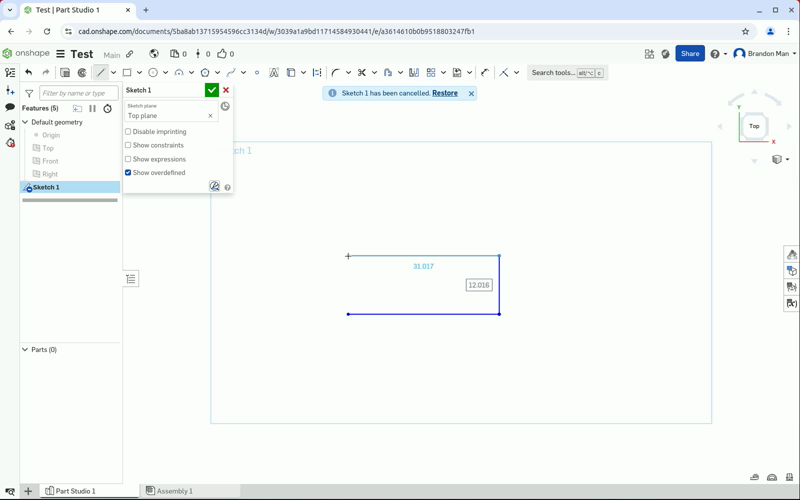
mouse_move(378, 255)
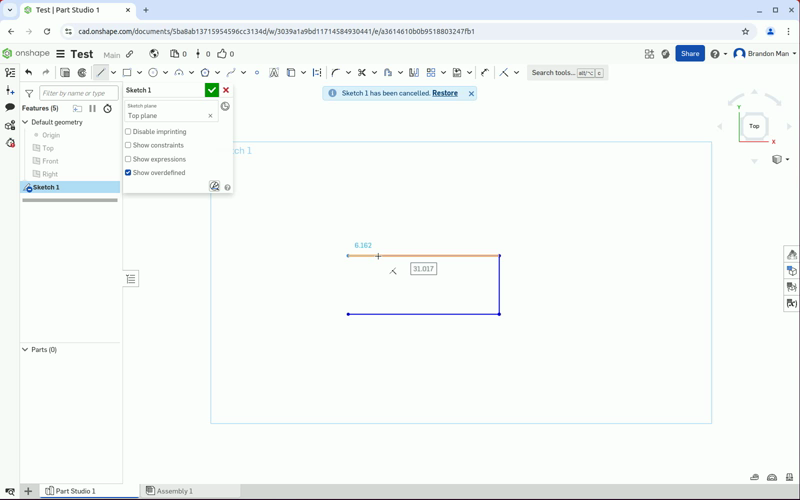
key_down(shift)
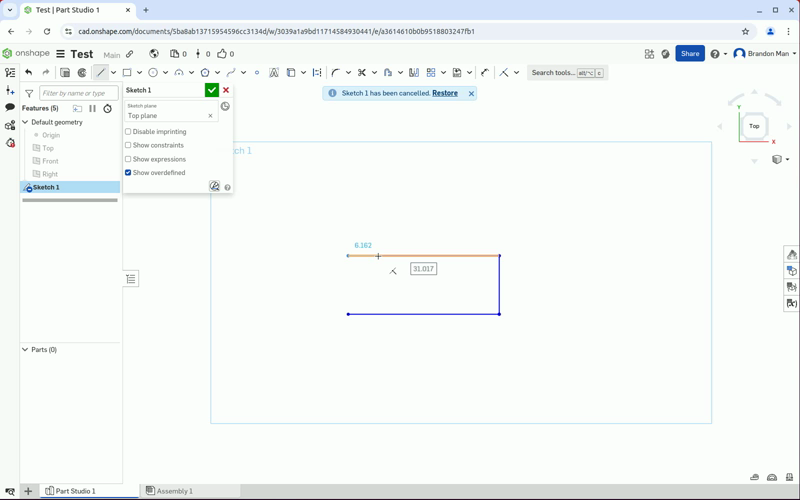
mouse_move(348, 314)
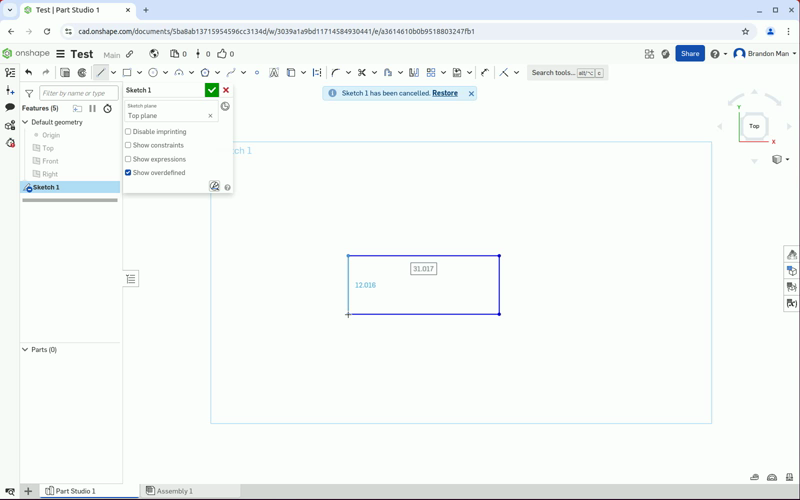
key_up(shift)
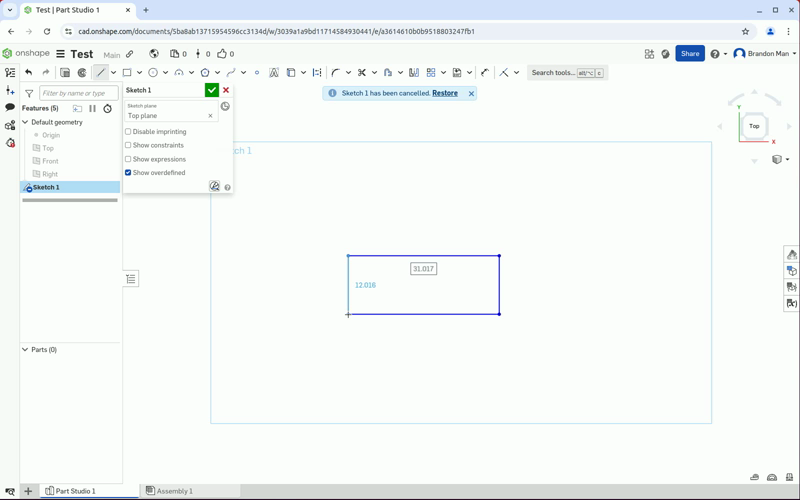
click(348, 314)
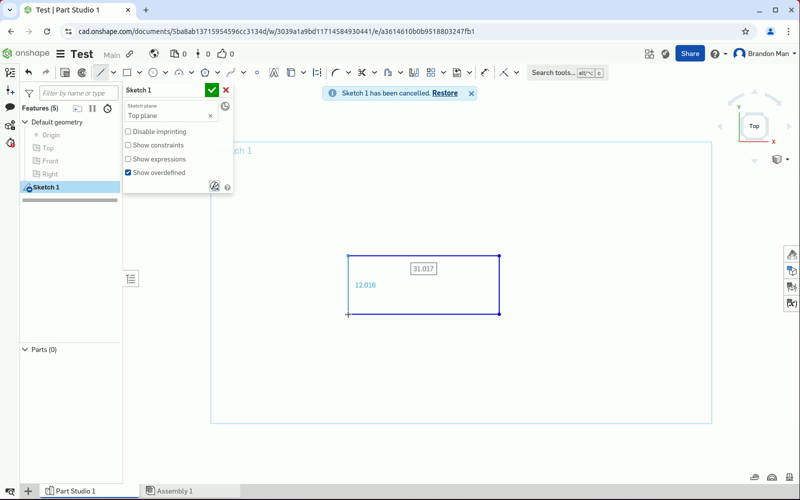
key(esc)
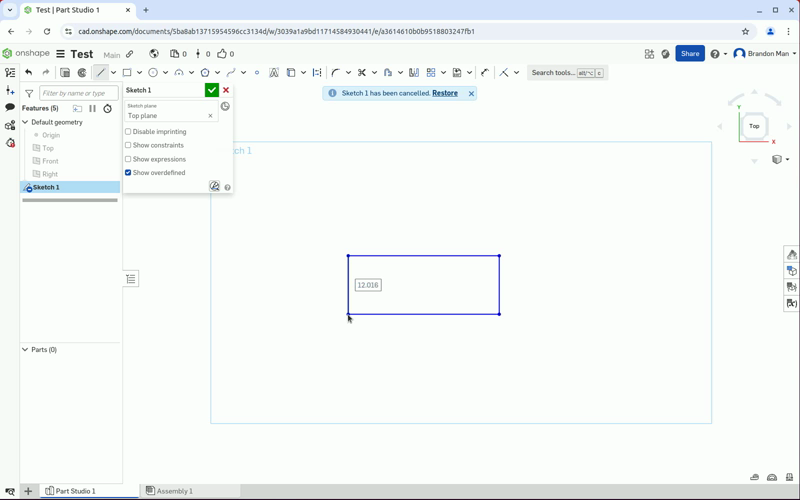
mouse_move(431, 270)
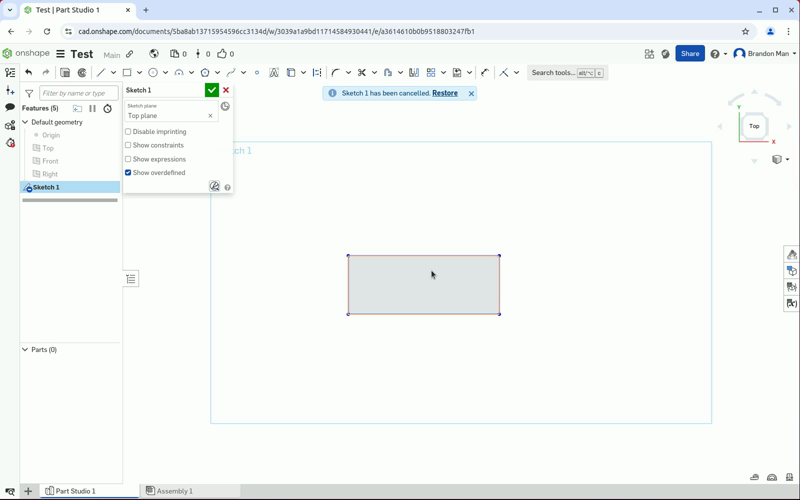
click(431, 270)
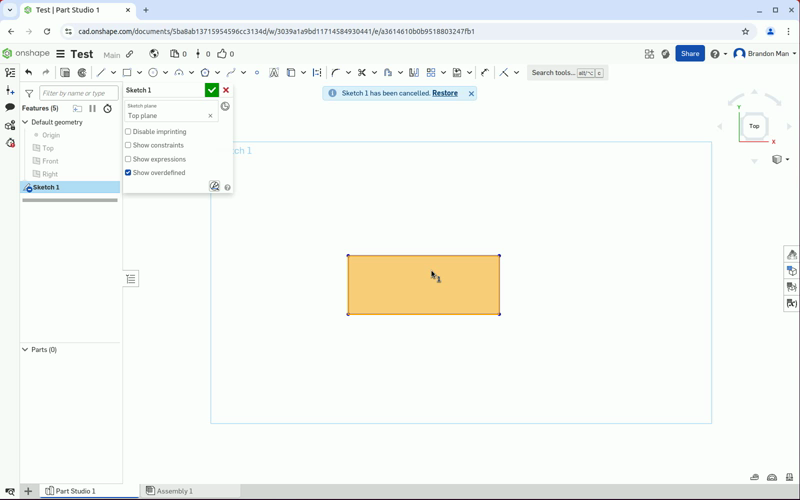
mouse_move(73, 352)
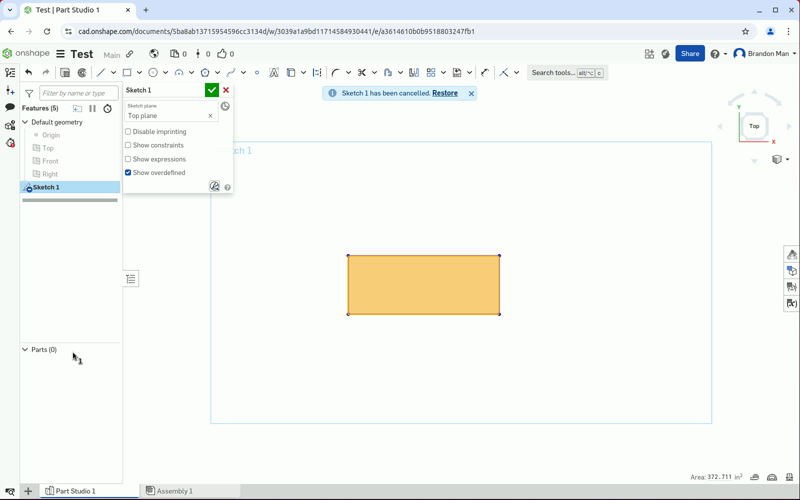
key(shift+y)
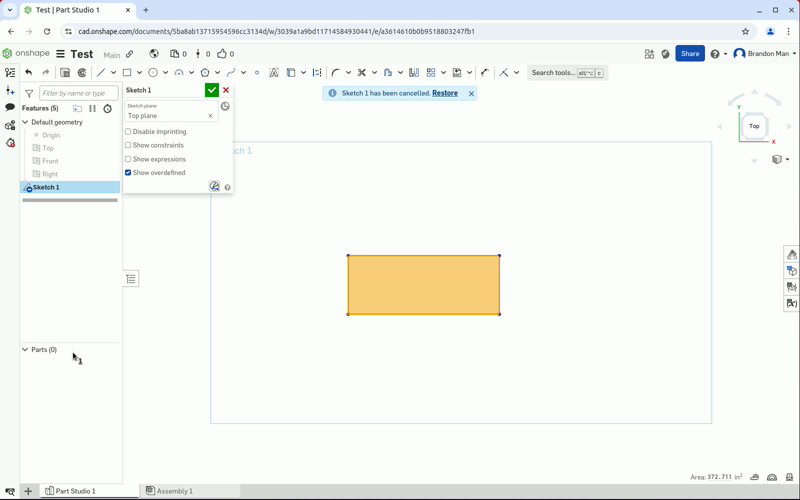
key(shift+e)
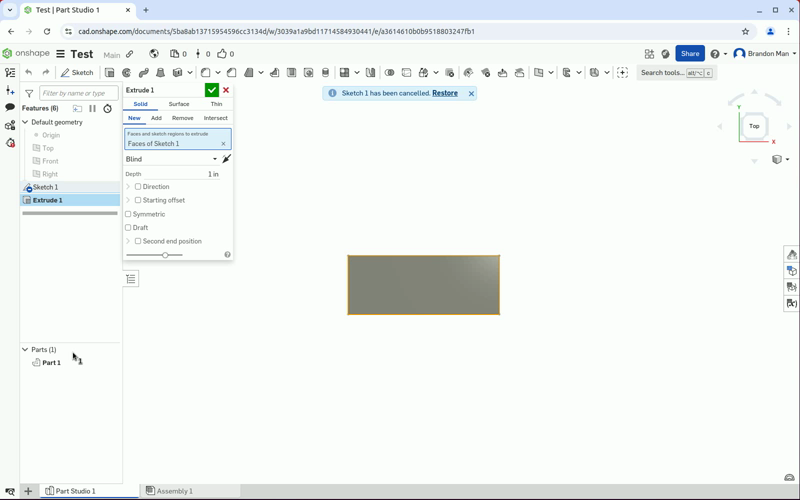
mouse_move(143, 106)
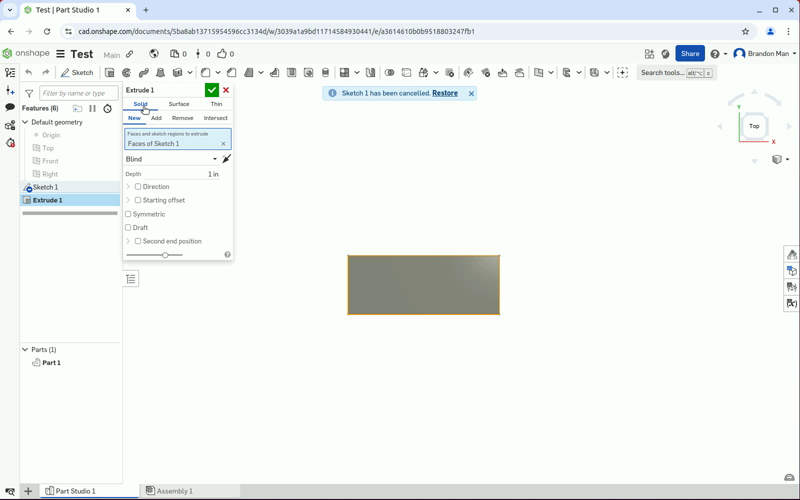
click(143, 106)
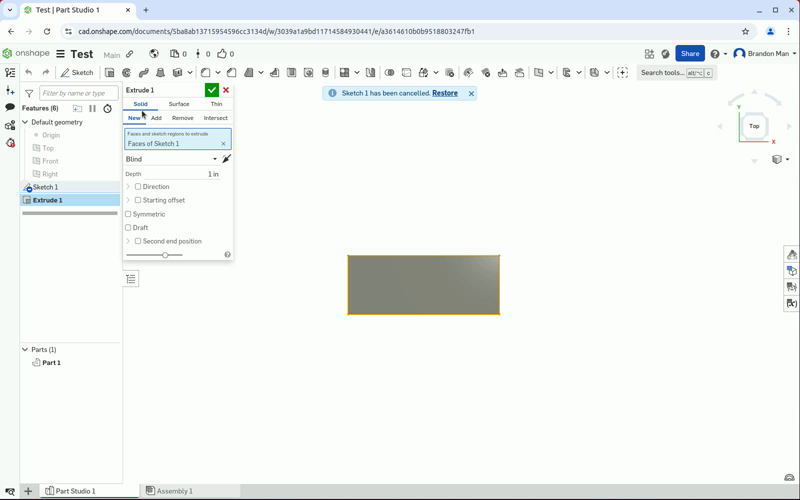
mouse_move(137, 120)
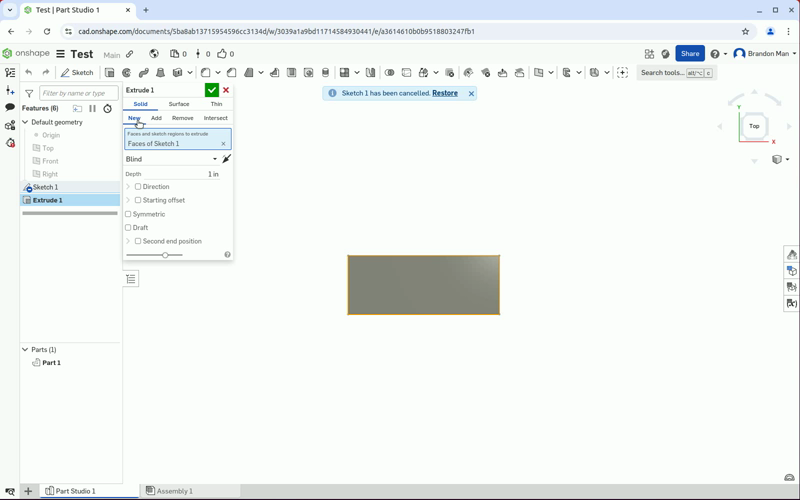
click(137, 120)
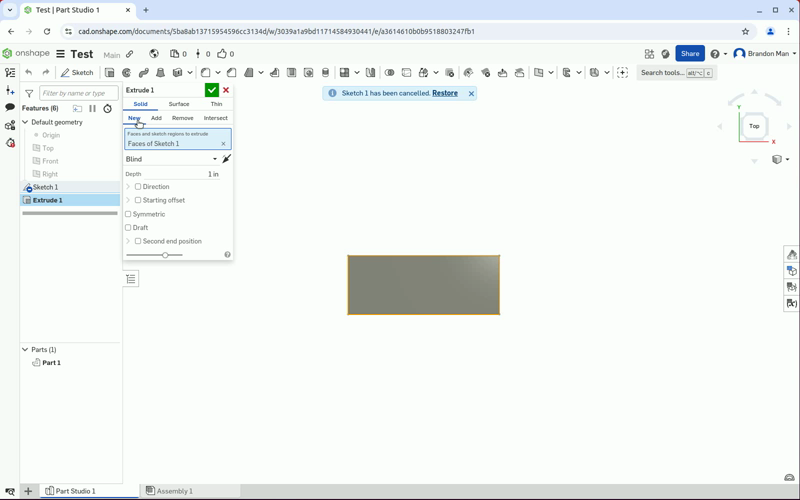
key(tab, 4)
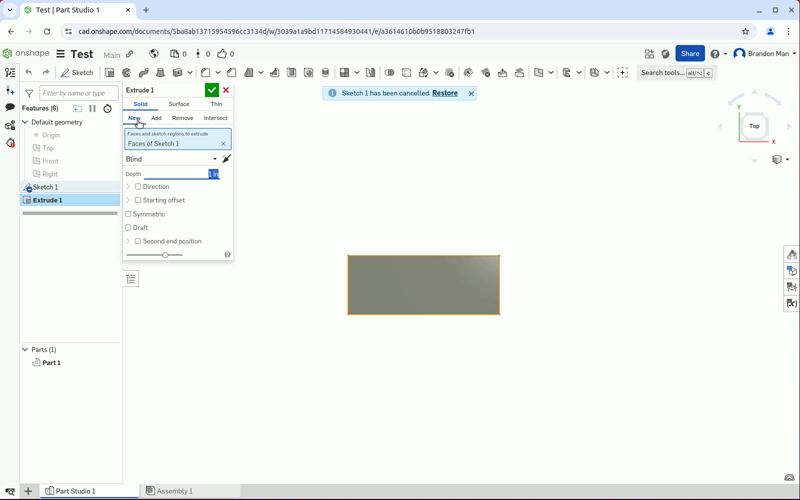
text(4.814)
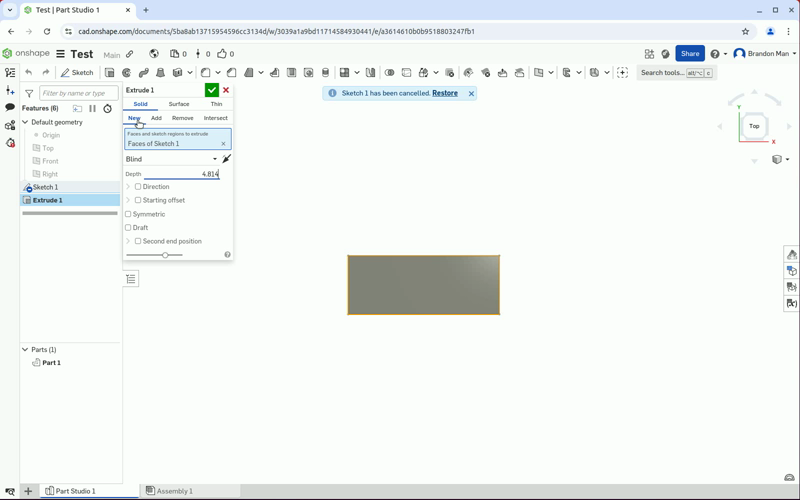
key(enter)
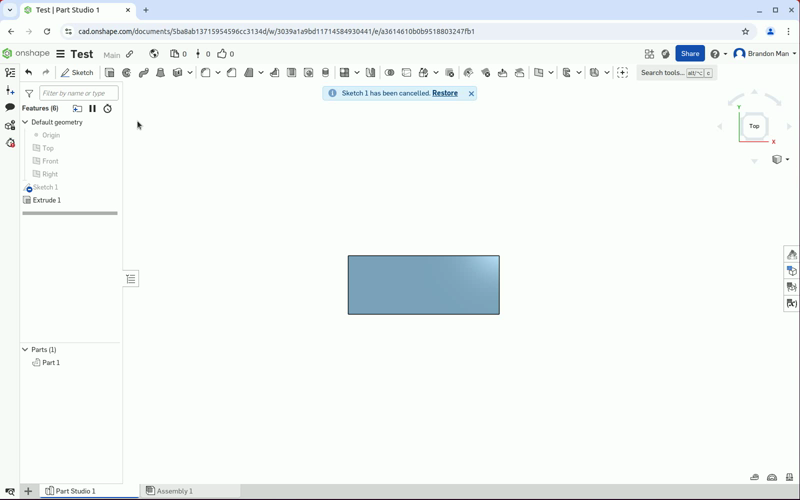
key(shift+h)
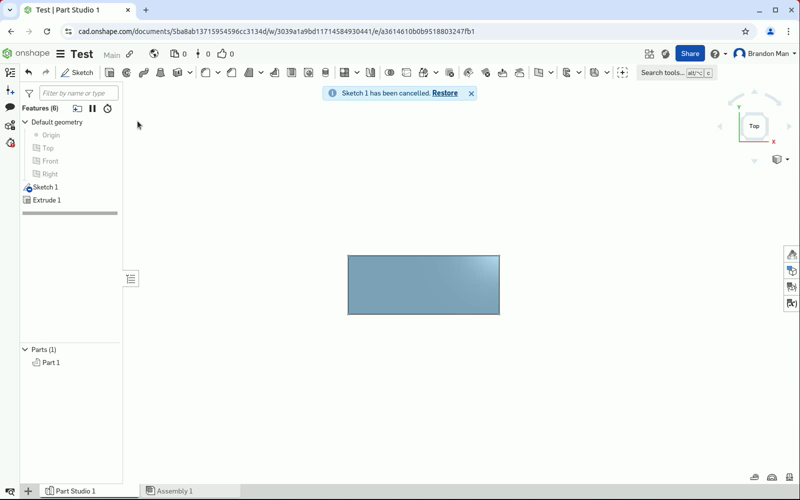
key(shift+h)
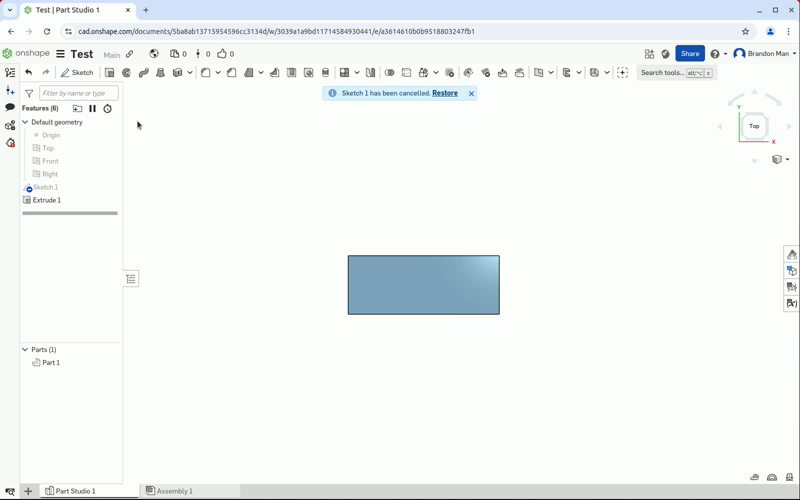
mouse_move(73, 189)
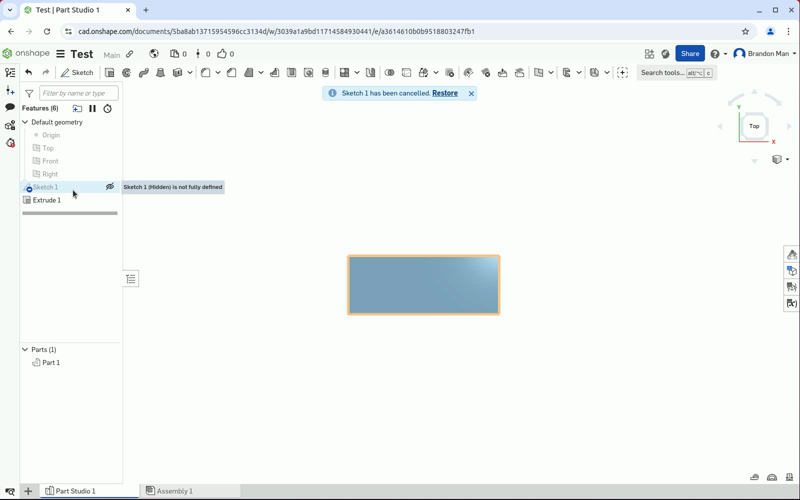
click(73, 189)
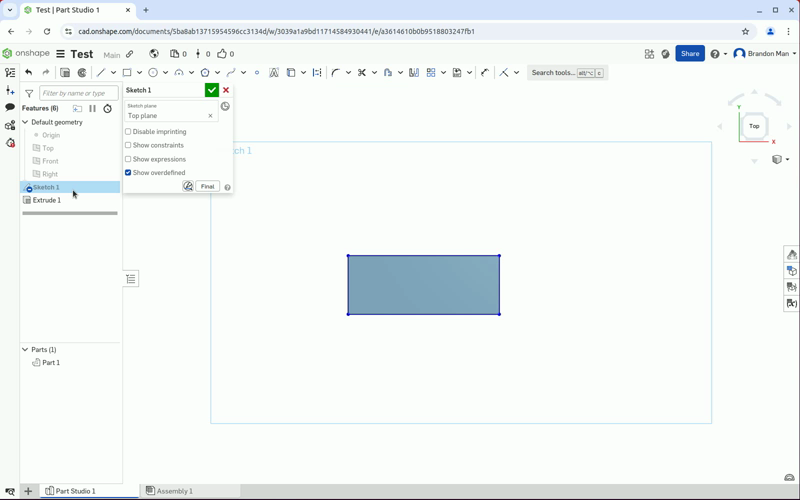
mouse_move(229, 92)
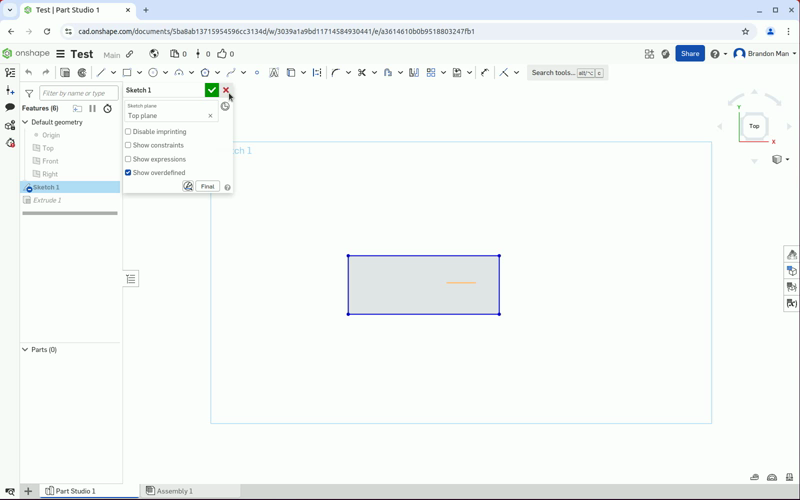
click(229, 92)
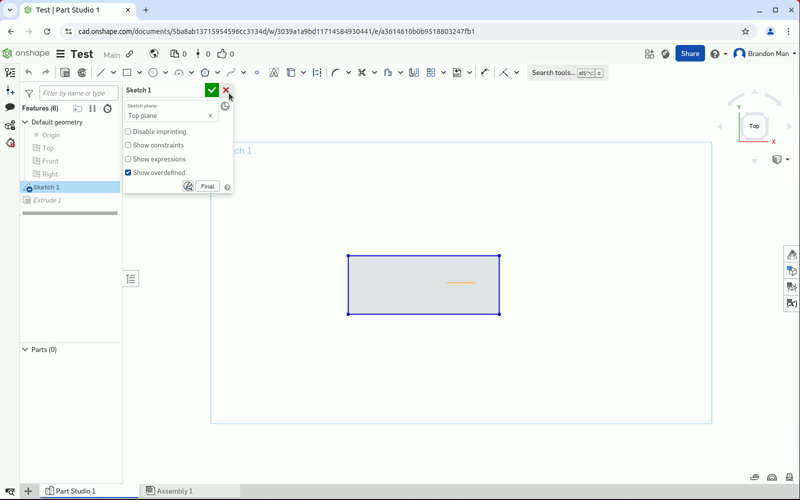
key(shift+s)
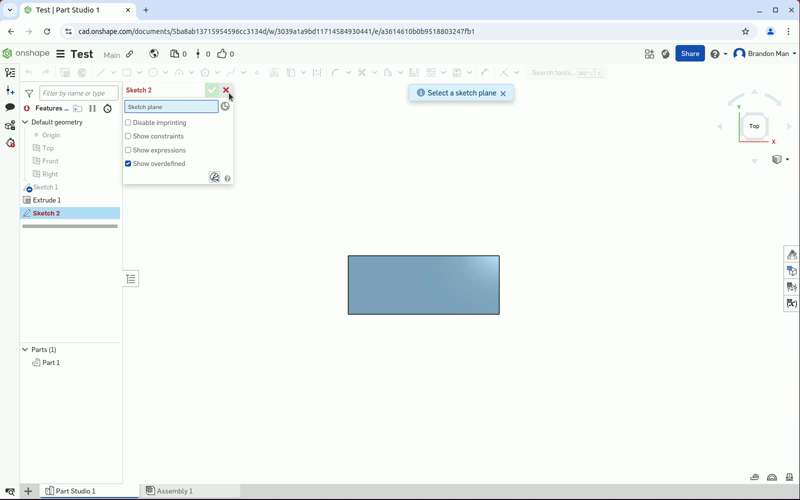
mouse_move(73, 150)
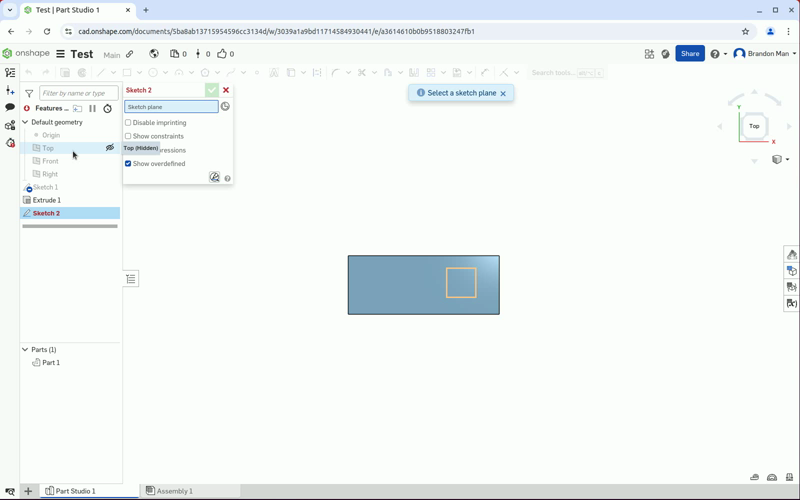
click(73, 150)
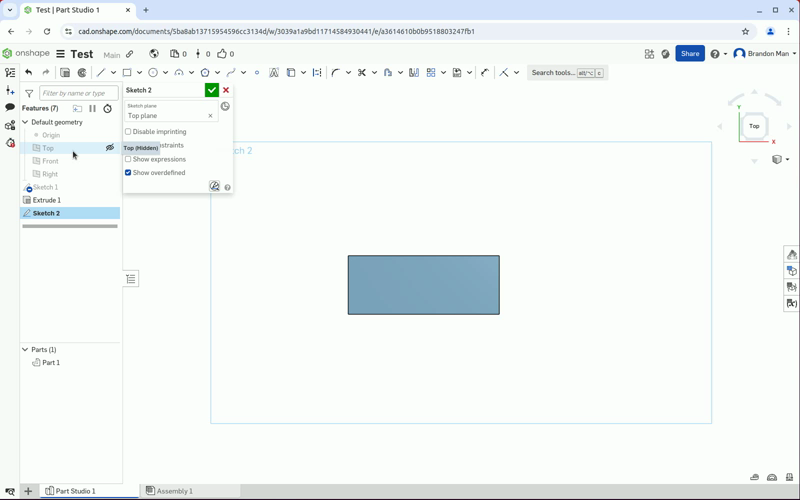
mouse_move(73, 352)
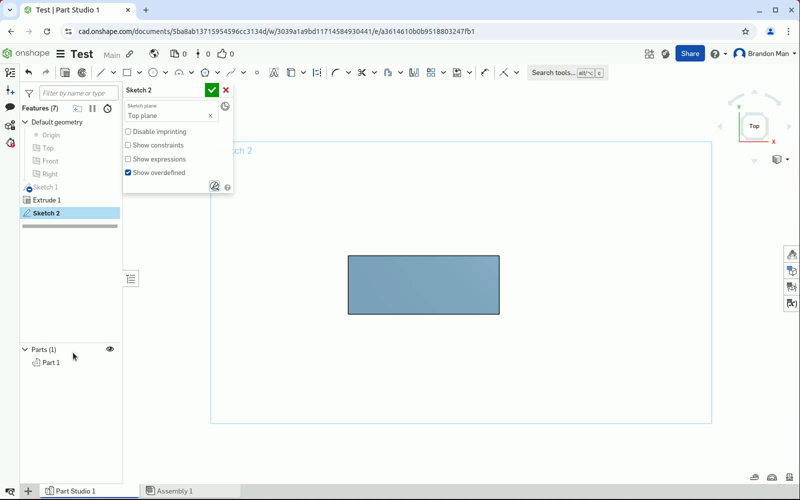
key(y)
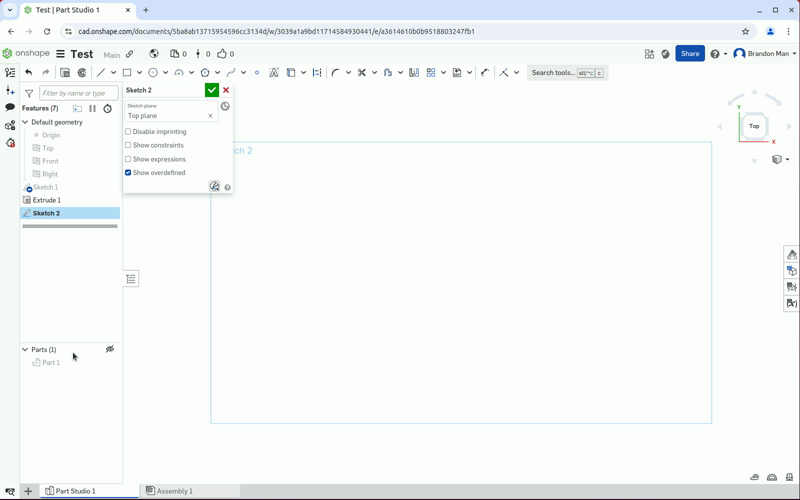
key(c)
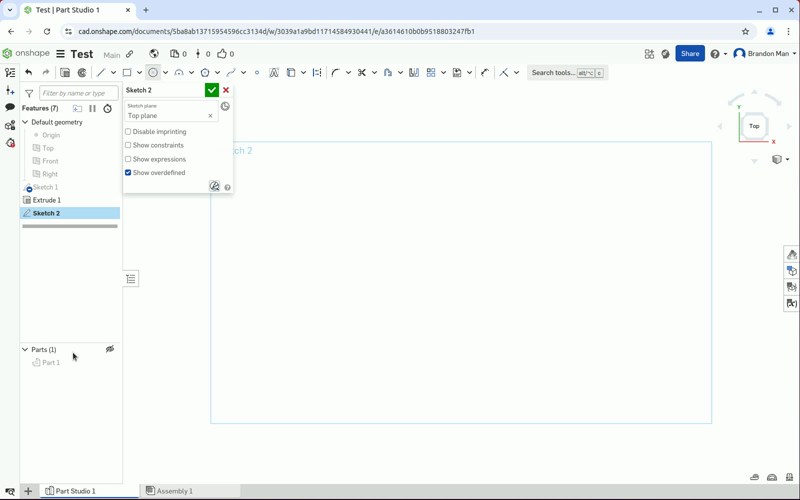
key_down(shift)
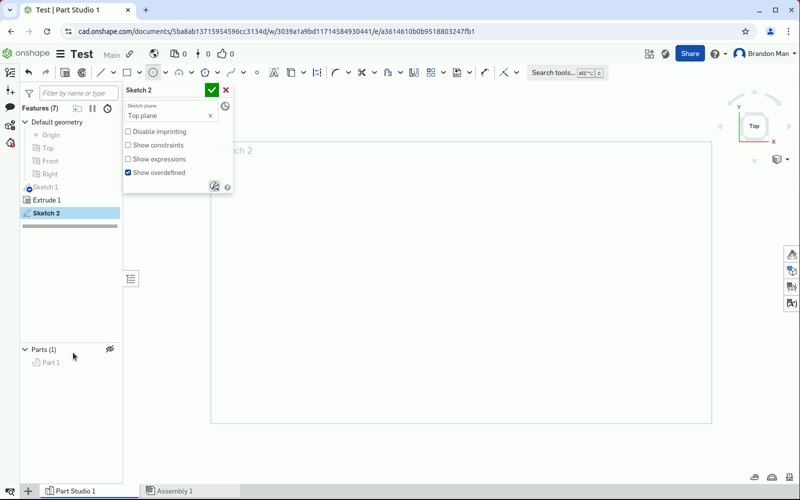
mouse_move(366, 282)
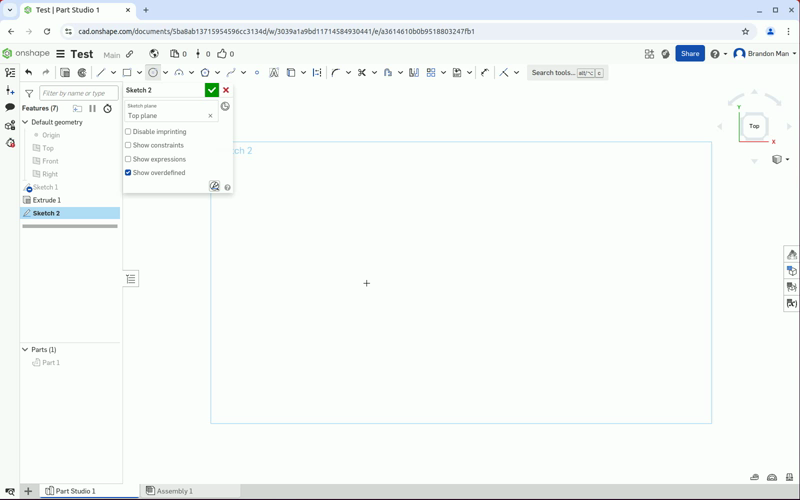
click(366, 282)
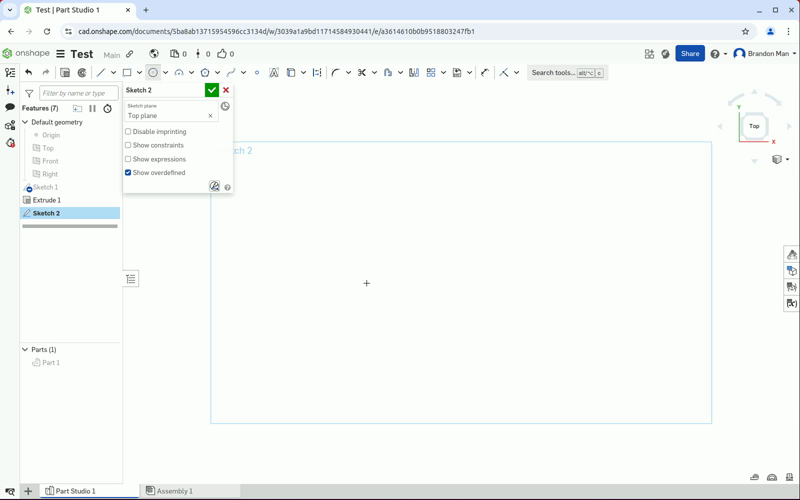
key_up(shift)
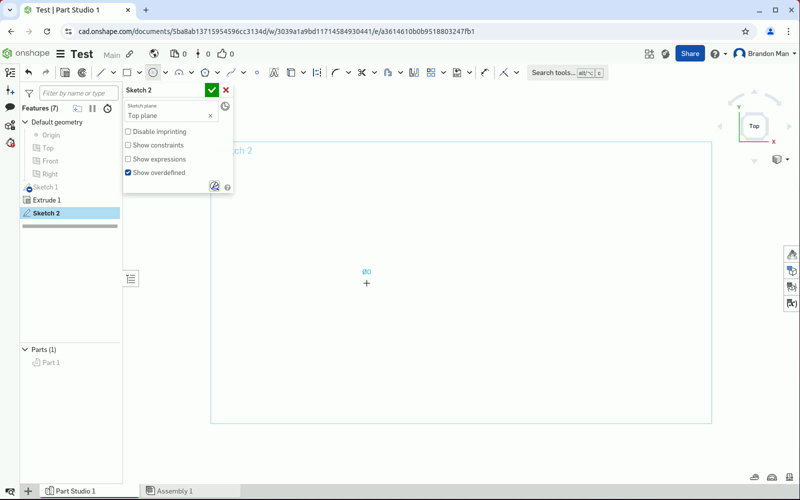
mouse_move(381, 282)
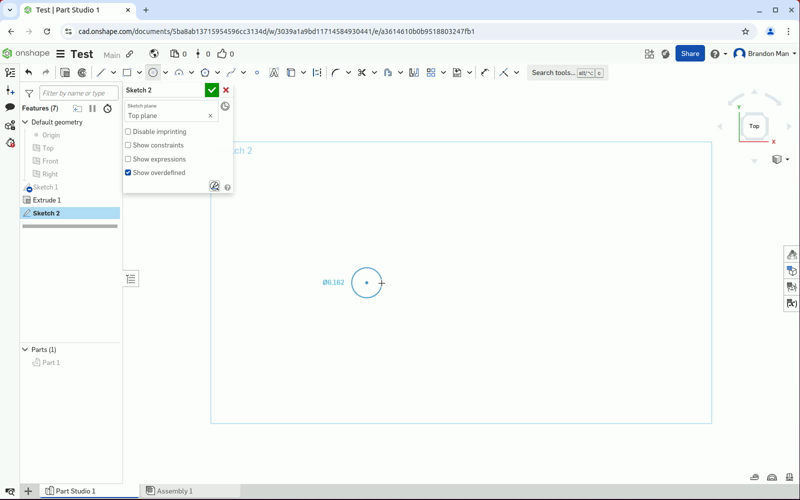
click(381, 282)
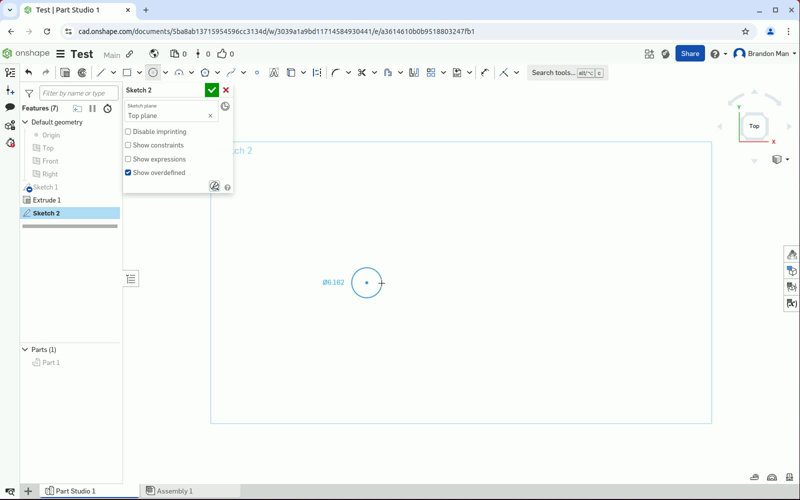
key(esc)
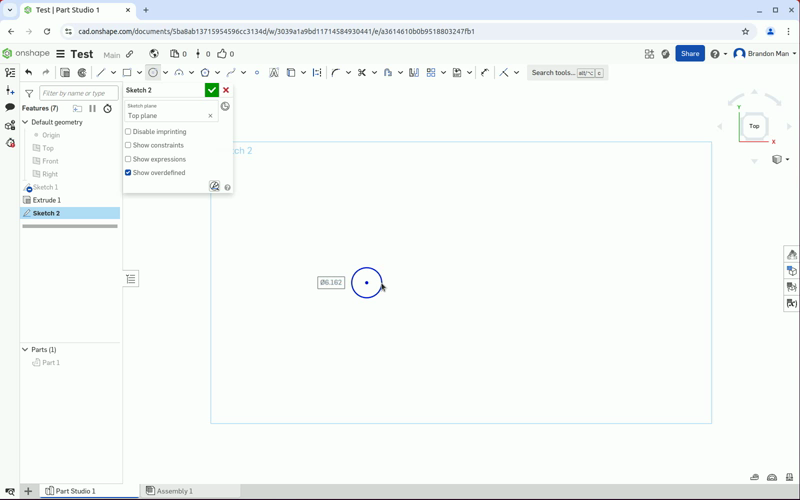
mouse_move(366, 289)
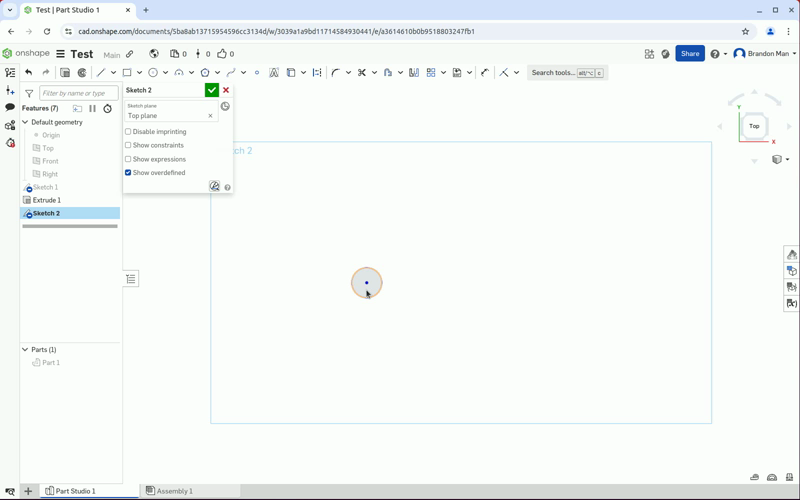
scroll(6)
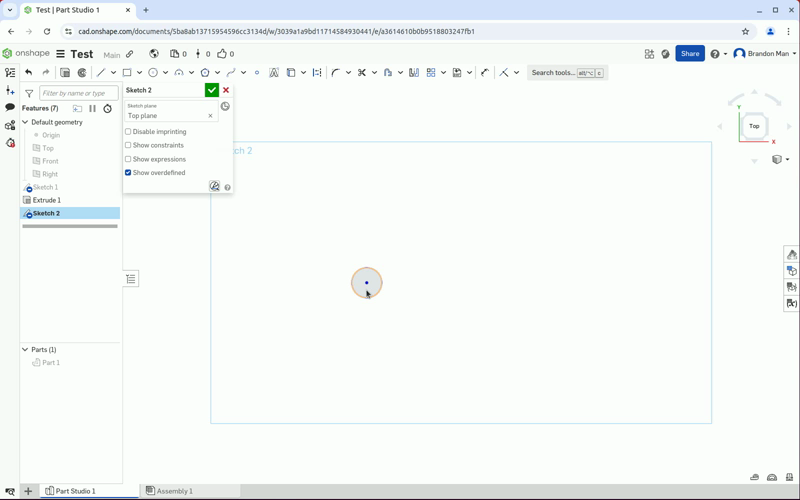
scroll(6)
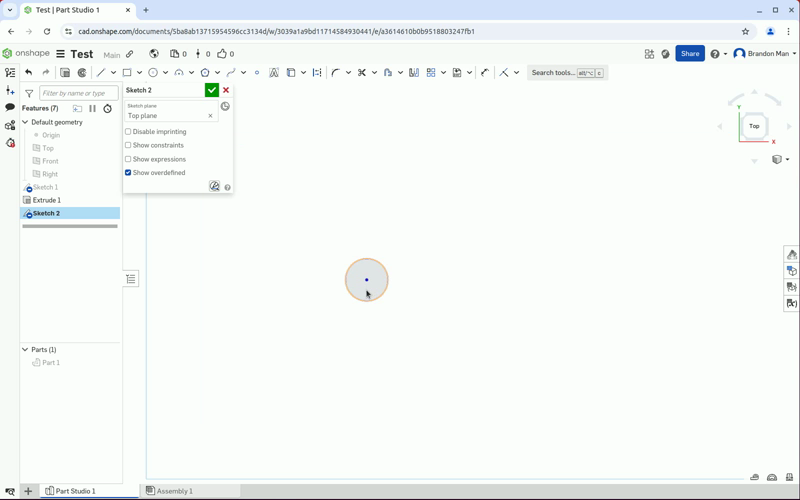
scroll(6)
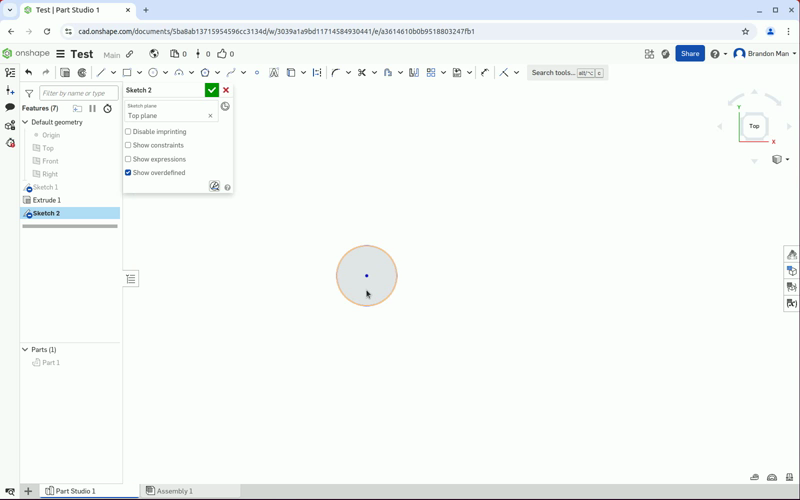
scroll(6)
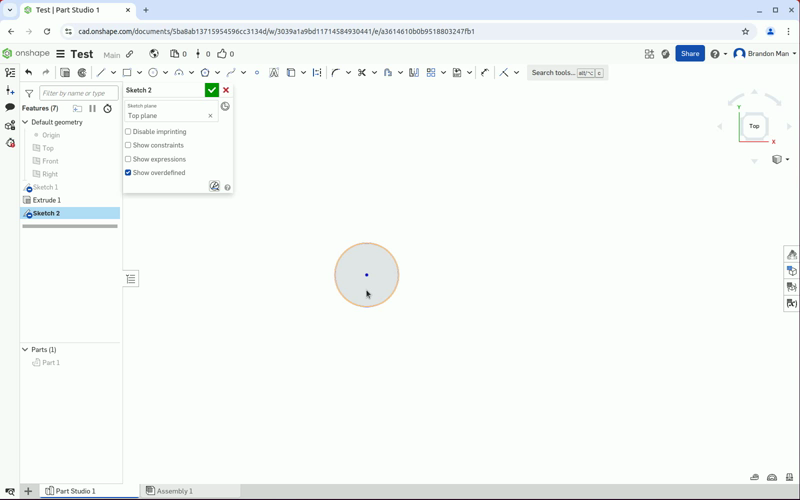
scroll(6)
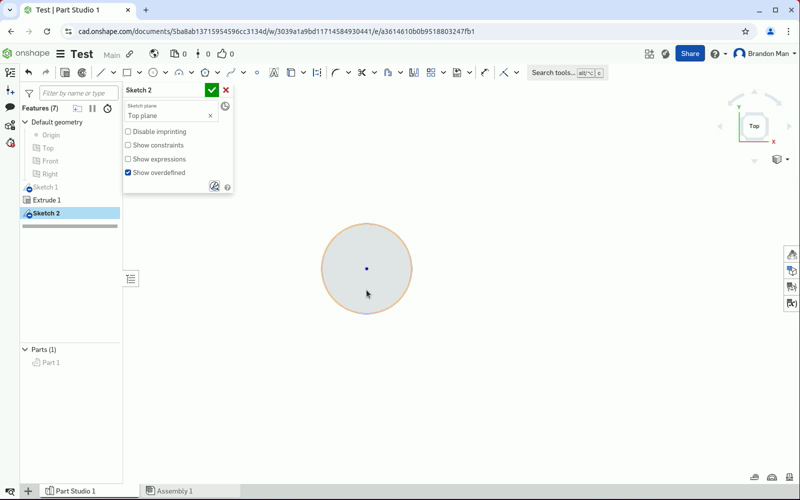
scroll(6)
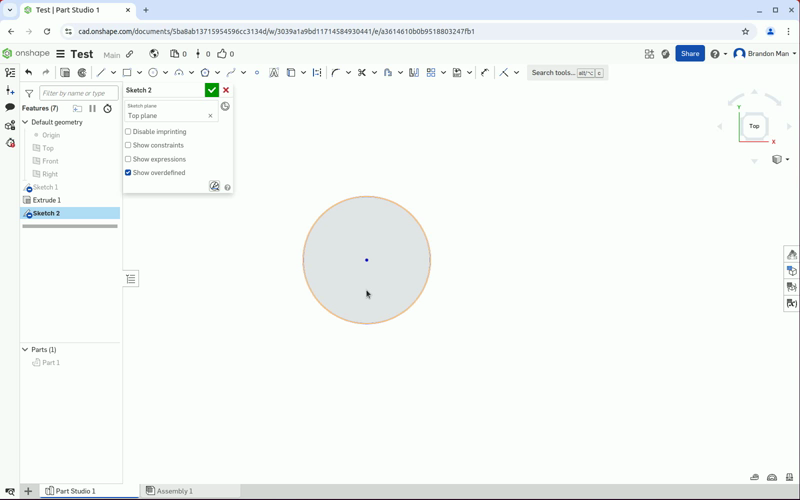
scroll(6)
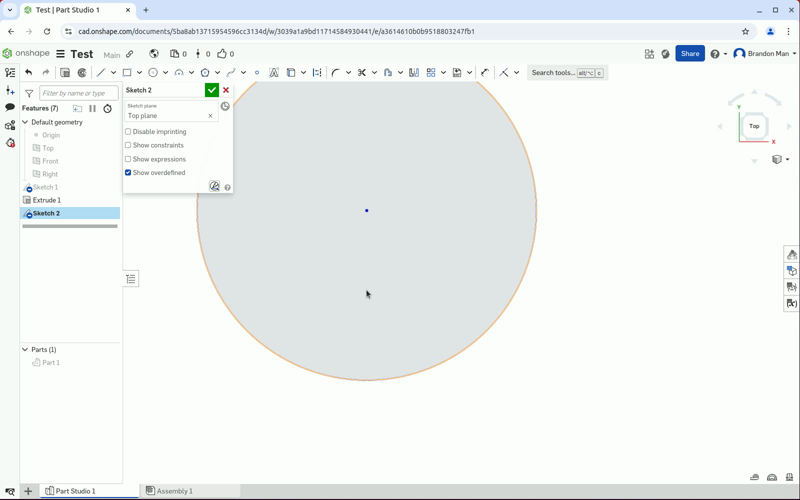
click(366, 289)
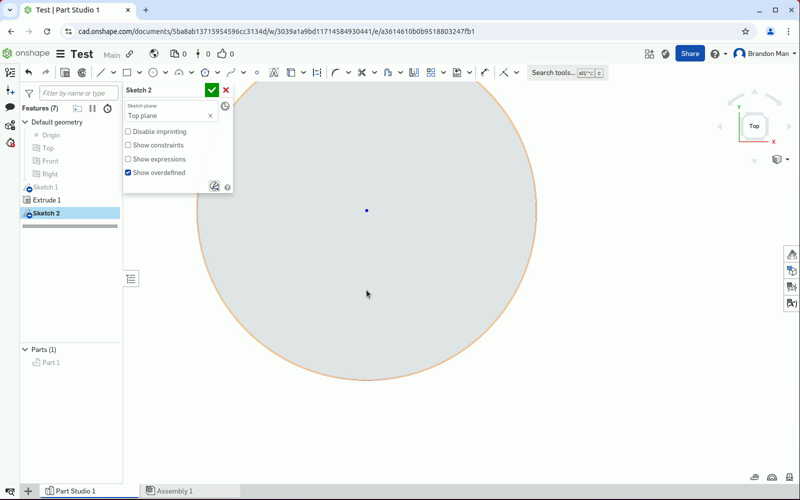
scroll(-6)
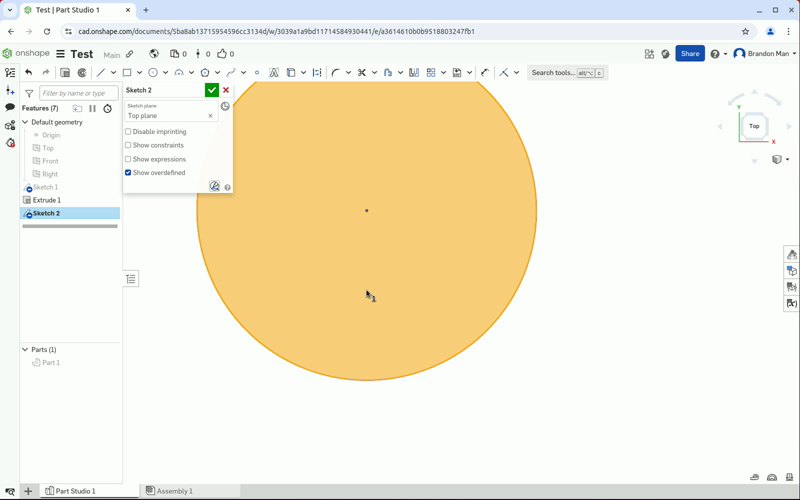
scroll(-6)
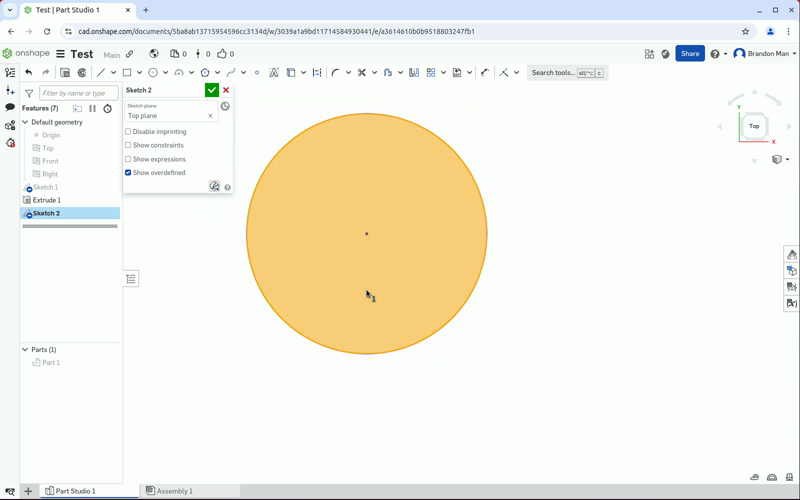
scroll(-6)
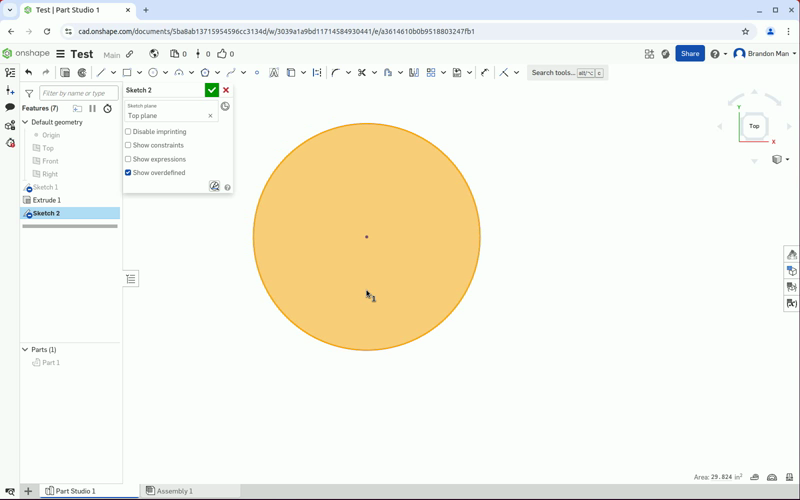
scroll(-6)
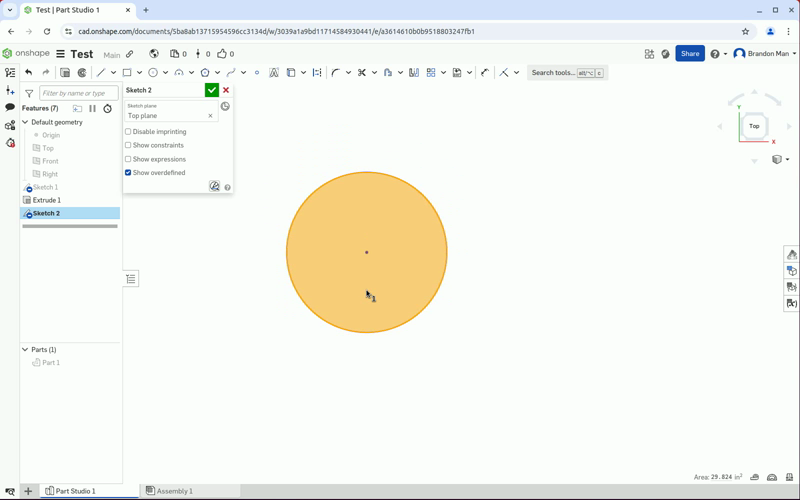
scroll(-6)
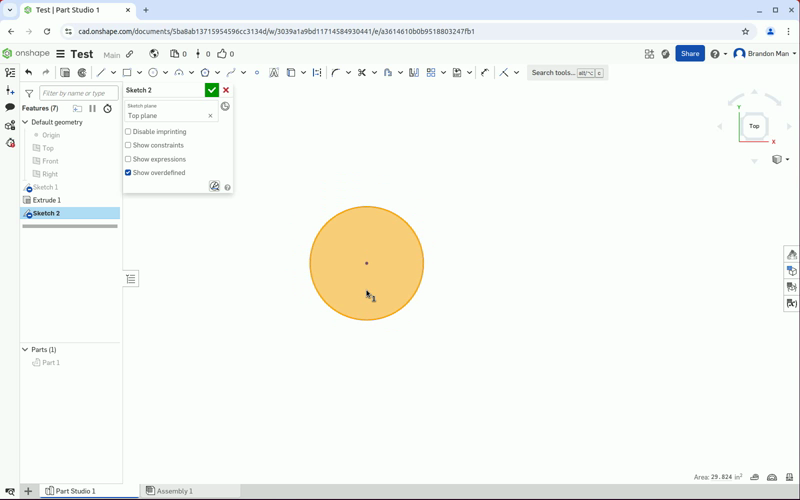
scroll(-6)
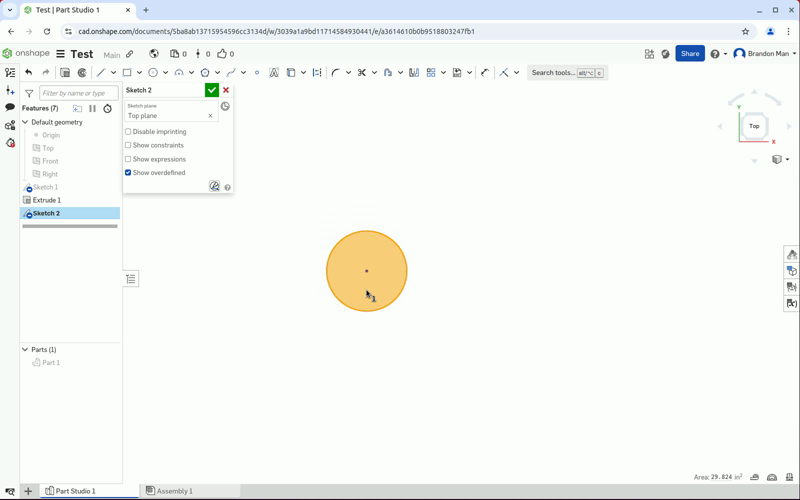
scroll(-6)
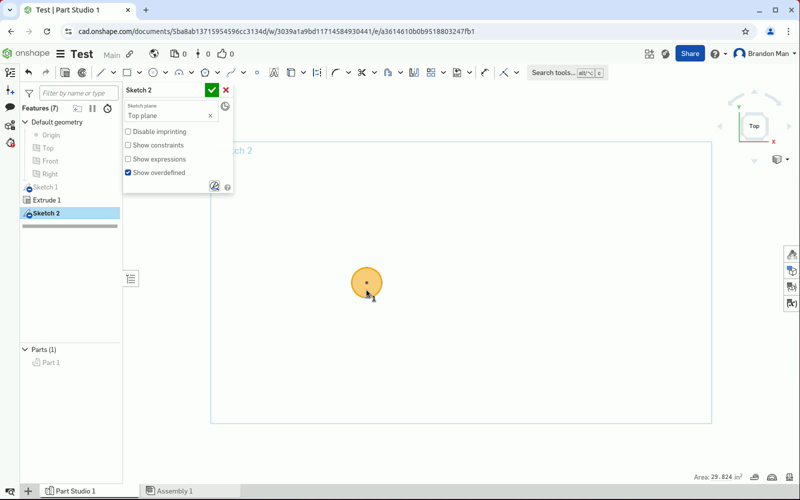
mouse_move(73, 352)
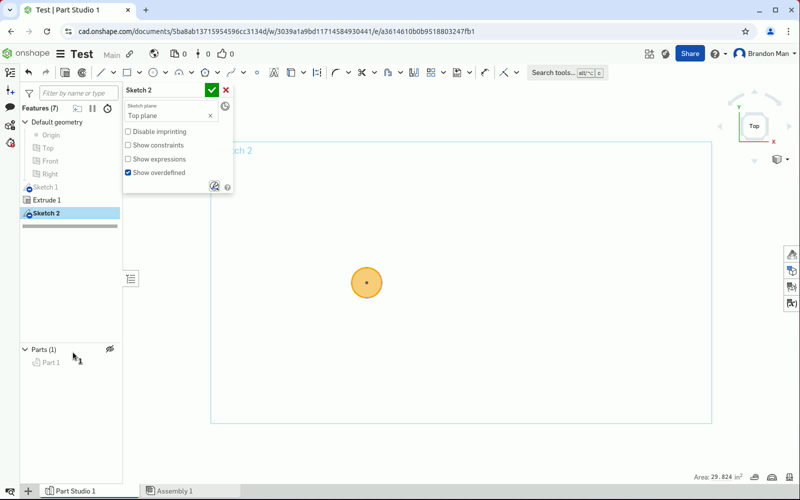
key(shift+y)
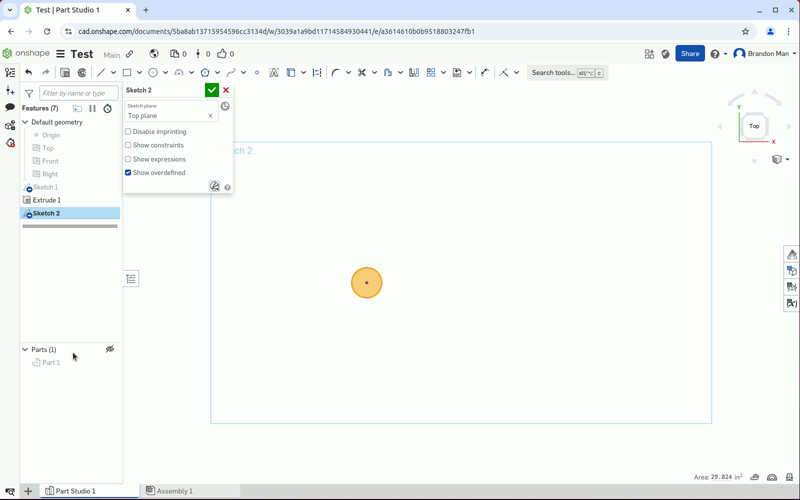
key(shift+e)
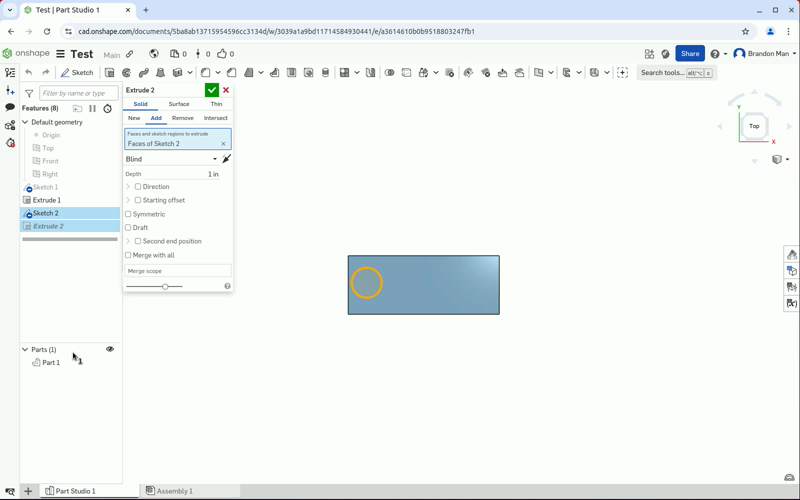
mouse_move(143, 106)
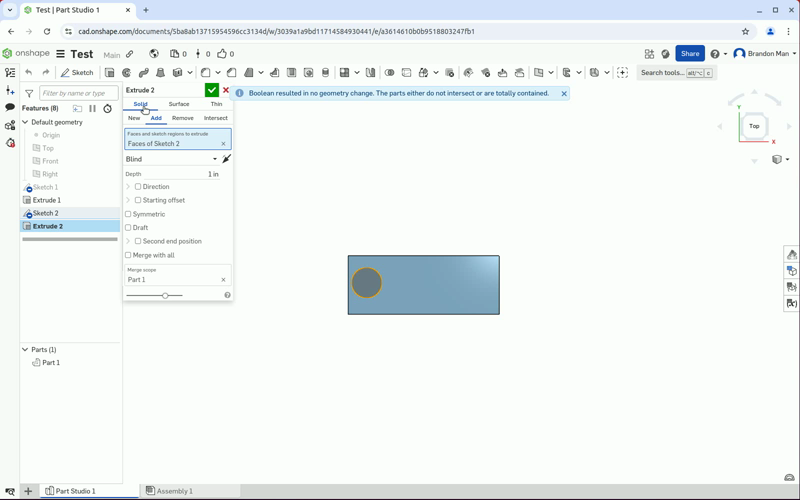
click(143, 106)
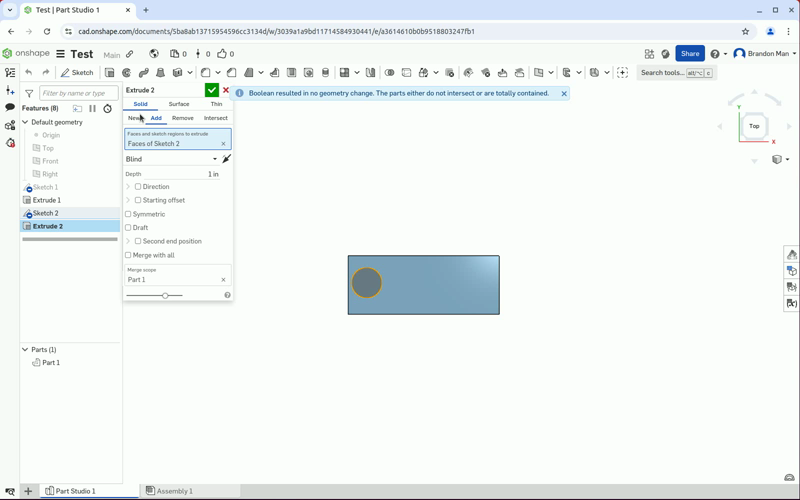
mouse_move(137, 120)
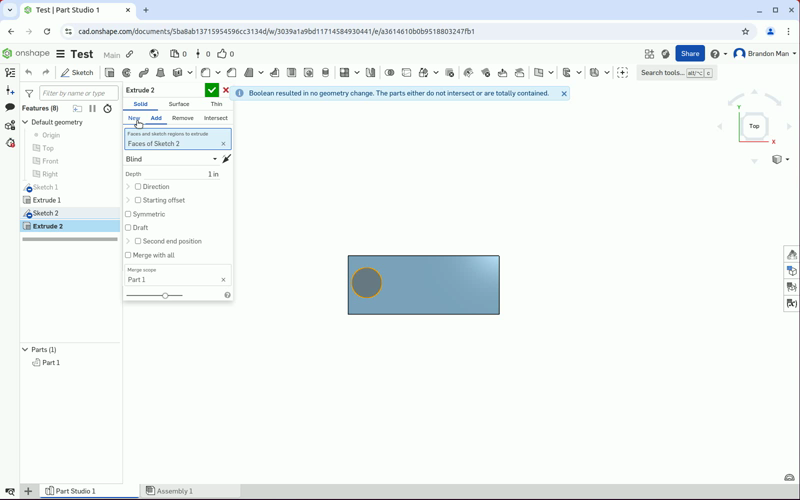
click(137, 120)
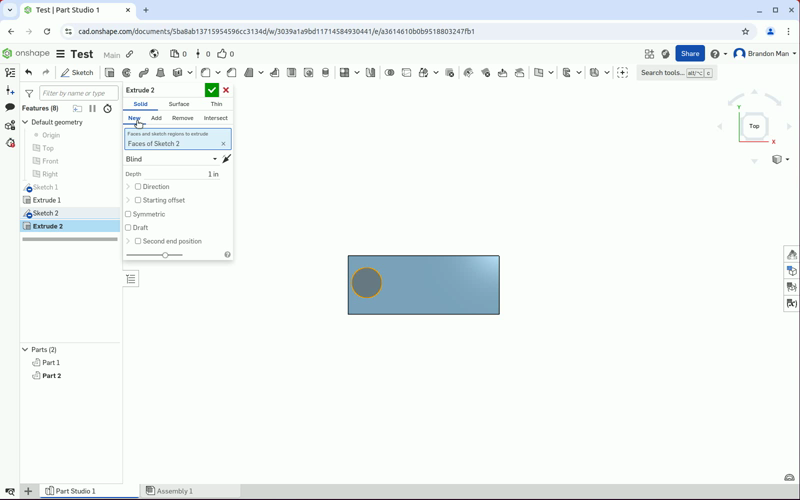
key(tab, 4)
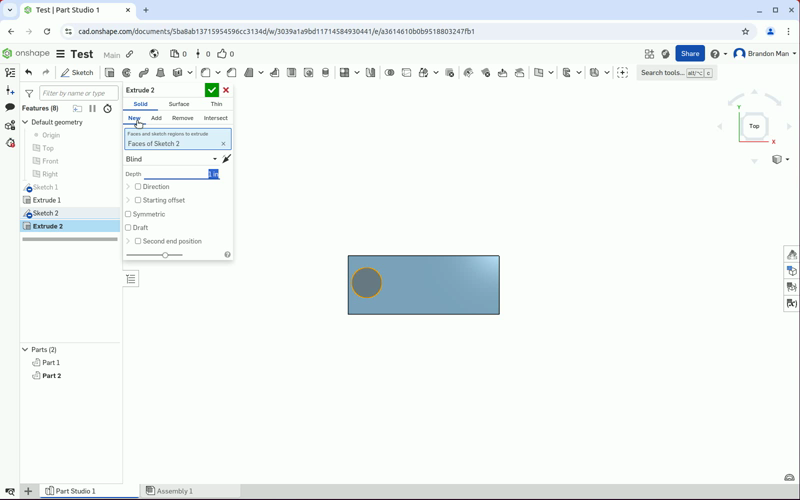
text(-4.814)
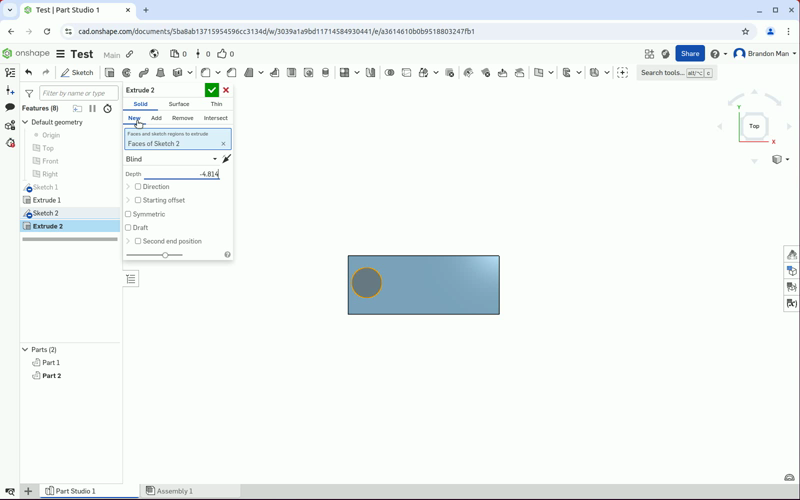
key(enter)
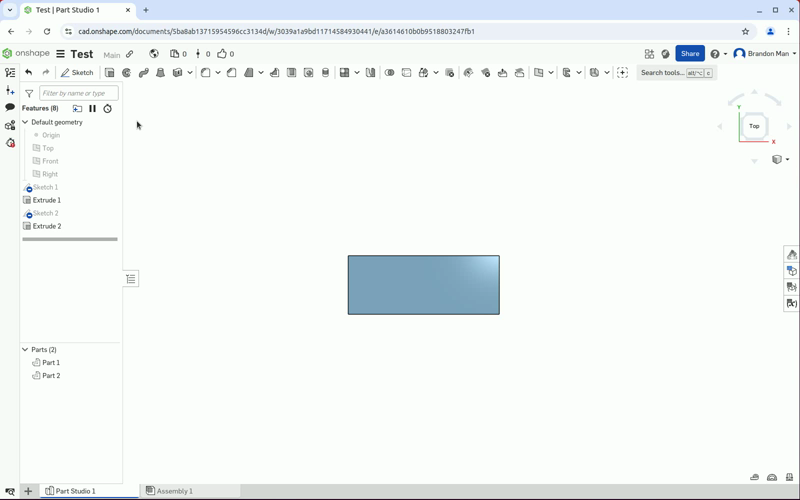
key(shift+h)
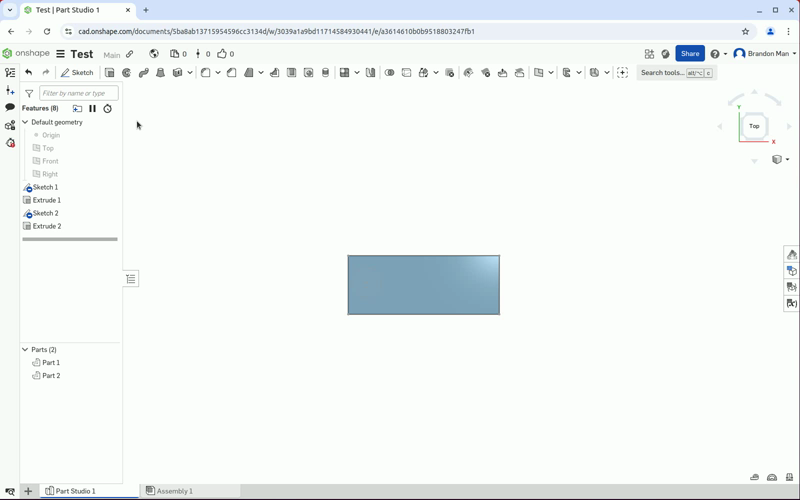
key(shift+h)
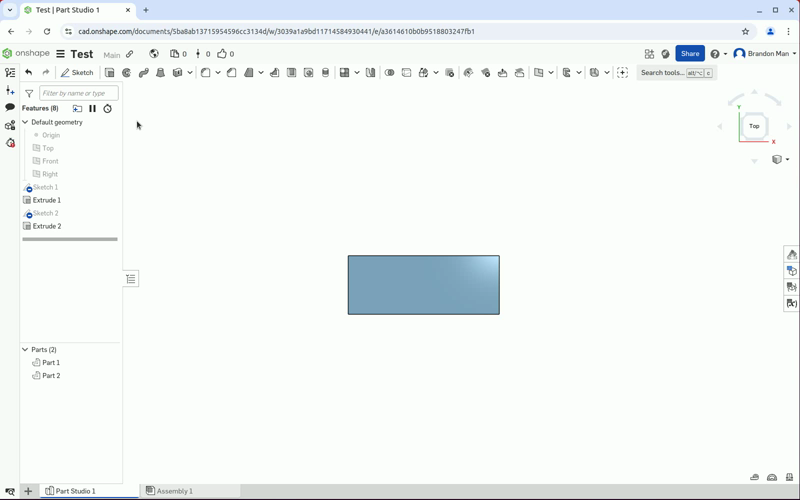
mouse_move(73, 189)
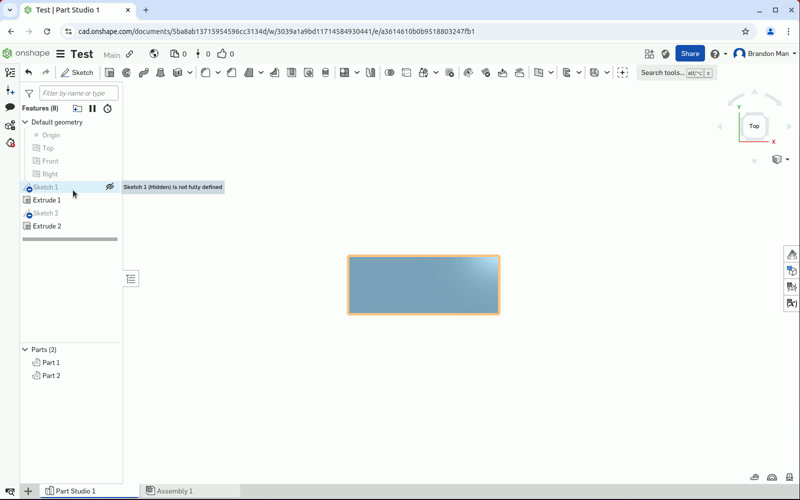
click(73, 189)
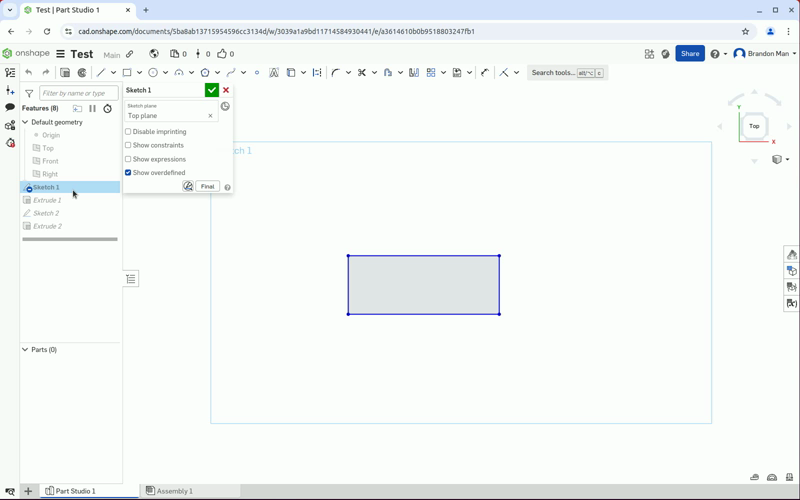
mouse_move(229, 92)
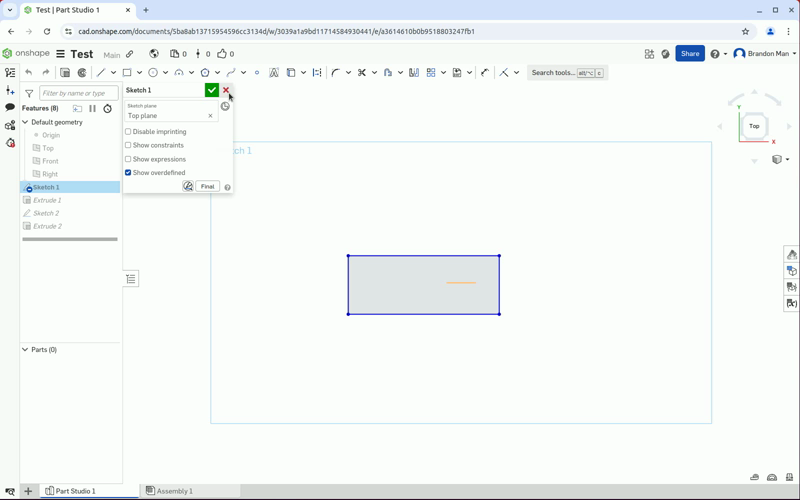
click(229, 92)
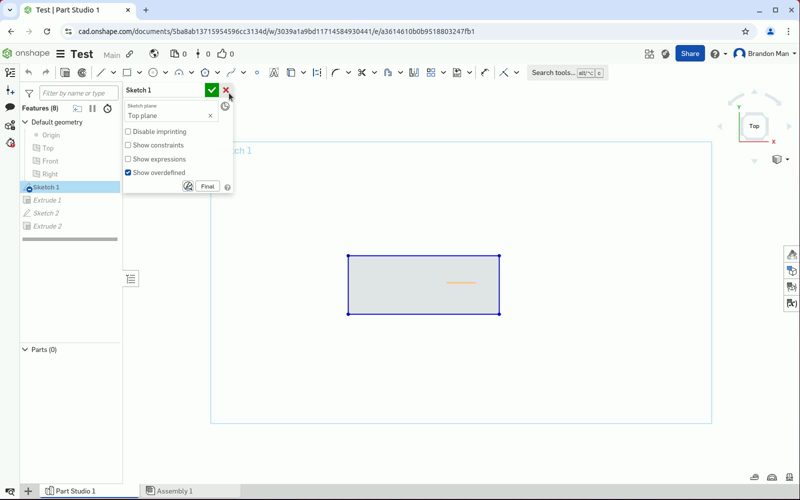
key(shift+s)
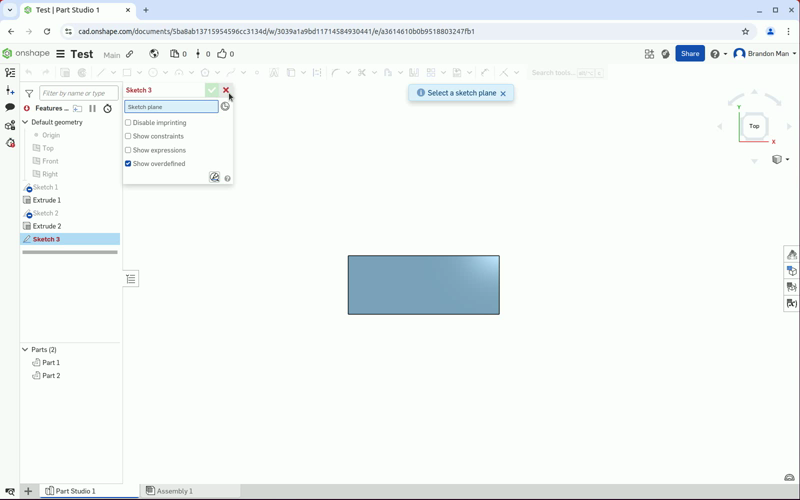
mouse_move(73, 150)
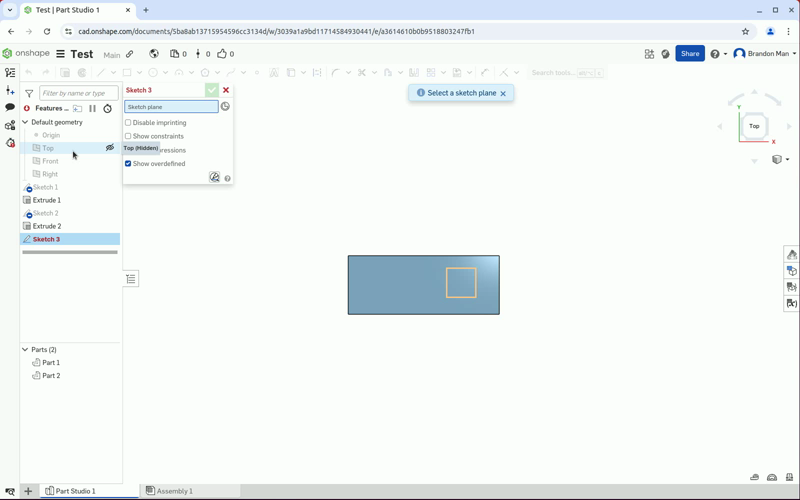
click(73, 150)
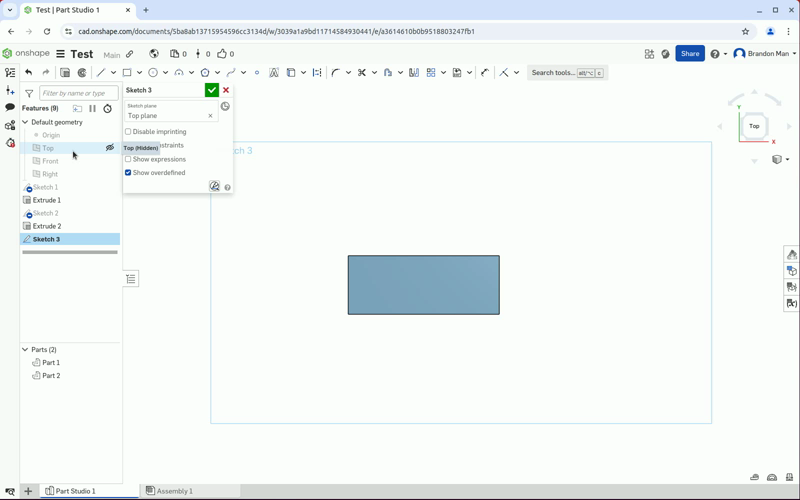
mouse_move(73, 352)
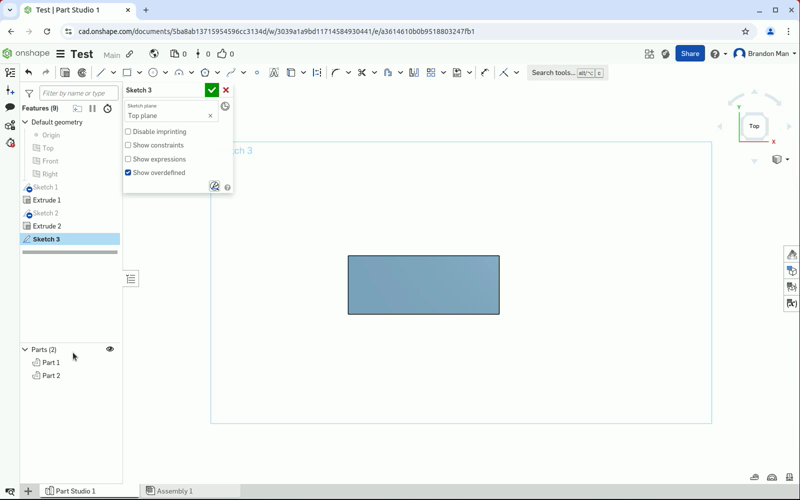
key(y)
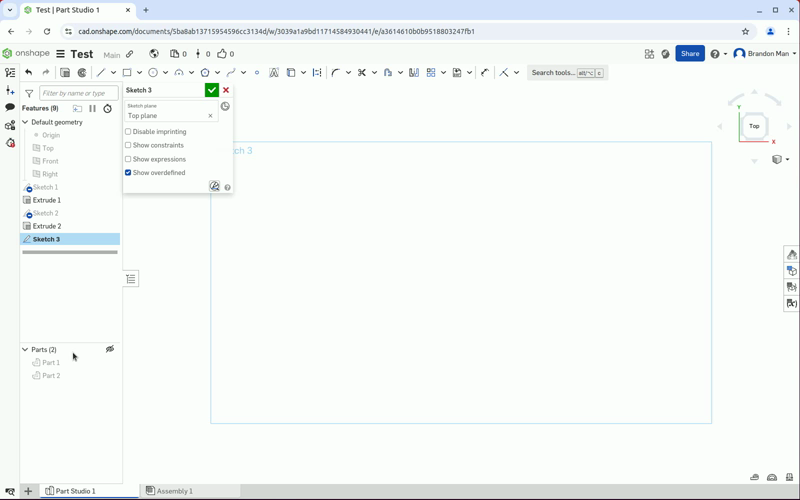
key(l)
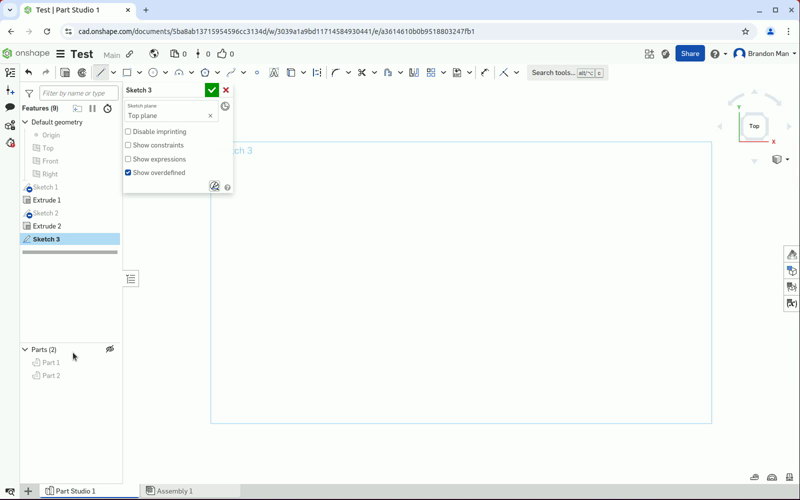
key_down(shift)
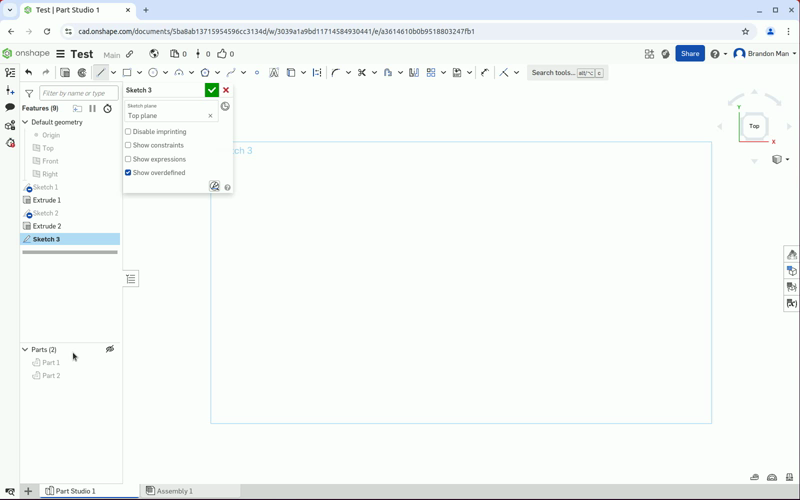
mouse_move(413, 293)
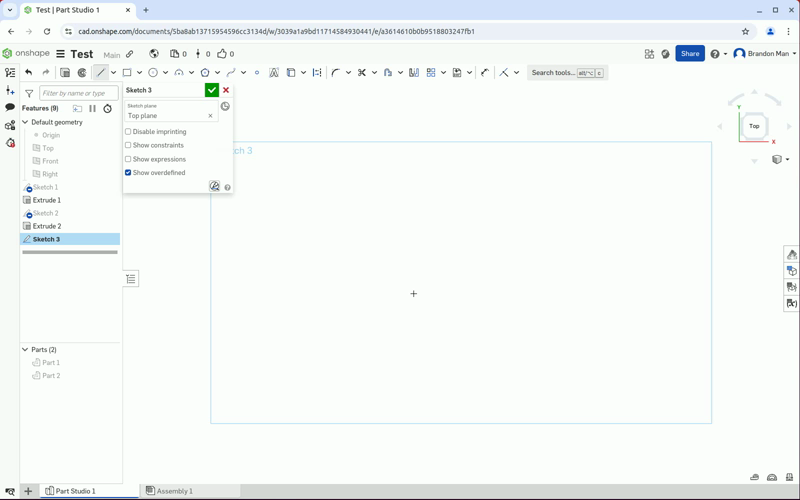
click(413, 293)
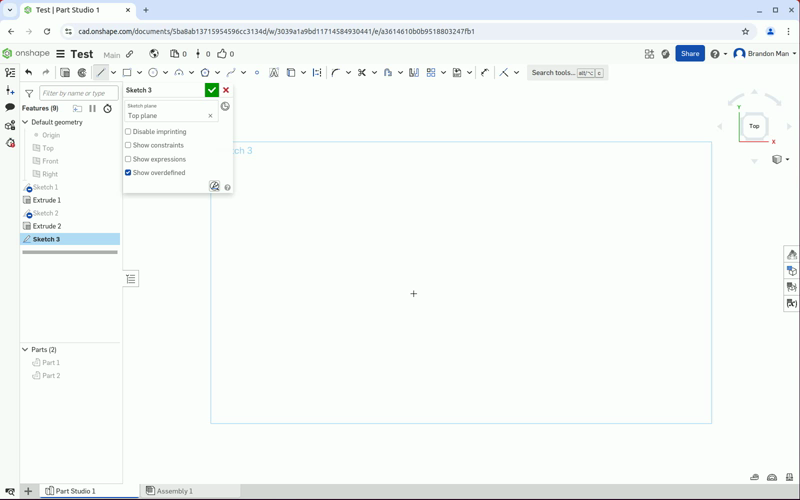
key_up(shift)
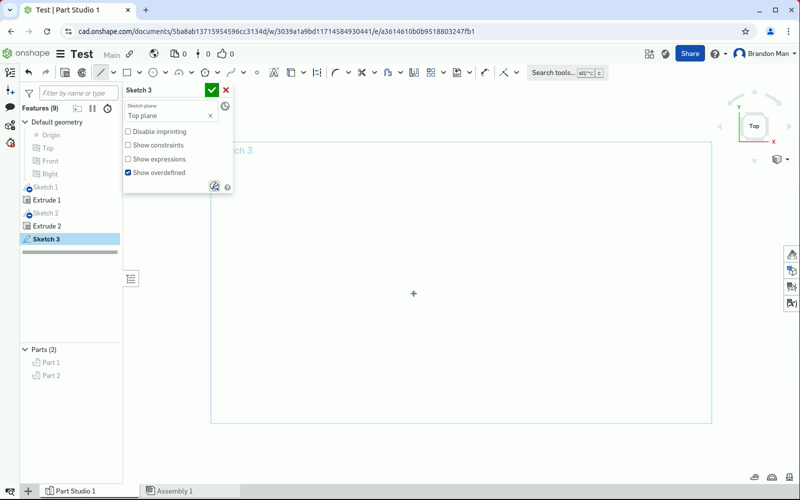
key_down(shift)
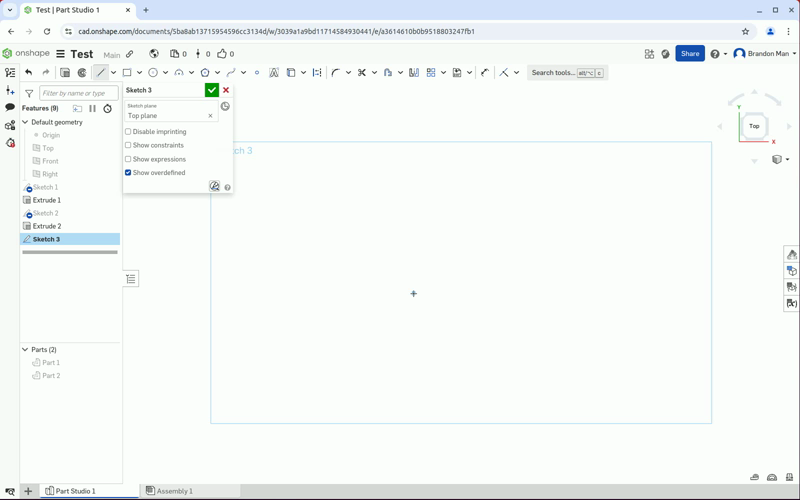
mouse_move(444, 293)
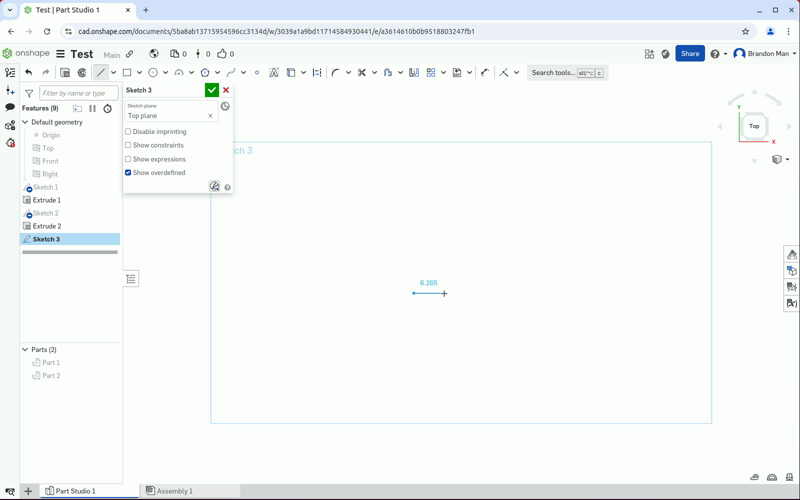
mouse_move(425, 293)
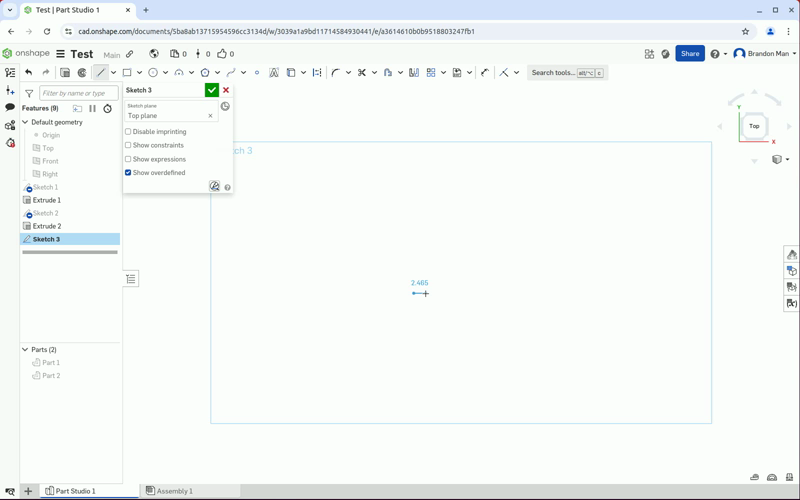
click(425, 293)
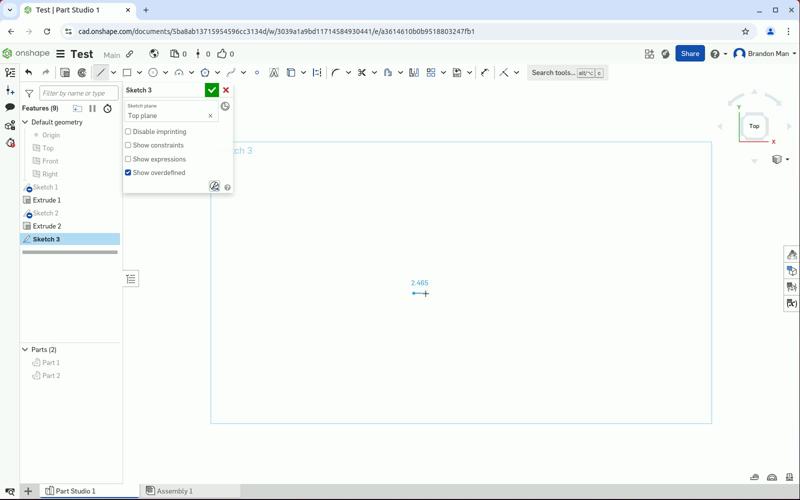
key_up(shift)
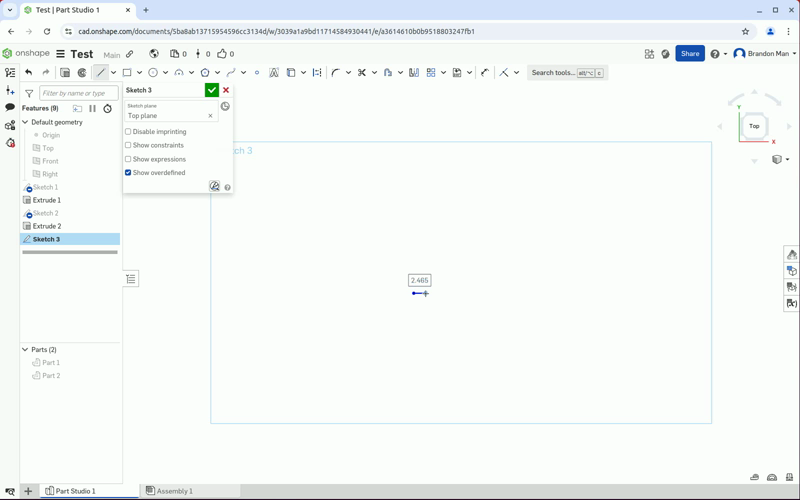
key_down(shift)
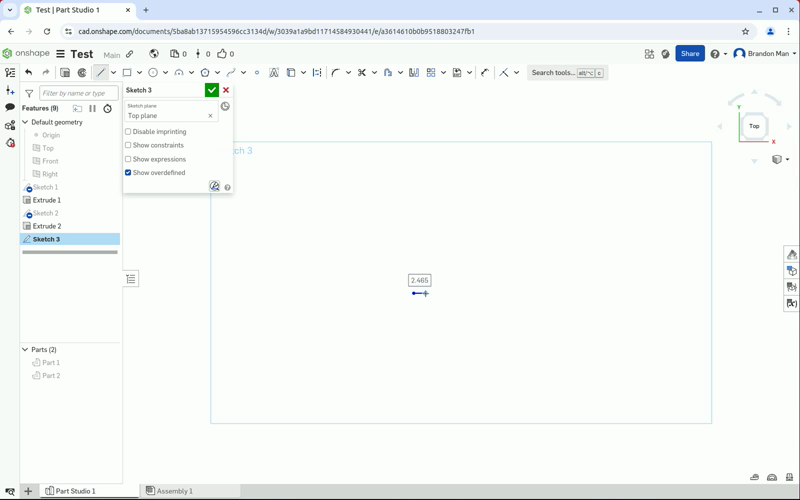
mouse_move(455, 293)
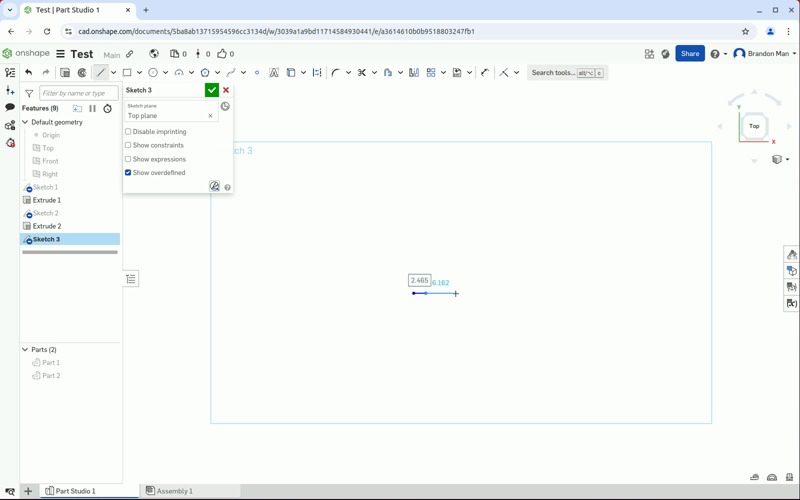
mouse_move(437, 293)
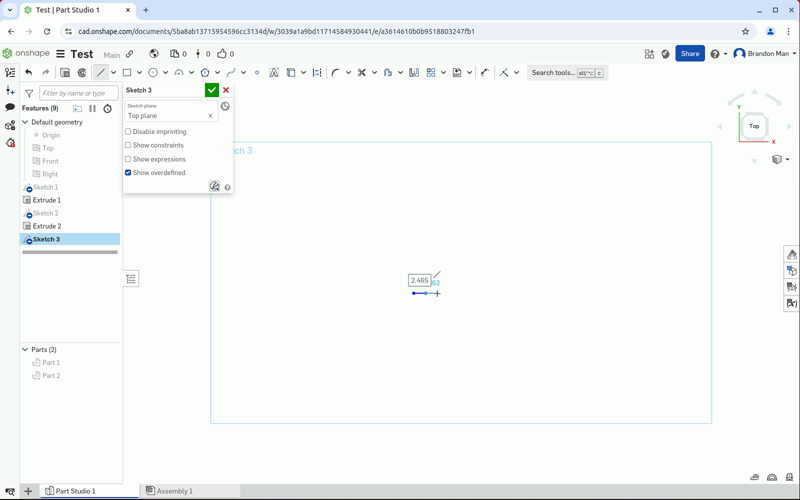
click(437, 293)
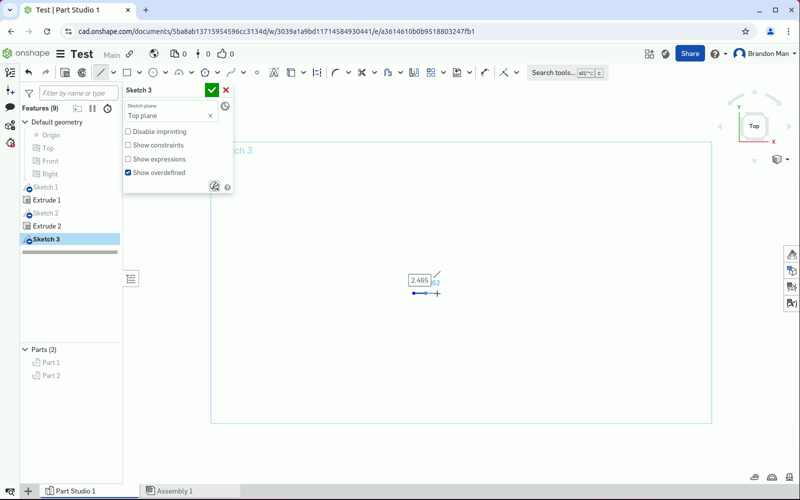
key_up(shift)
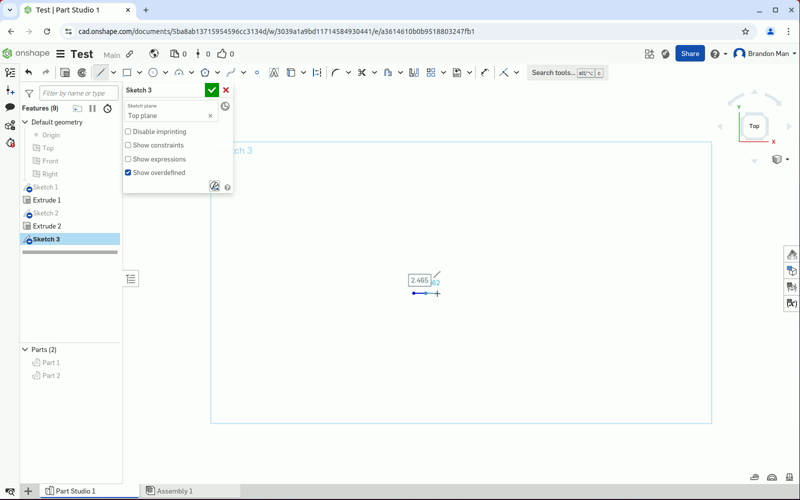
key_down(shift)
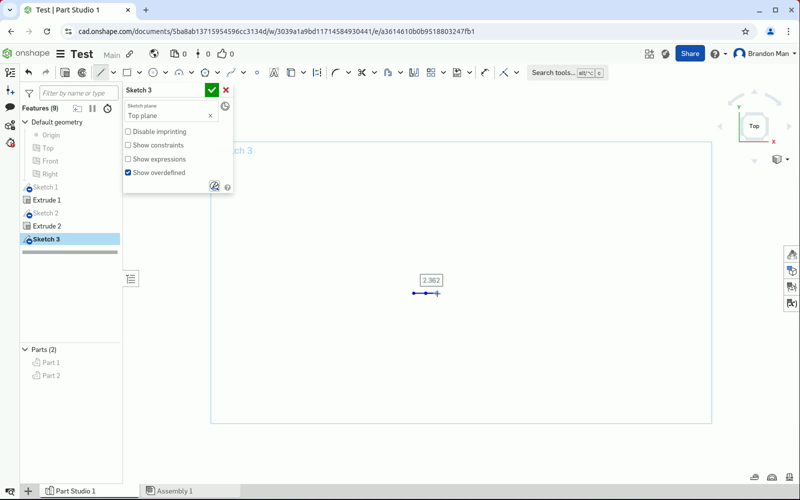
mouse_move(467, 293)
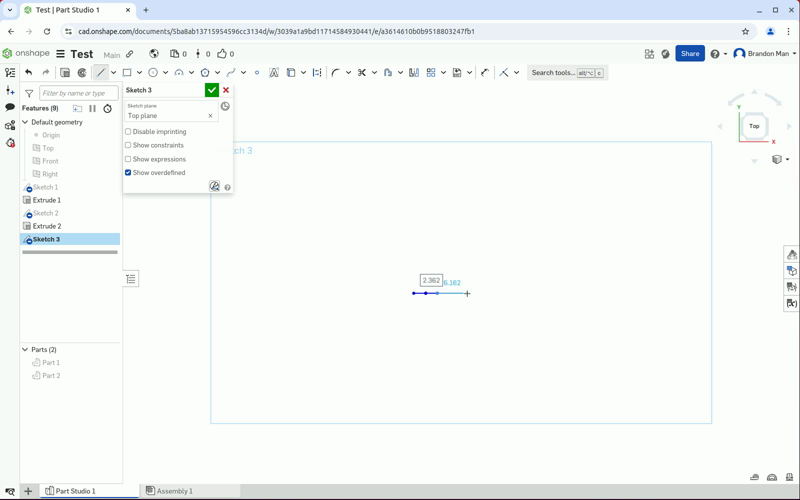
mouse_move(437, 270)
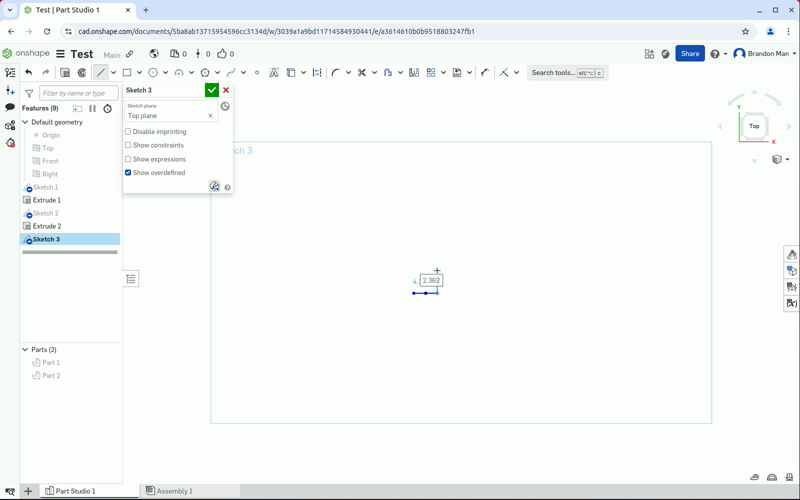
click(437, 270)
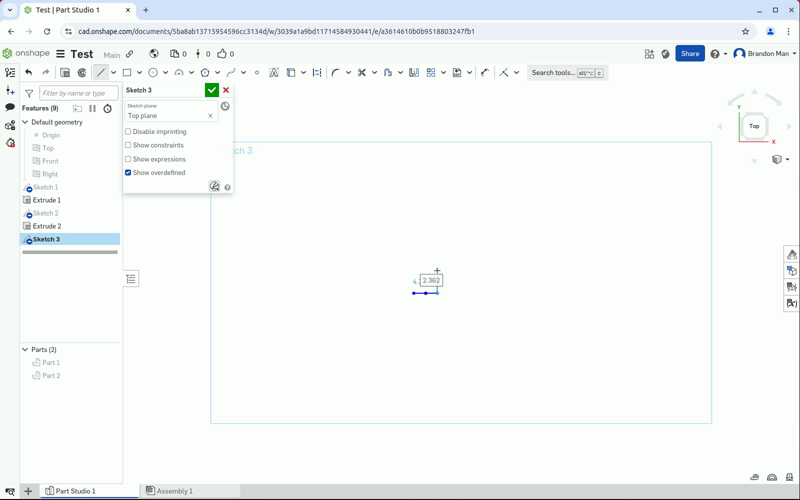
key_up(shift)
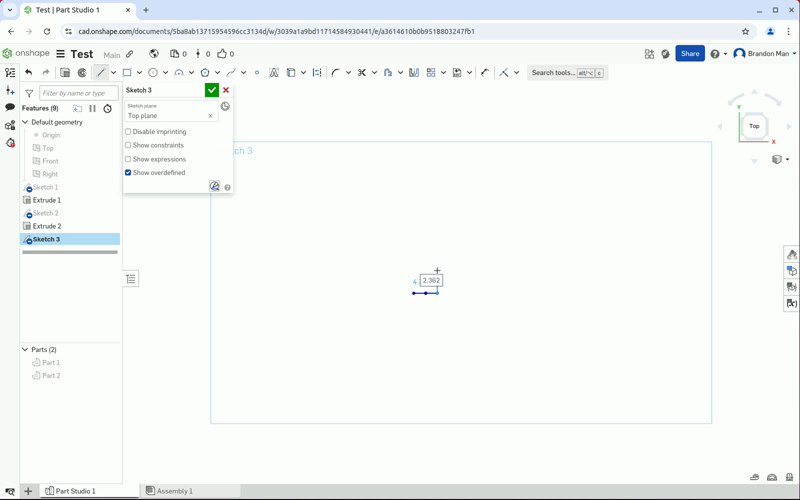
key_down(shift)
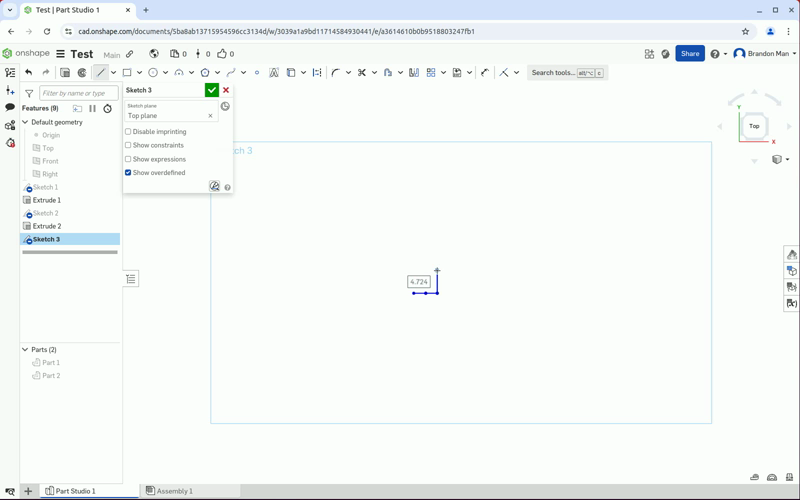
mouse_move(467, 270)
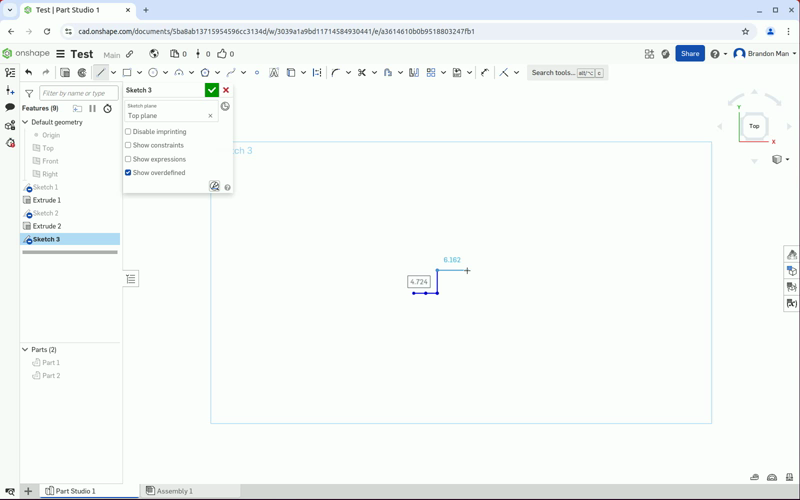
mouse_move(413, 270)
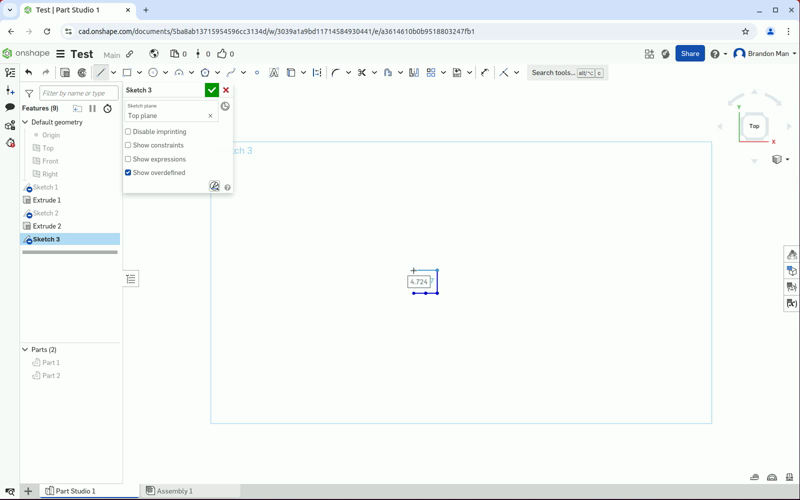
click(413, 270)
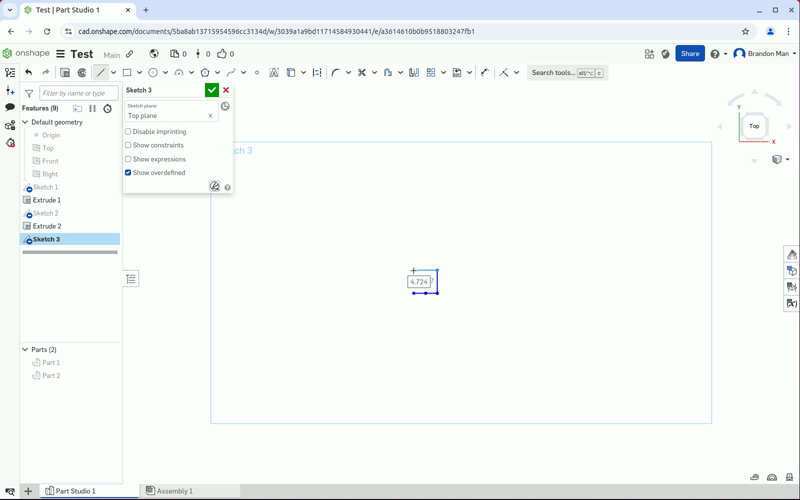
key_up(shift)
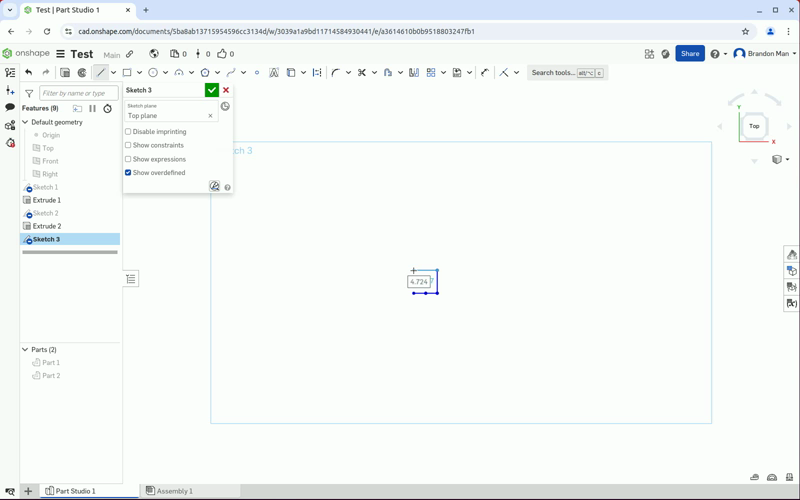
mouse_move(444, 270)
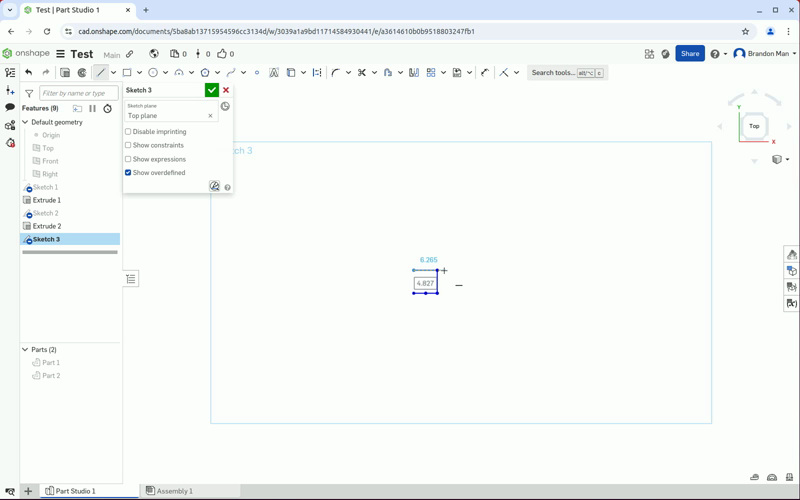
key_down(shift)
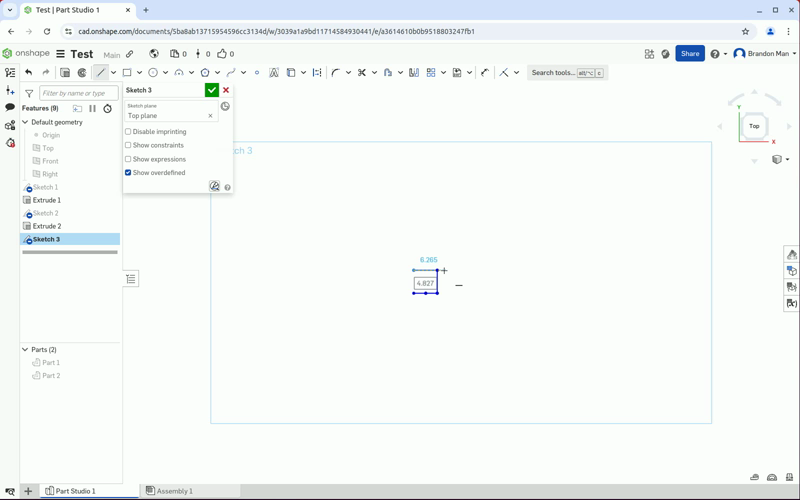
mouse_move(413, 293)
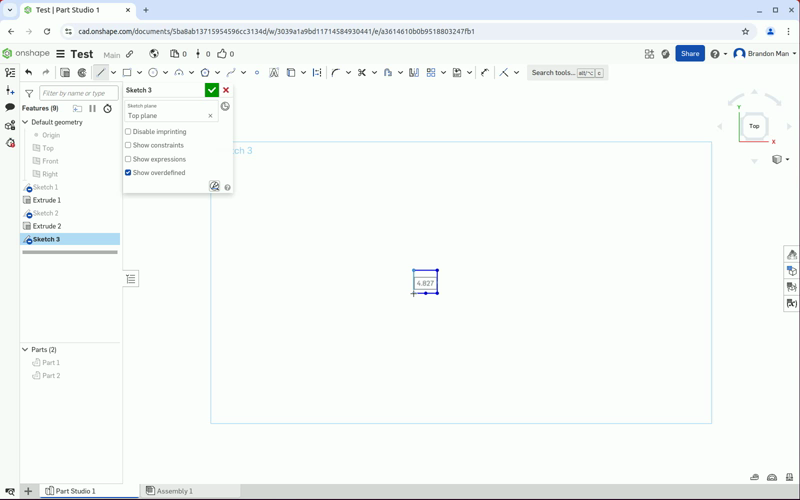
key_up(shift)
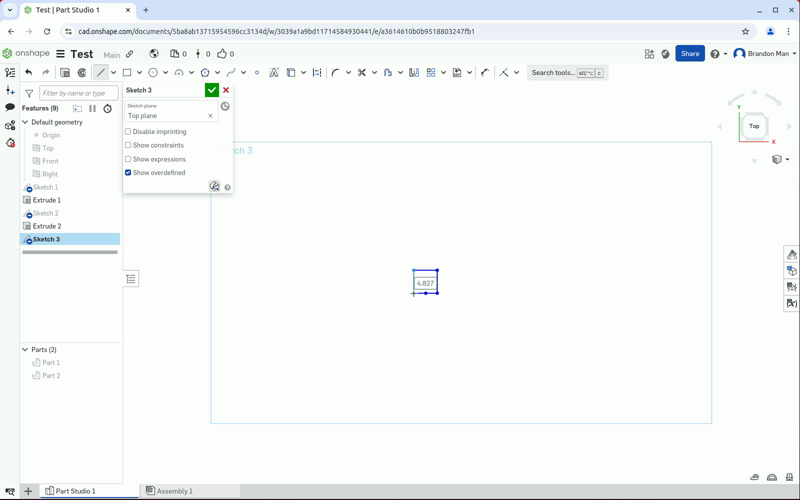
click(413, 293)
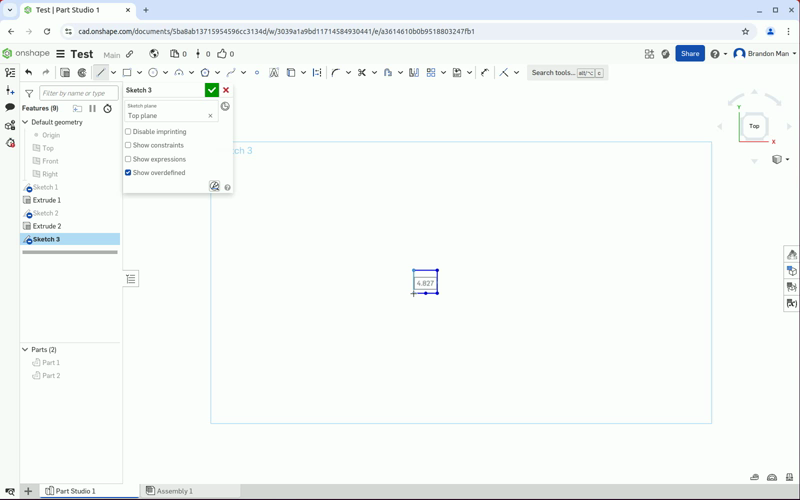
key(esc)
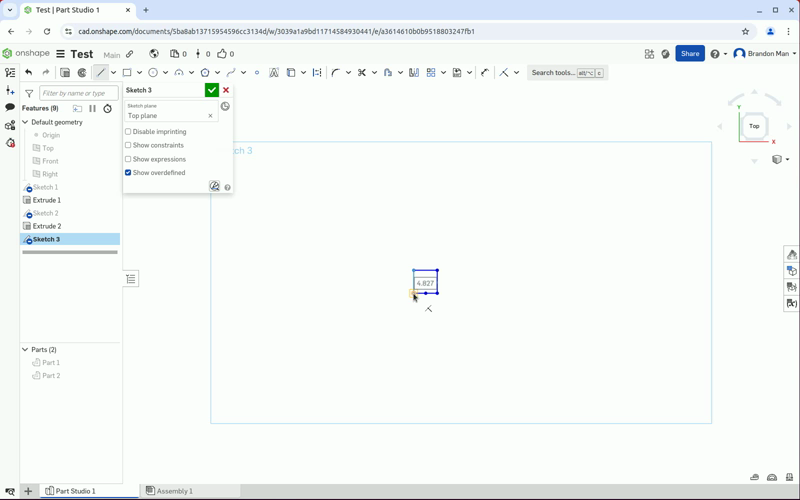
mouse_move(421, 280)
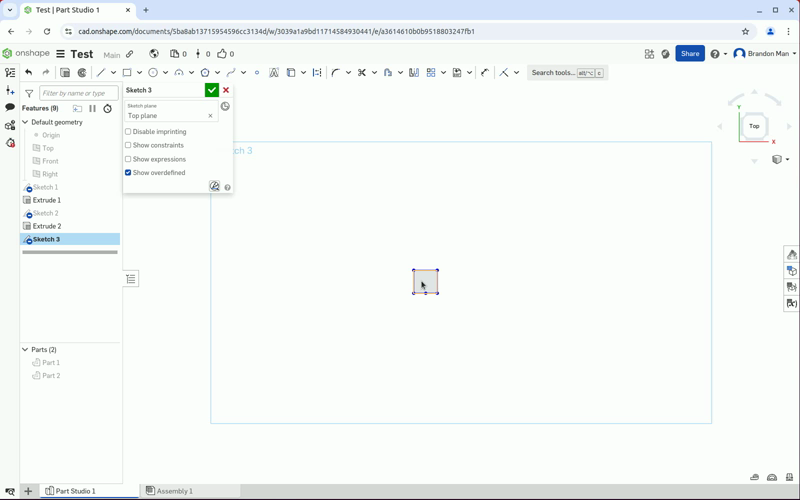
scroll(6)
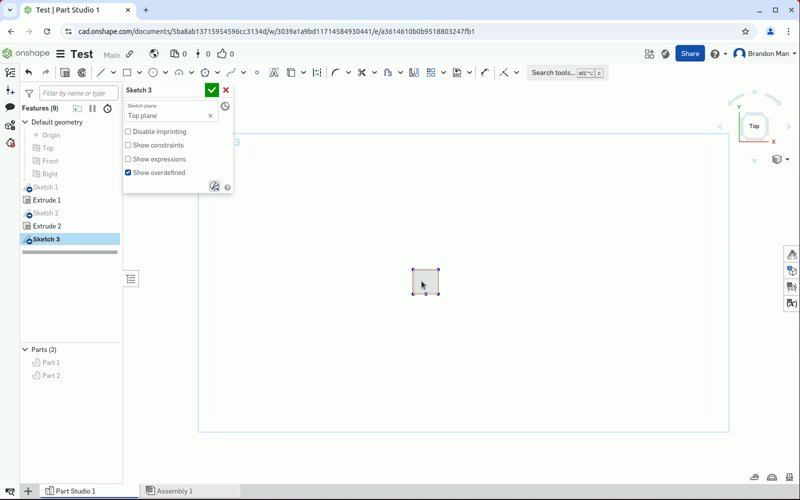
scroll(6)
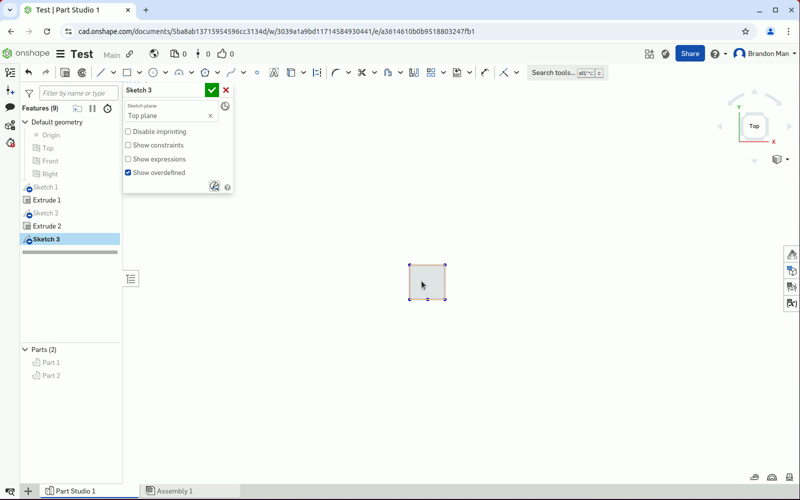
scroll(6)
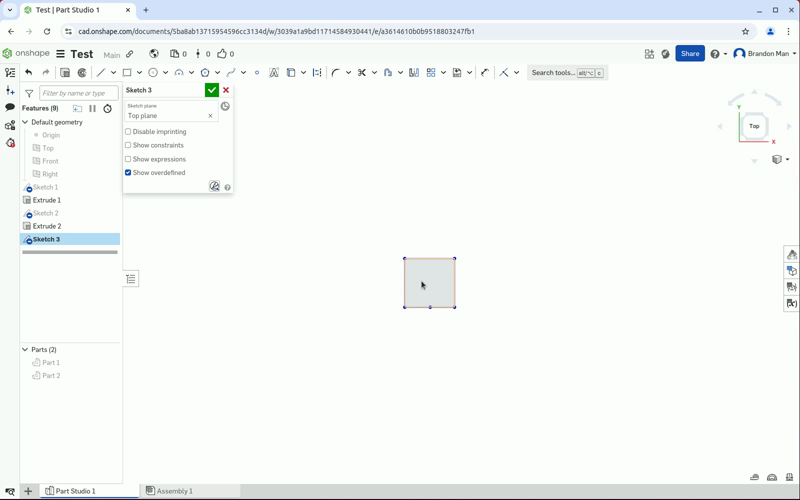
scroll(6)
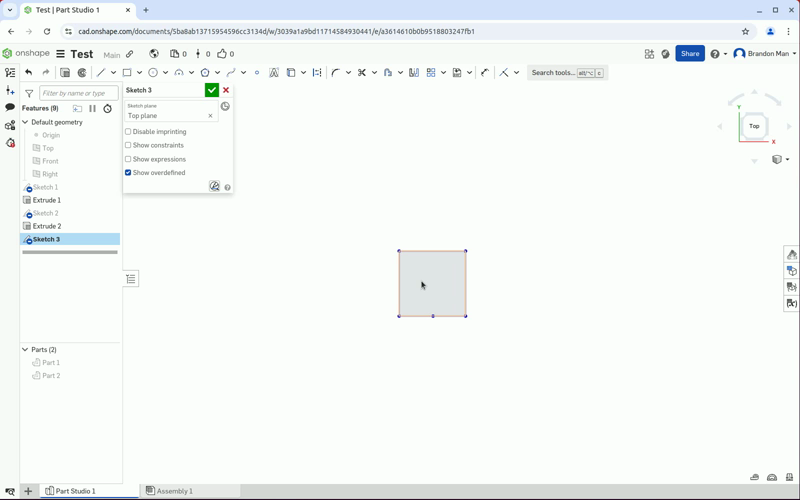
scroll(6)
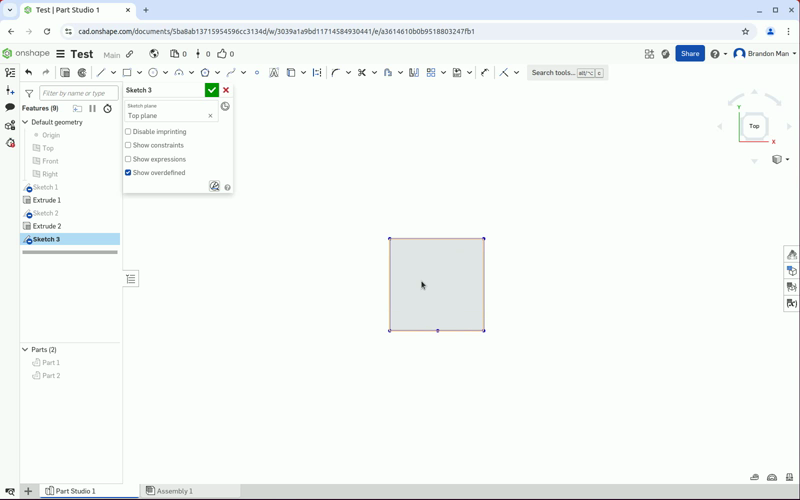
scroll(6)
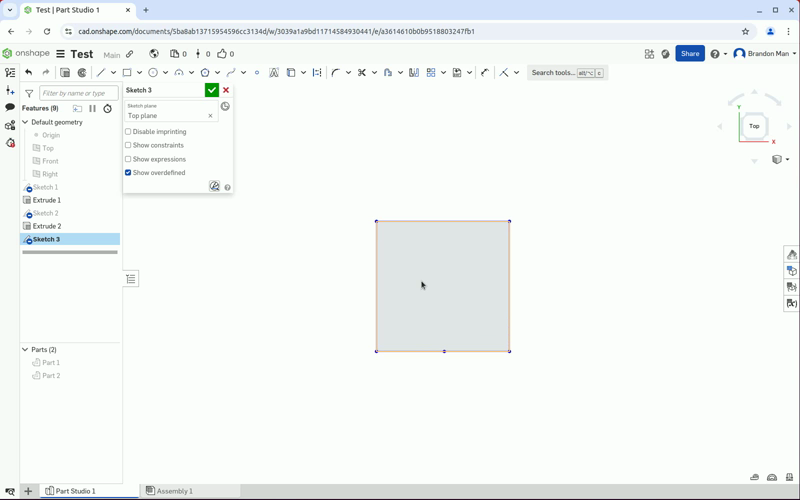
scroll(6)
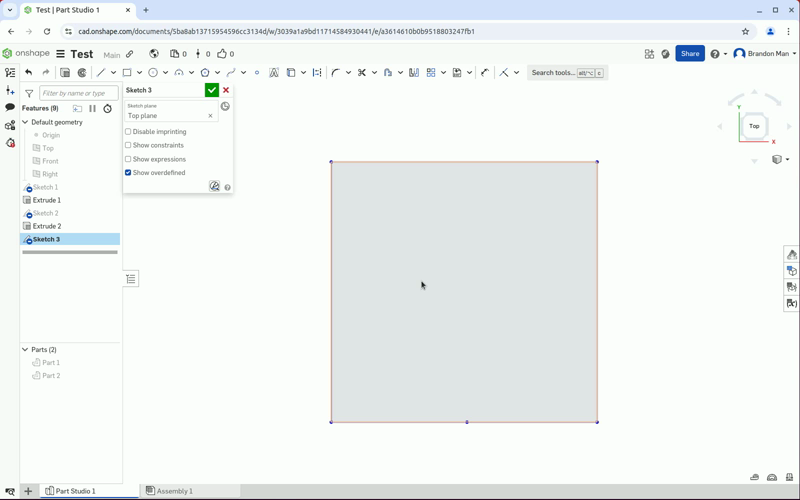
click(421, 280)
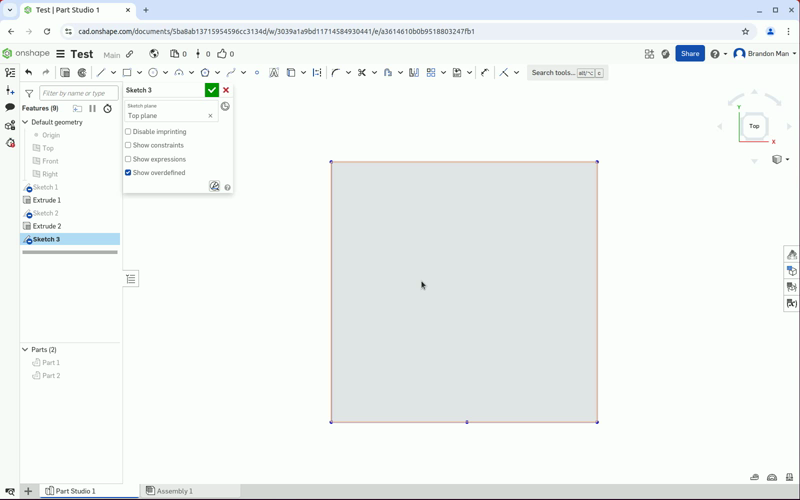
scroll(-6)
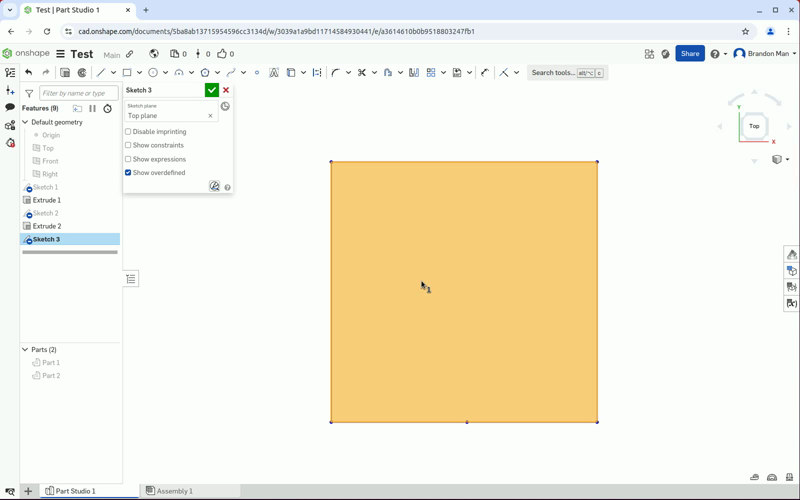
scroll(-6)
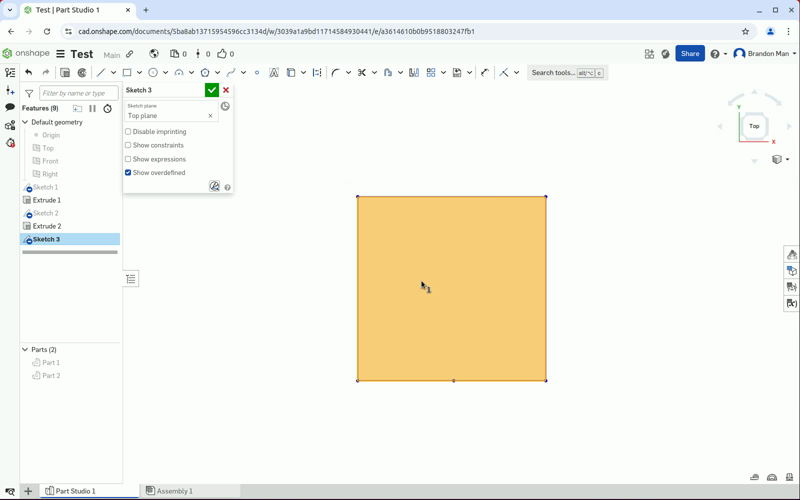
scroll(-6)
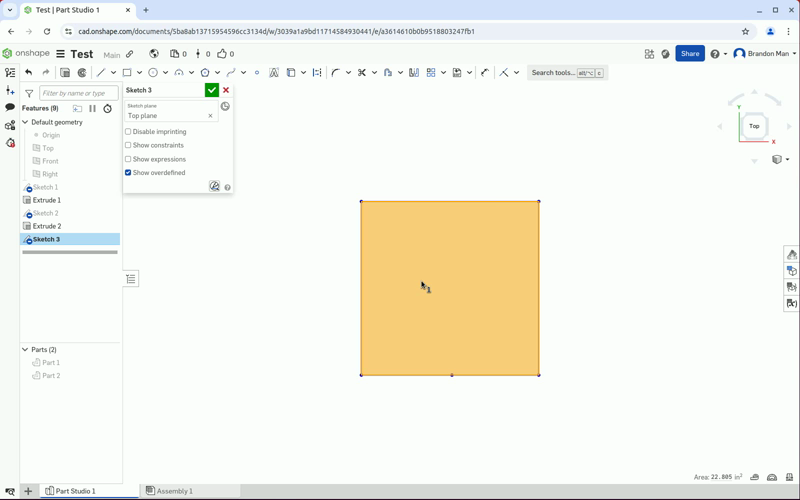
scroll(-6)
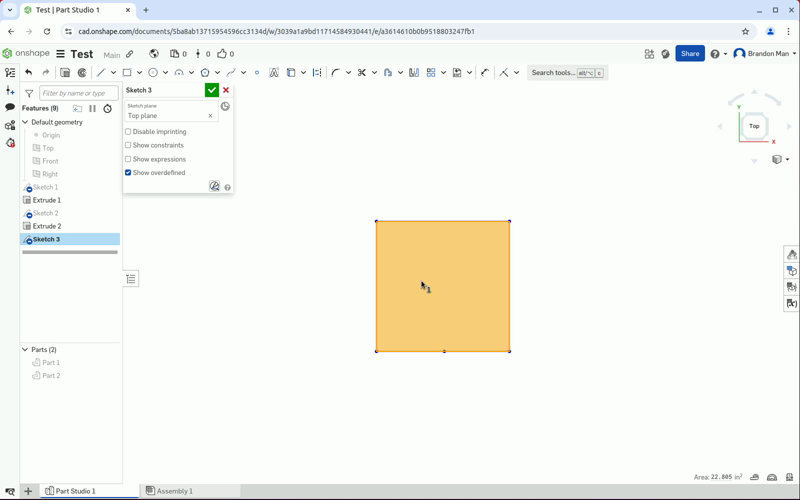
scroll(-6)
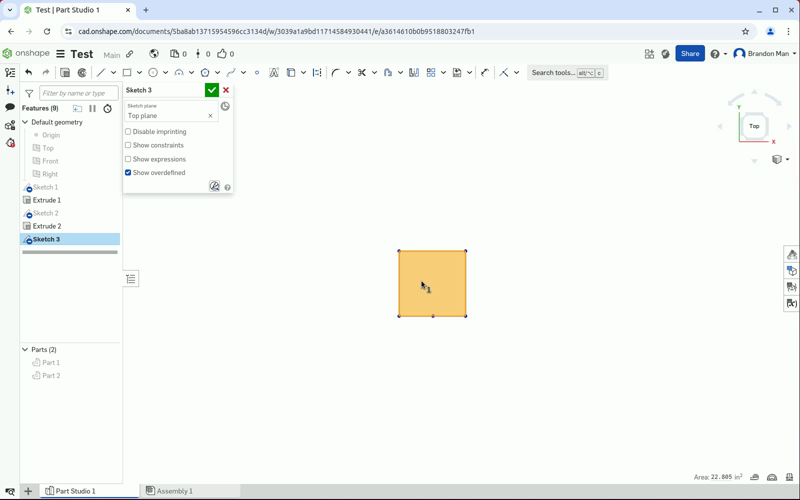
scroll(-6)
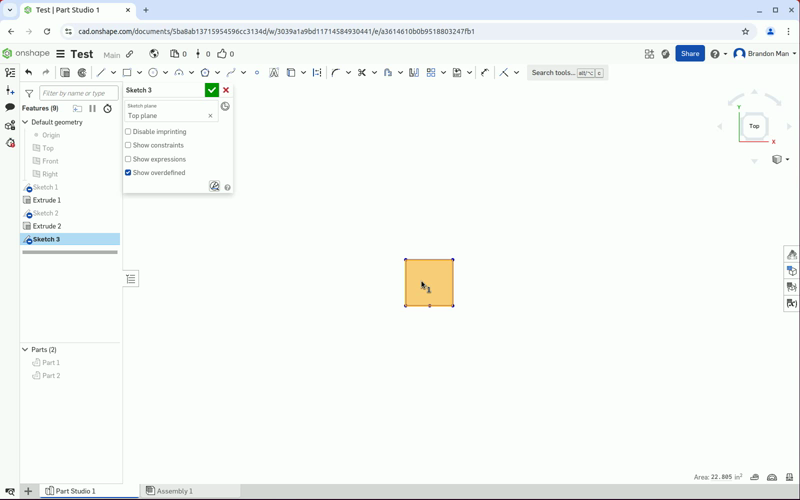
scroll(-6)
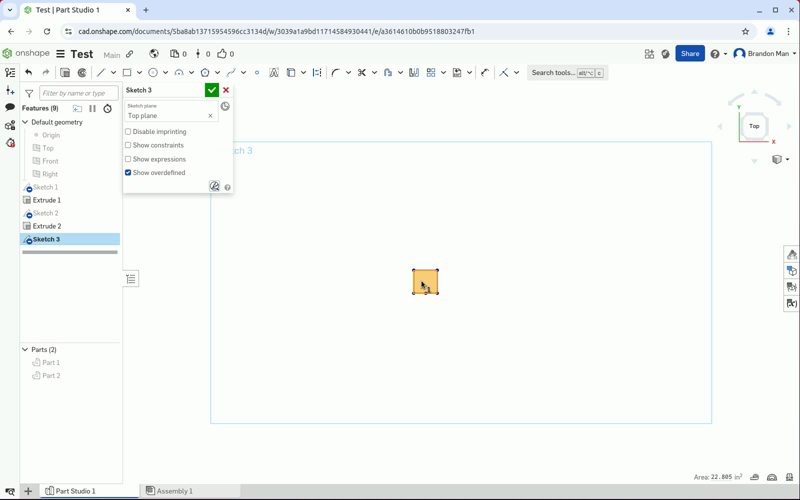
mouse_move(73, 352)
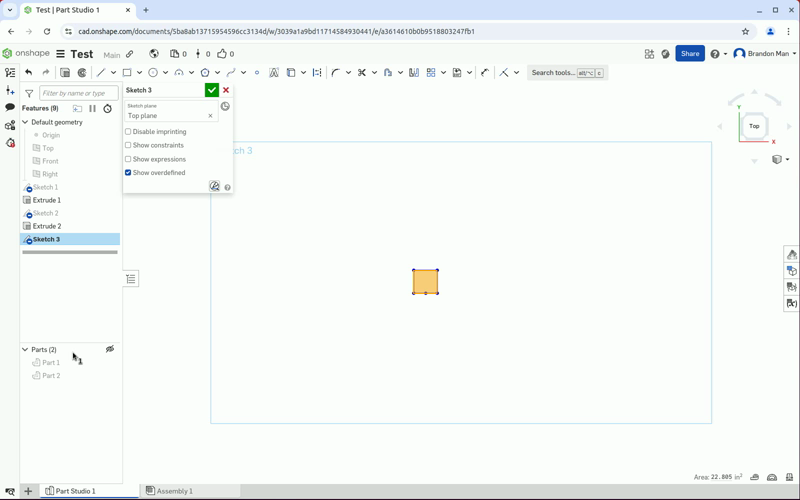
key(shift+y)
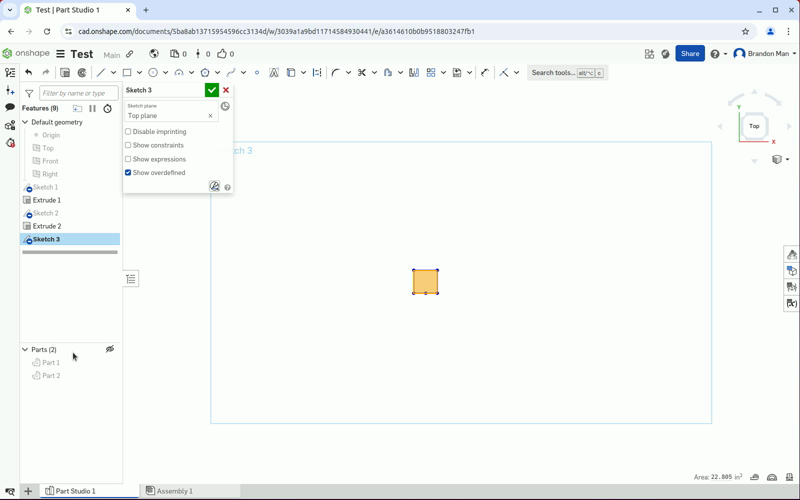
key(shift+e)
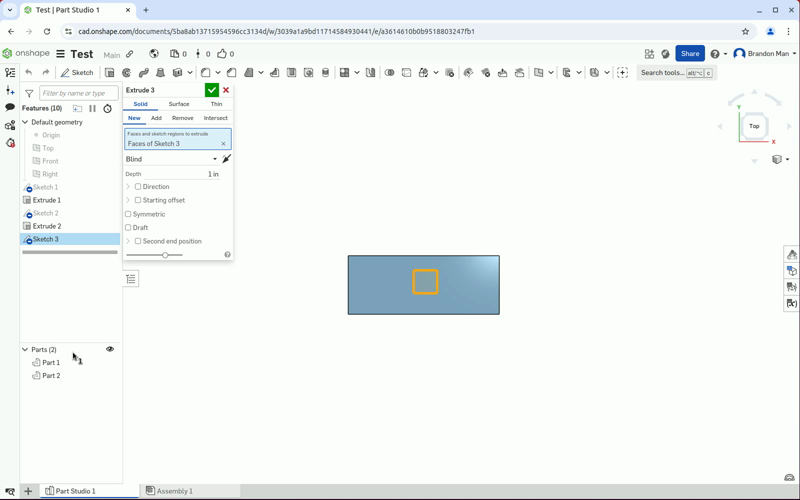
mouse_move(143, 106)
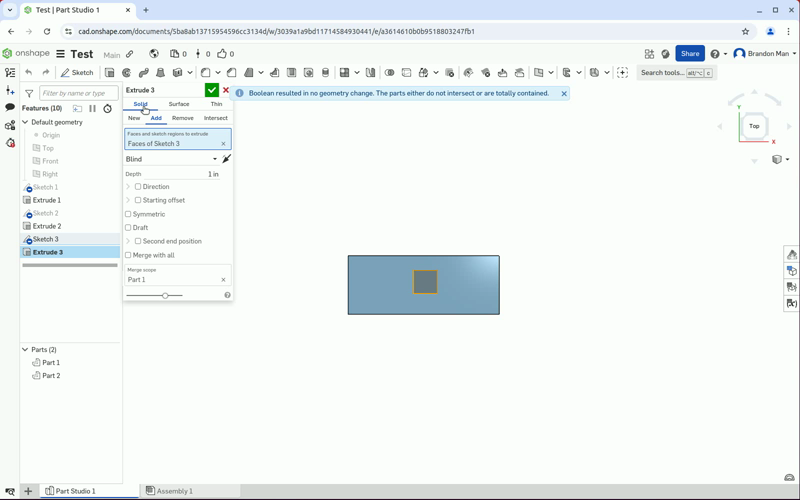
click(143, 106)
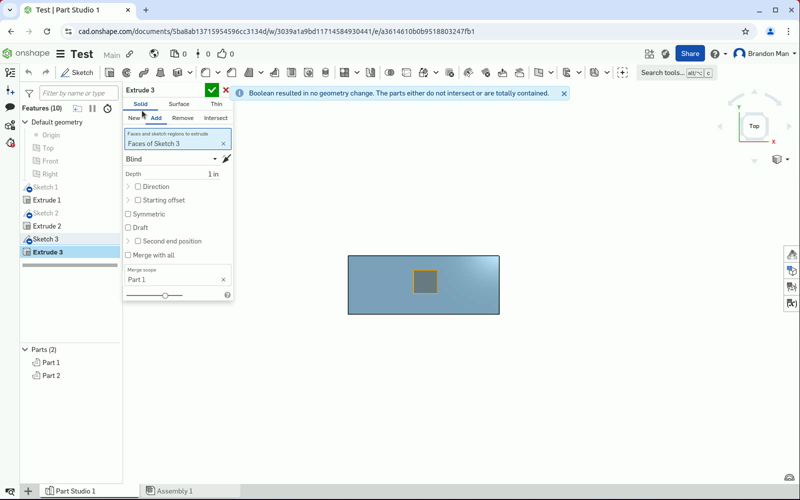
mouse_move(137, 120)
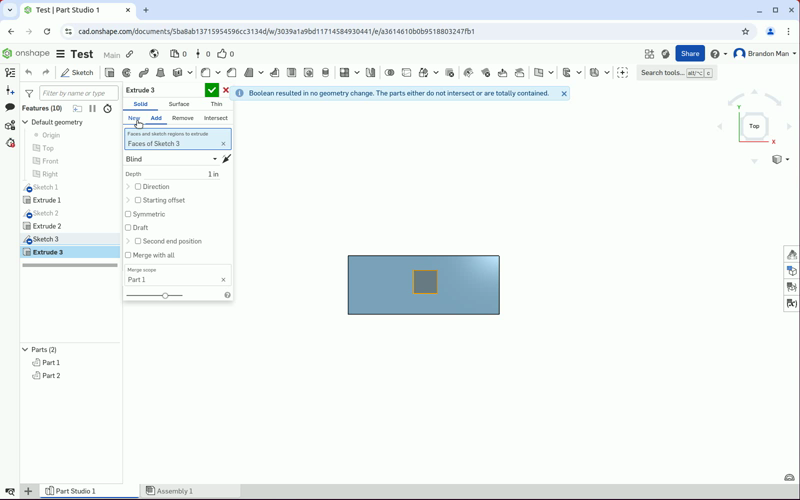
click(137, 120)
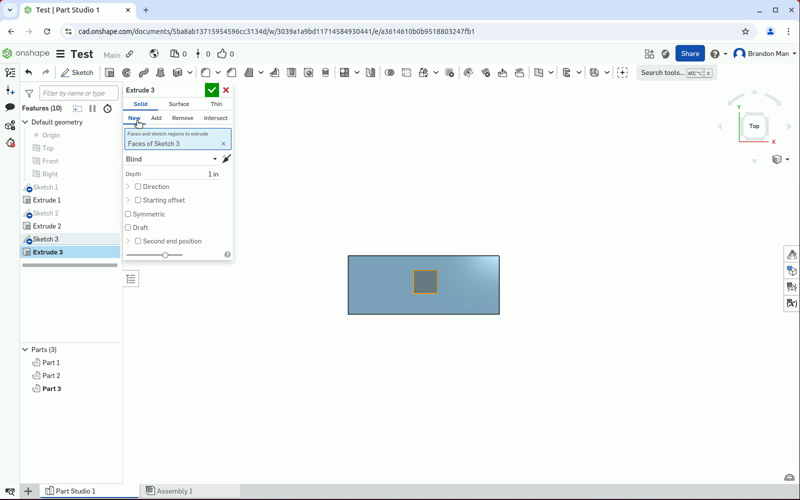
key(tab, 4)
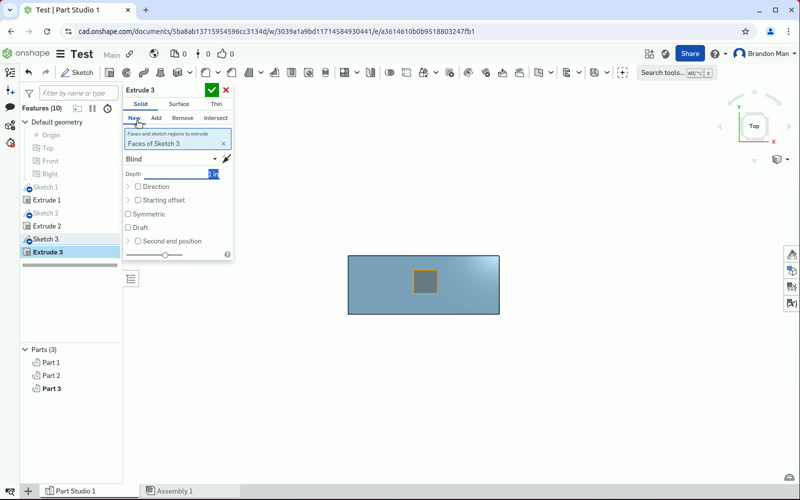
text(-4.814)
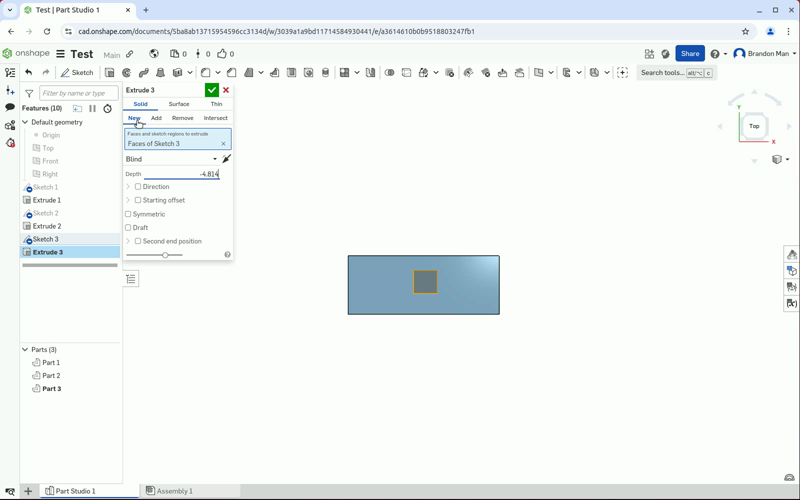
key(enter)
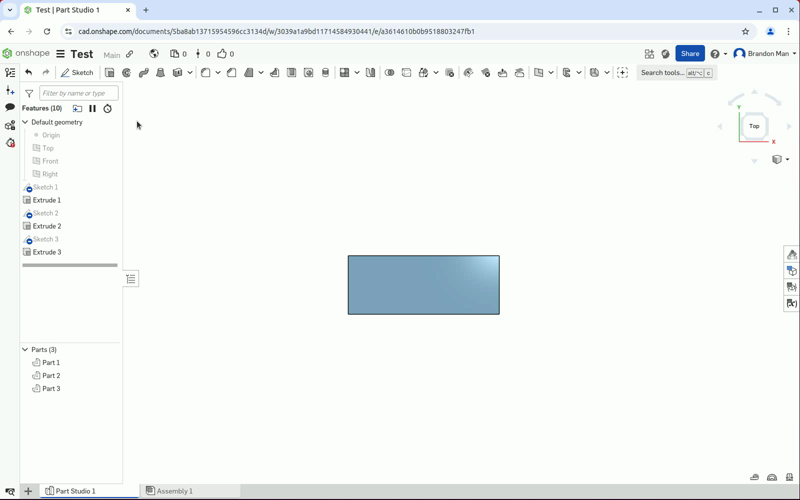
key(shift+h)
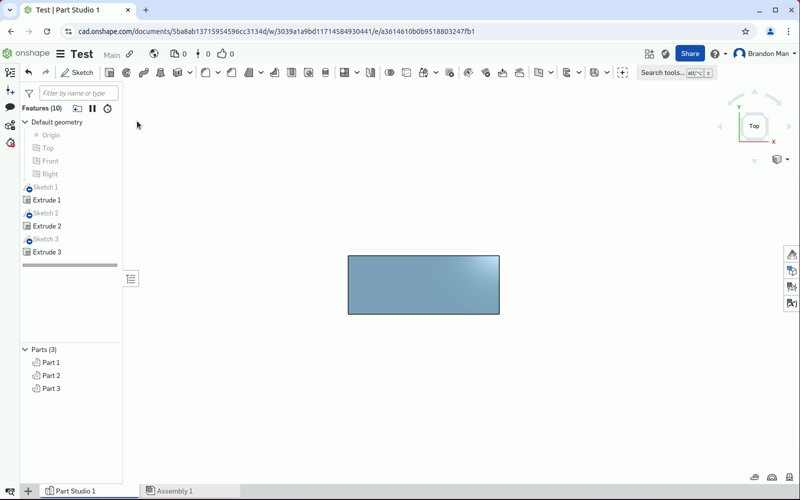
key(shift+h)
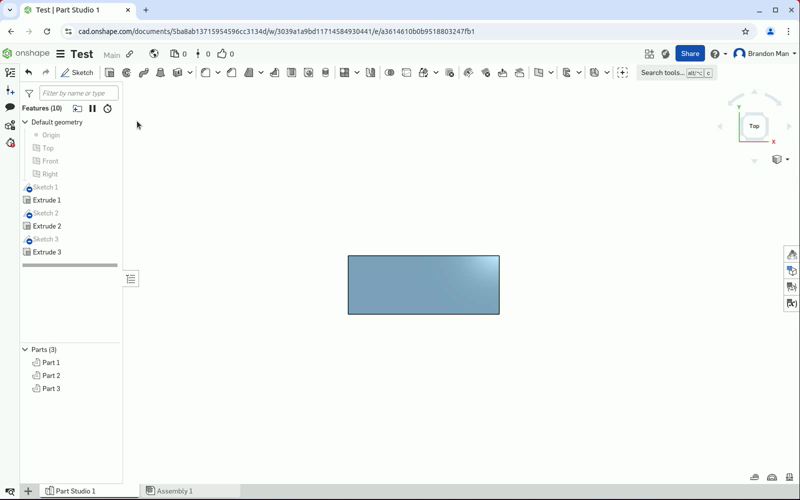
mouse_move(73, 189)
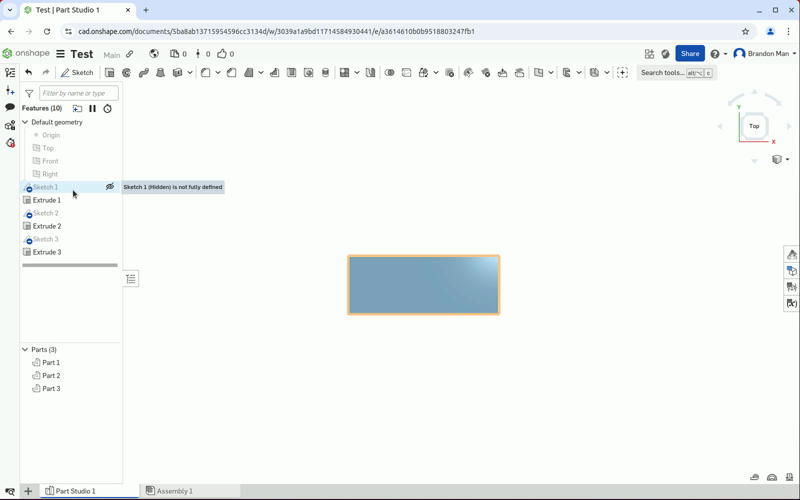
click(73, 189)
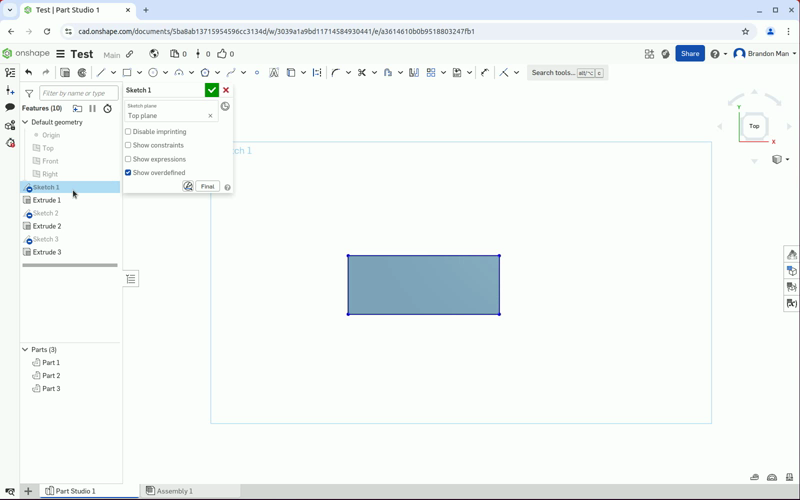
mouse_move(229, 92)
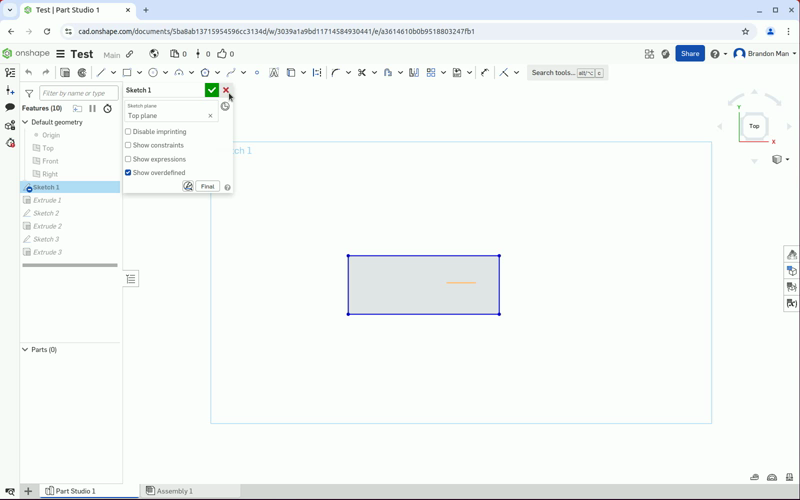
click(229, 92)
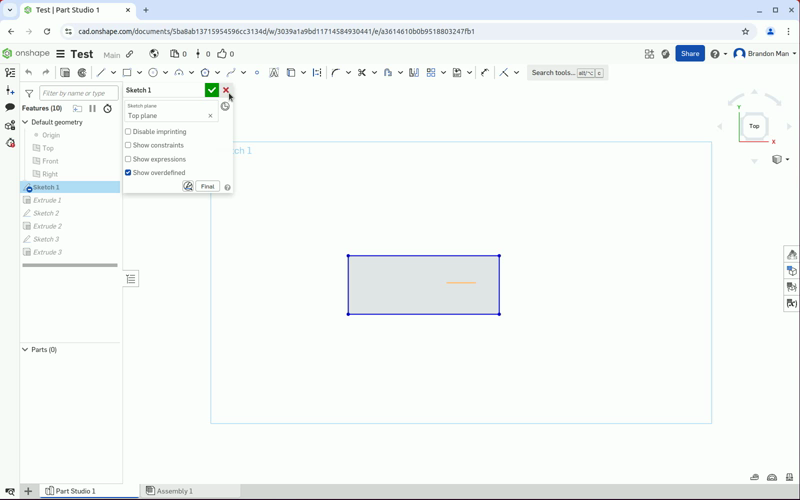
key(shift+s)
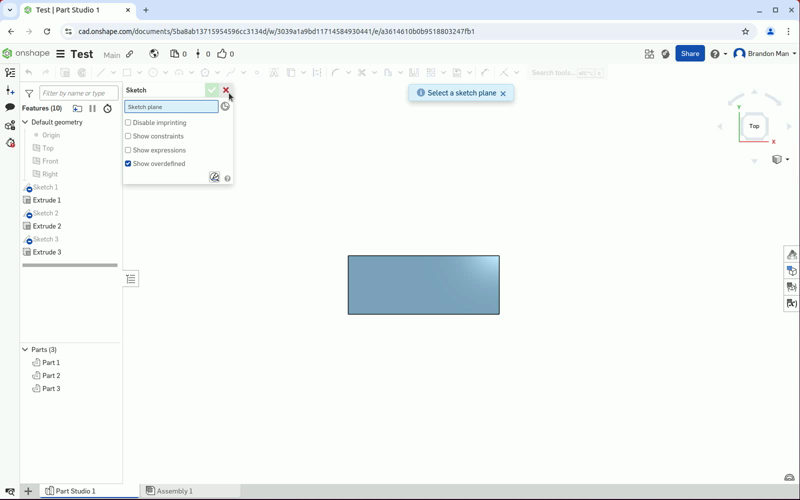
mouse_move(73, 150)
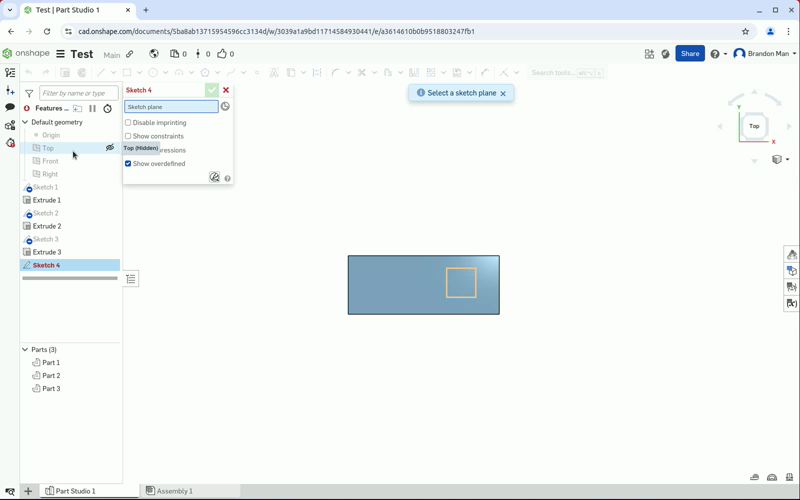
click(73, 150)
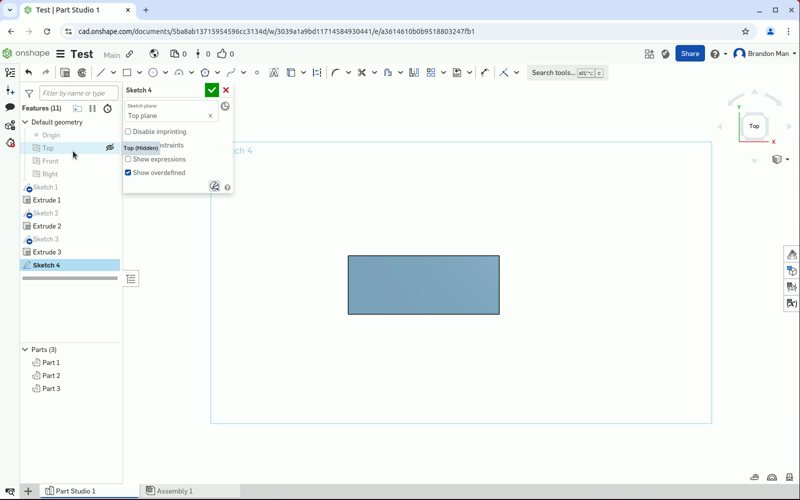
mouse_move(73, 352)
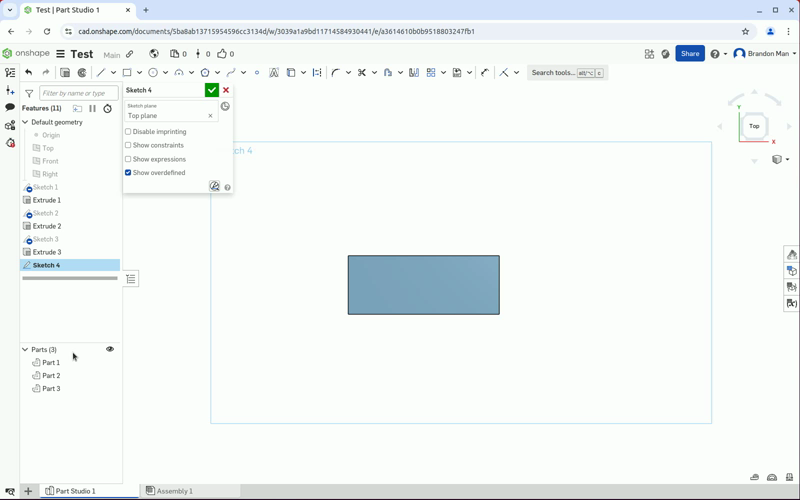
key(y)
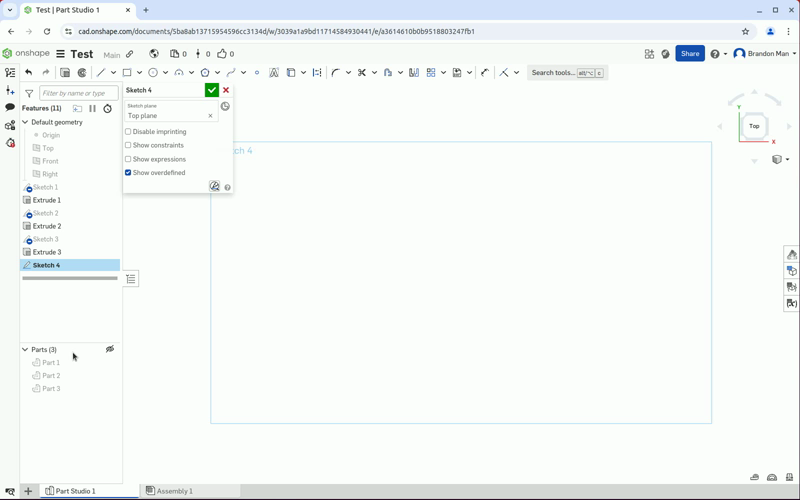
key(l)
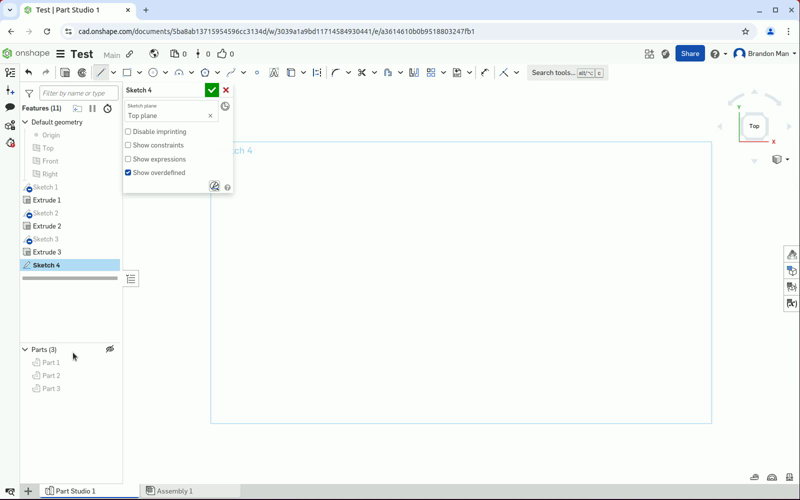
key_down(shift)
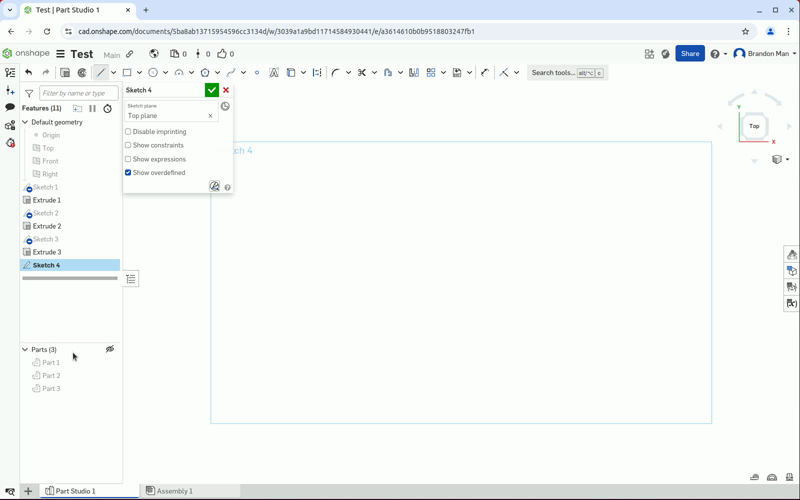
mouse_move(453, 307)
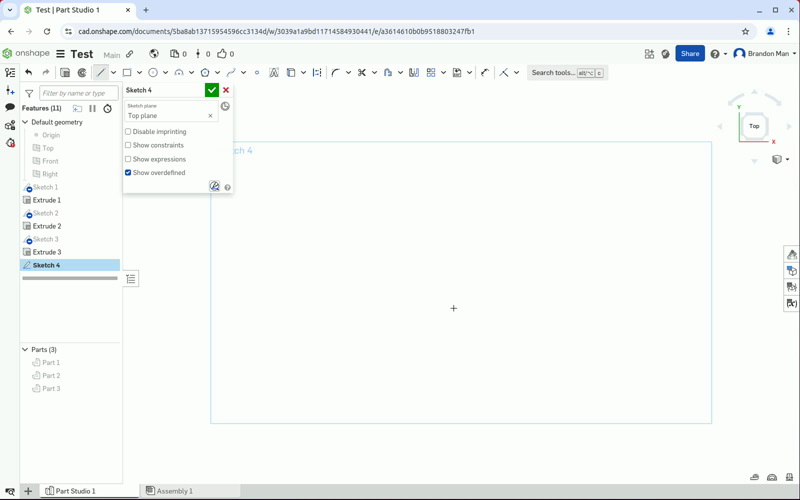
click(453, 307)
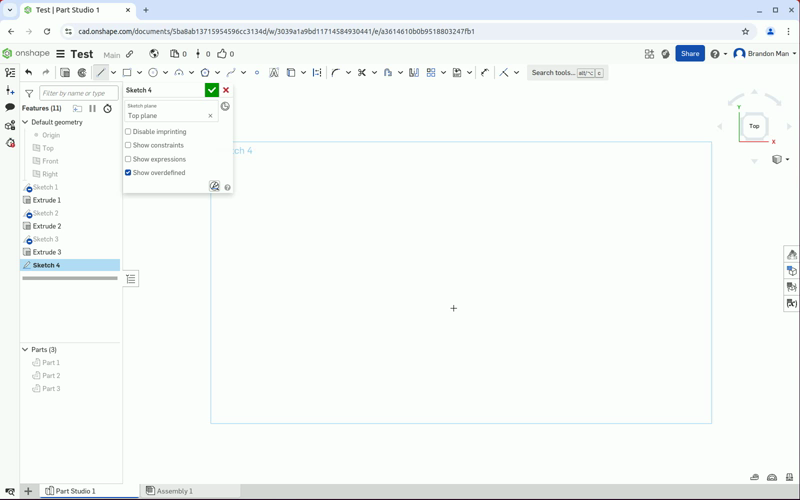
key_up(shift)
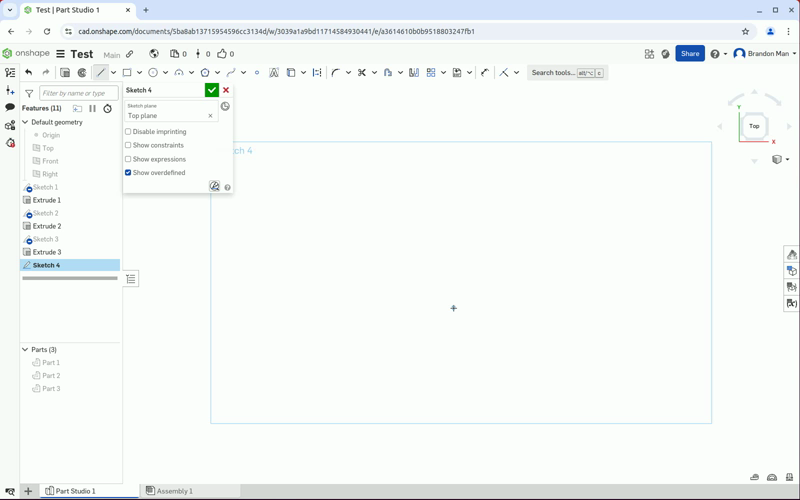
key_down(shift)
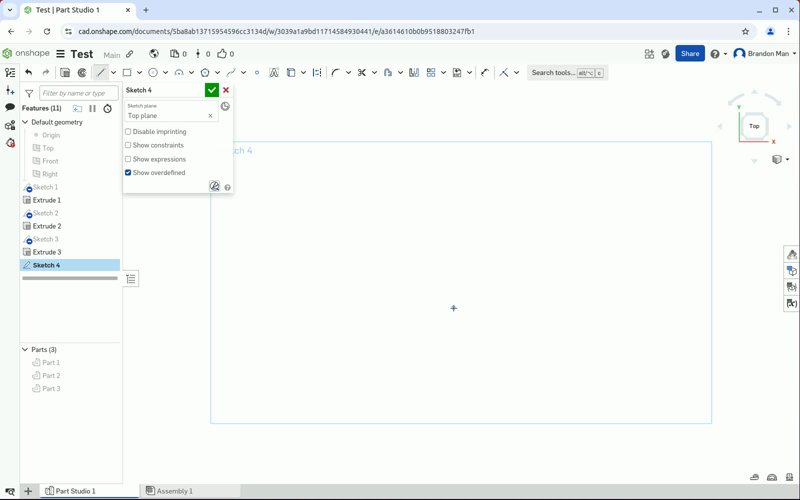
mouse_move(483, 307)
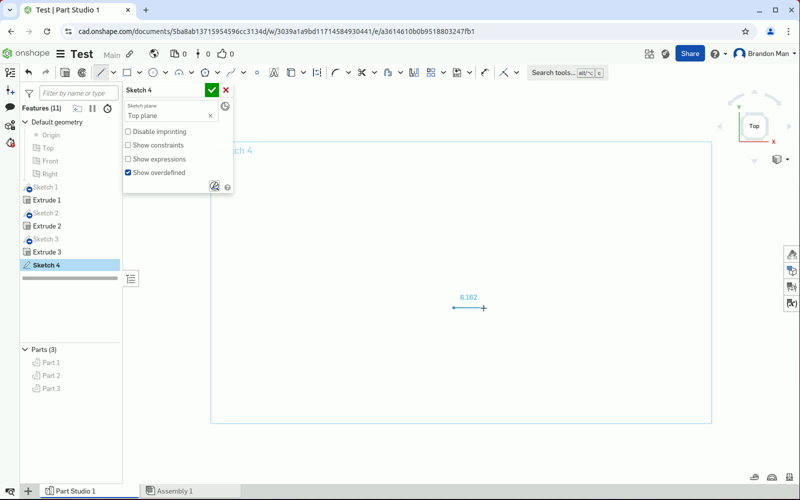
mouse_move(483, 307)
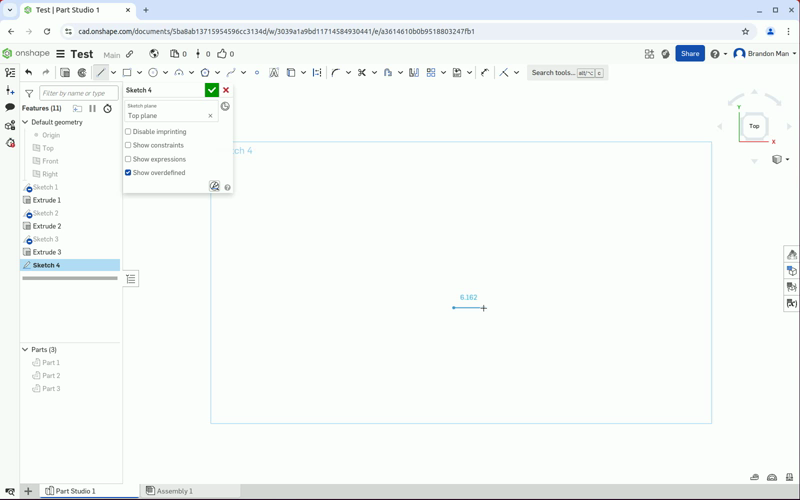
click(483, 307)
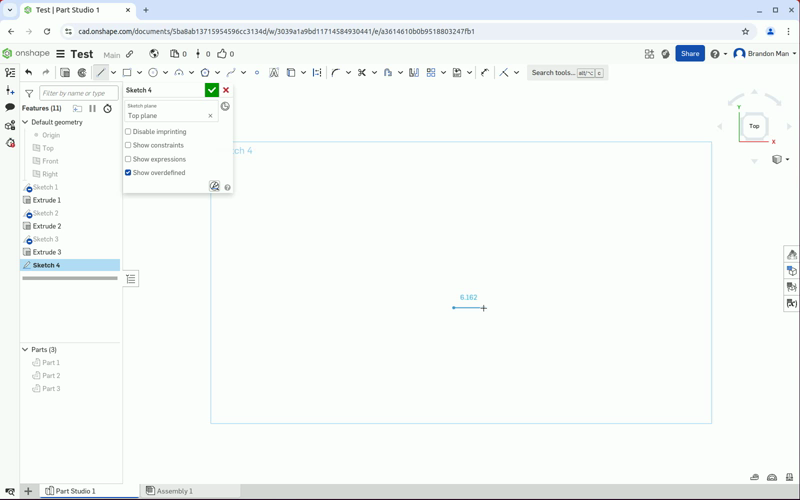
key_up(shift)
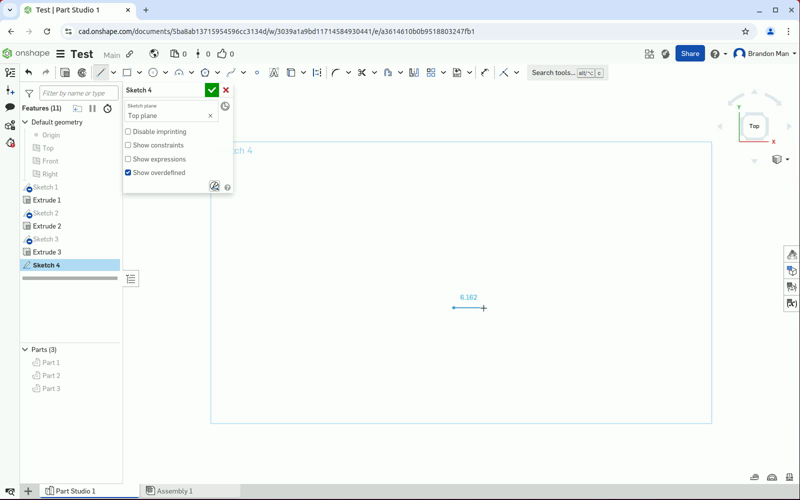
key_down(shift)
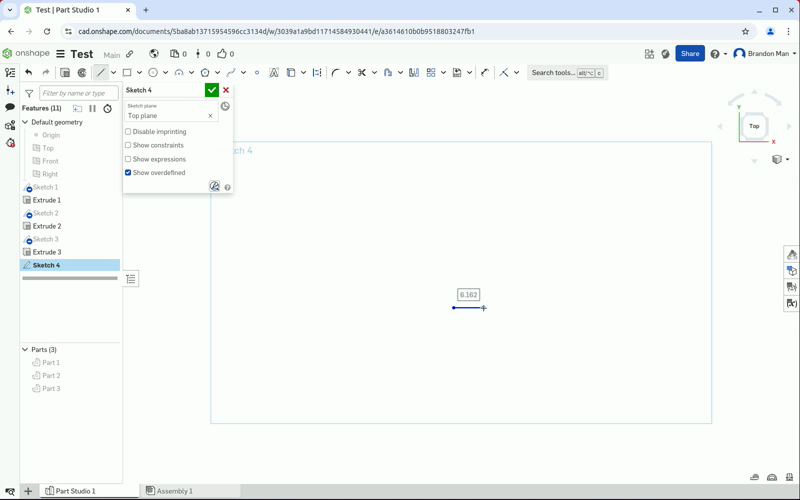
mouse_move(513, 307)
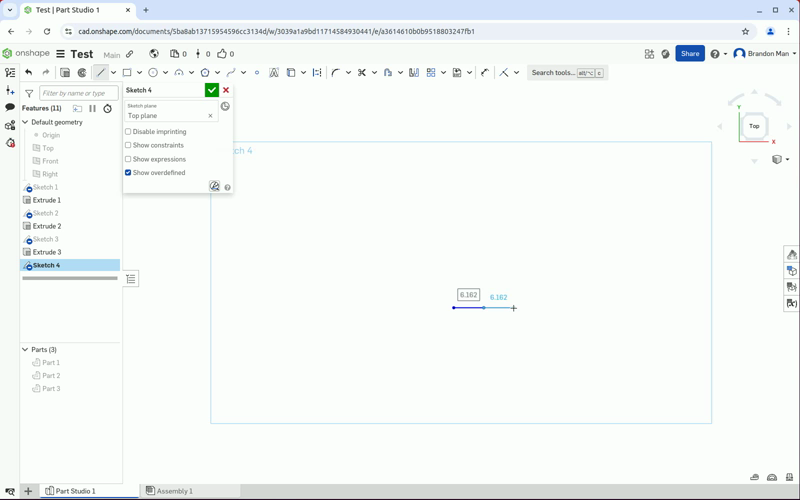
mouse_move(468, 281)
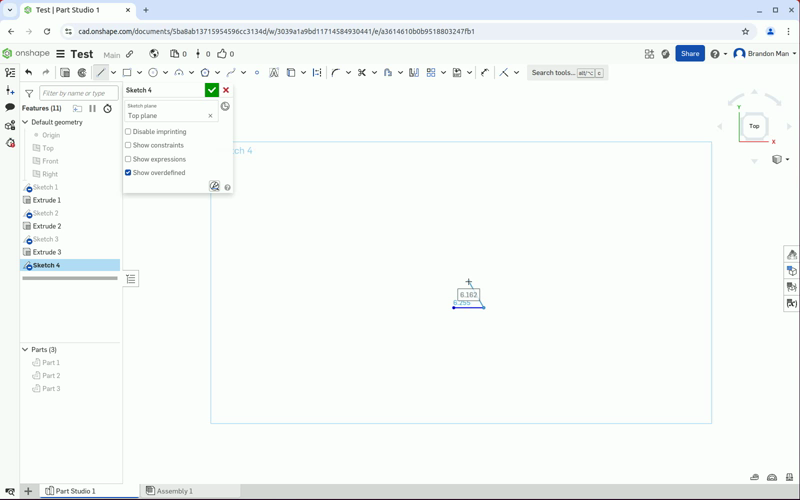
click(468, 281)
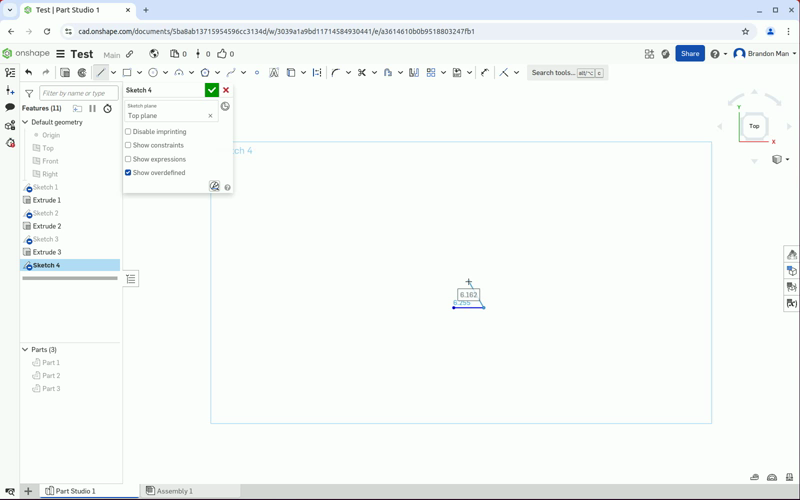
key_up(shift)
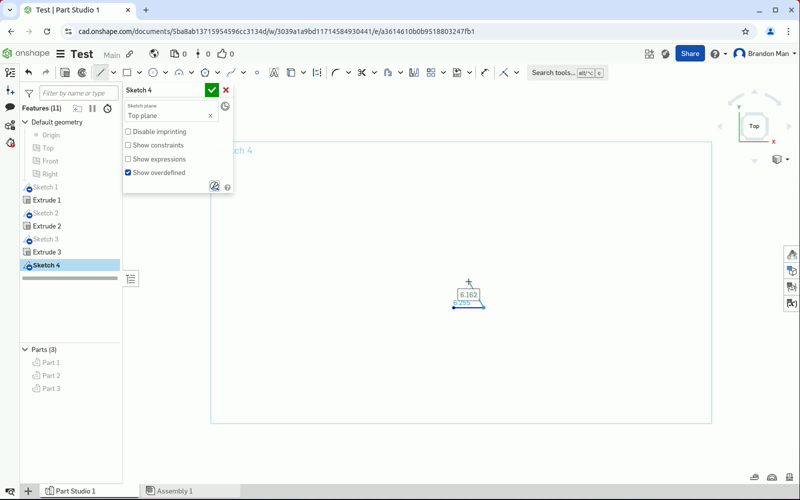
mouse_move(498, 281)
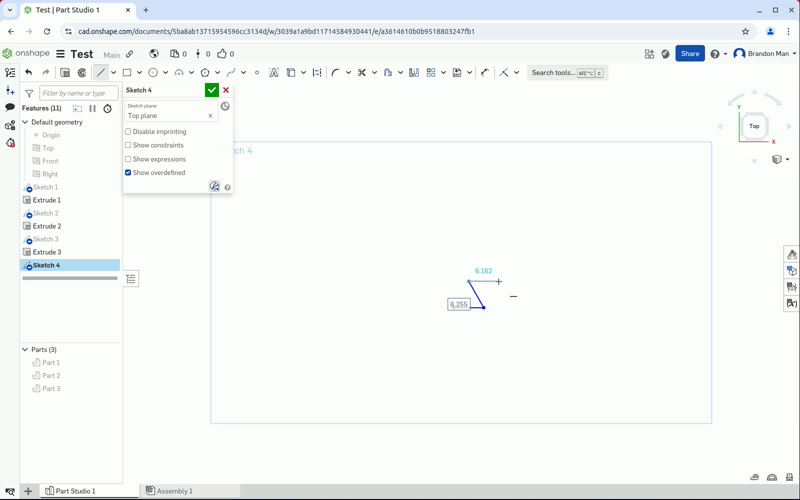
key_down(shift)
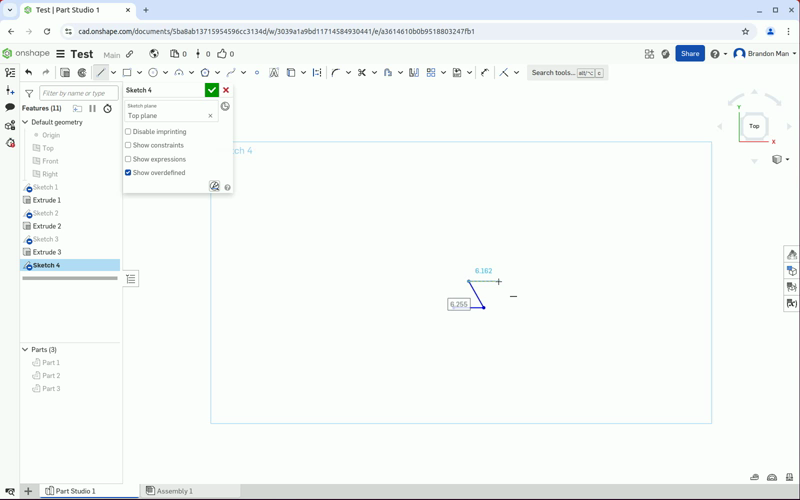
mouse_move(453, 307)
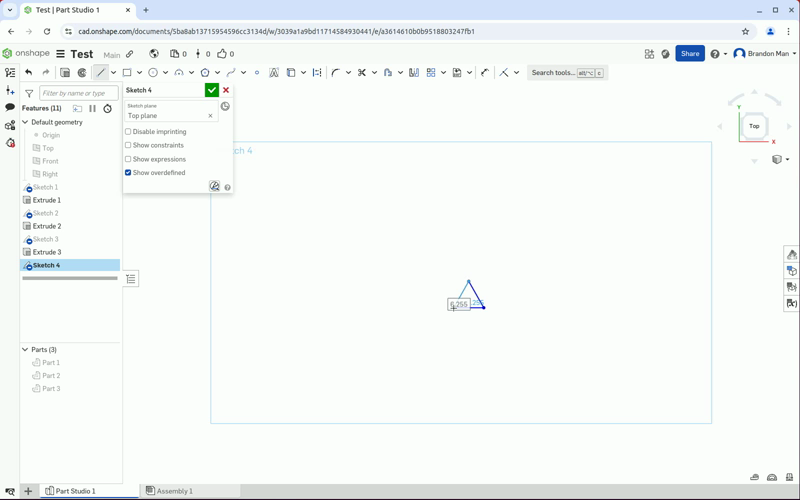
key_up(shift)
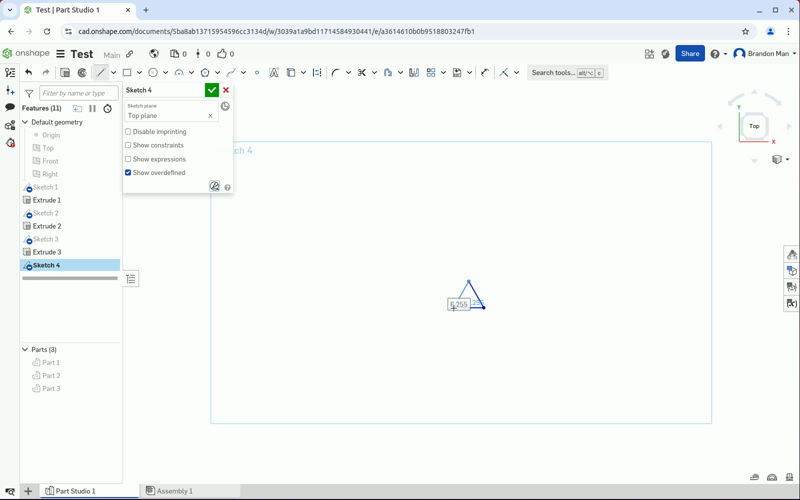
click(453, 307)
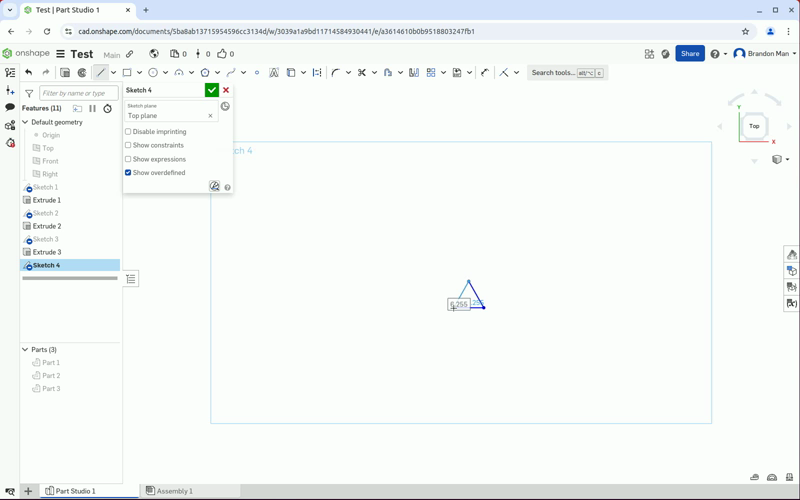
key(esc)
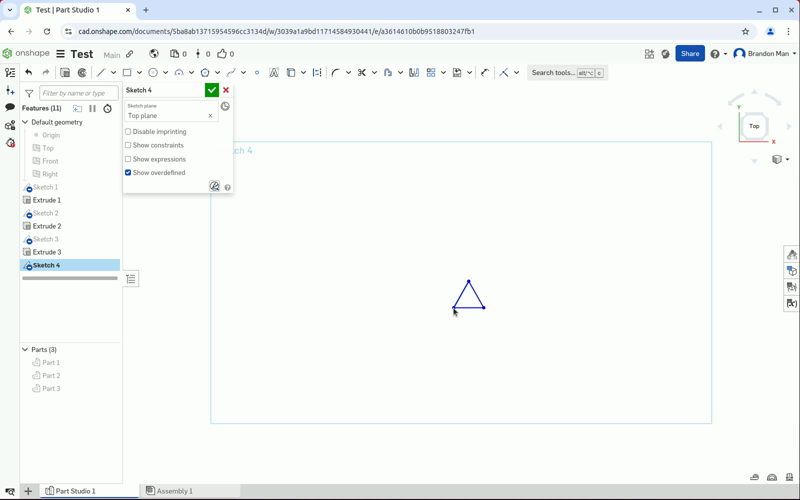
mouse_move(469, 287)
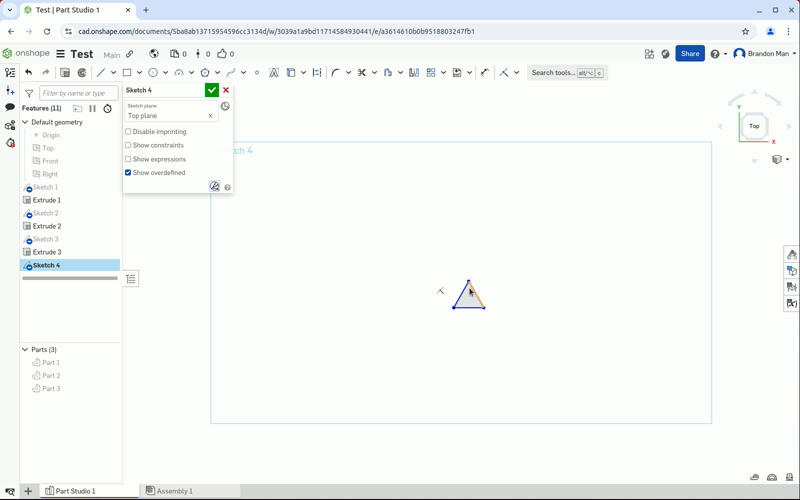
scroll(6)
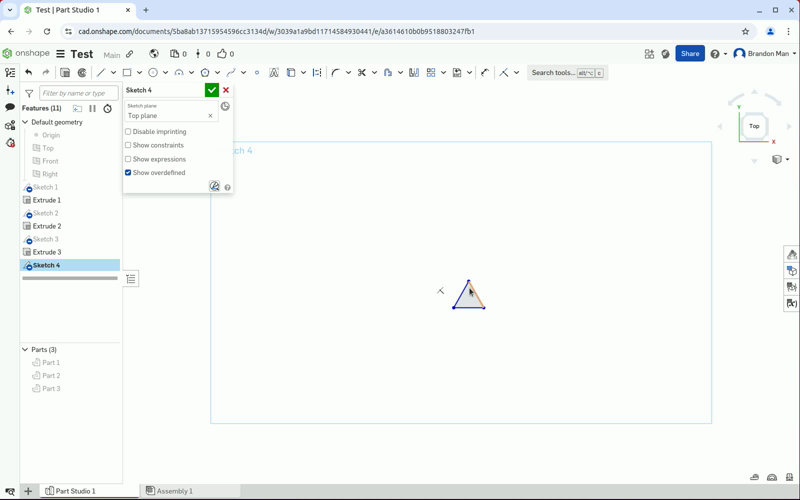
scroll(6)
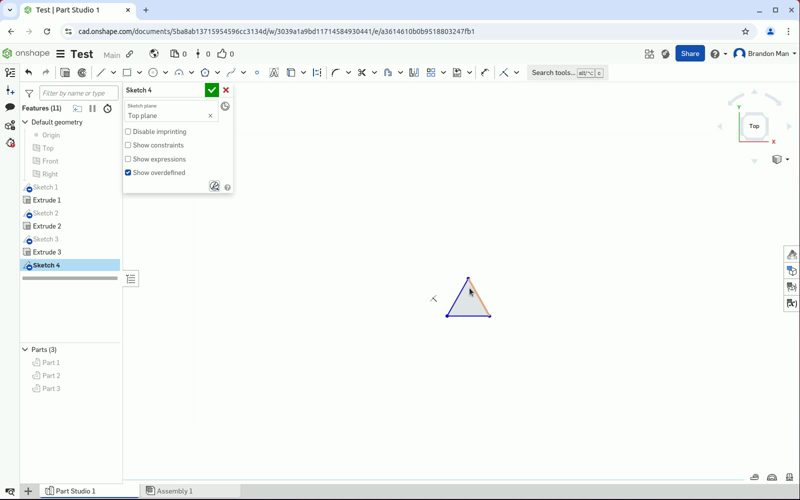
scroll(6)
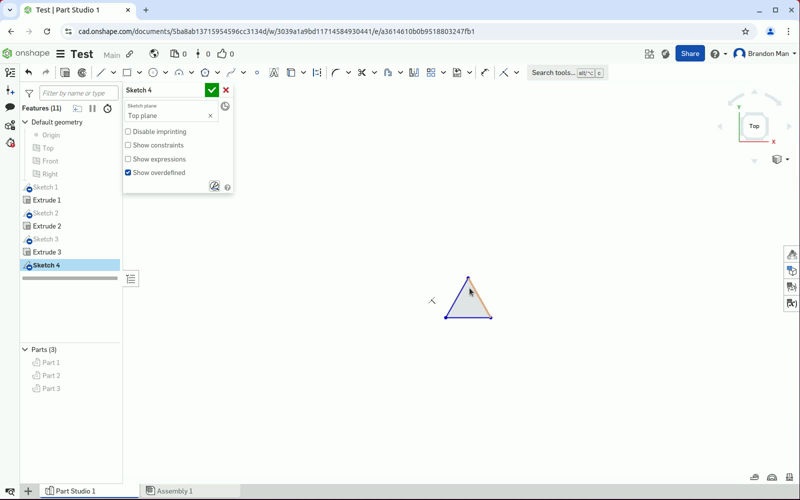
scroll(6)
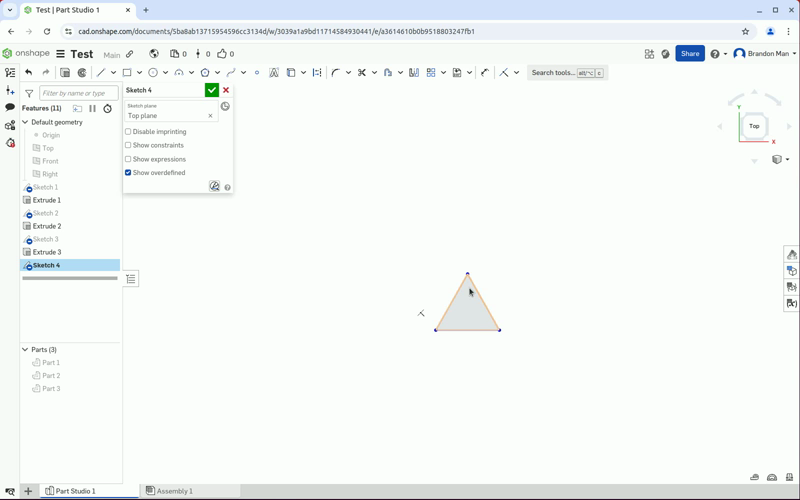
scroll(6)
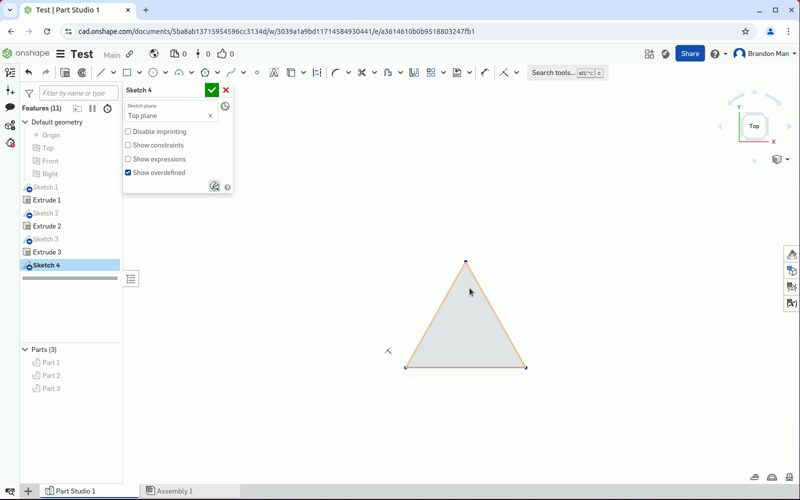
scroll(6)
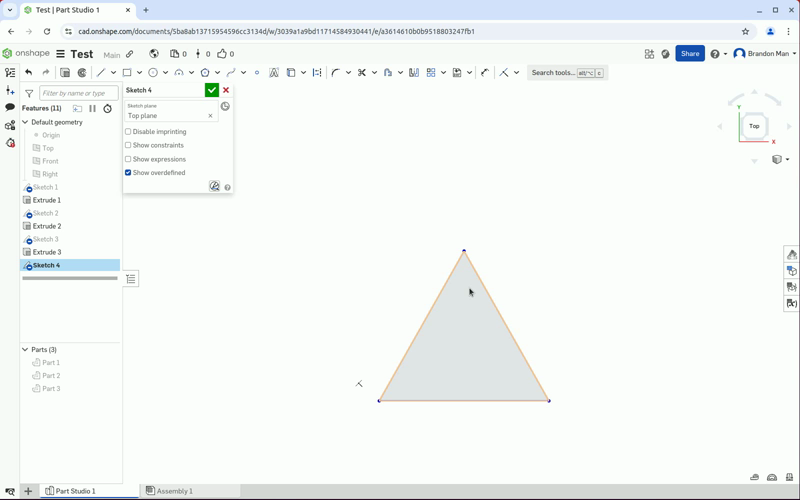
scroll(6)
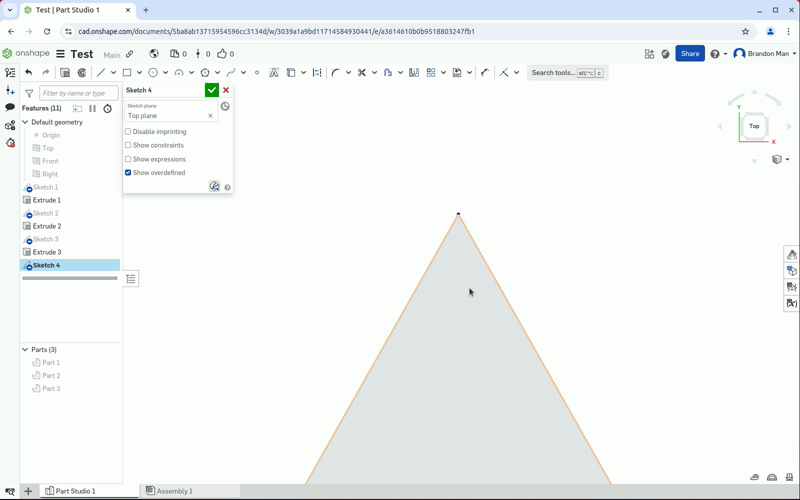
click(469, 287)
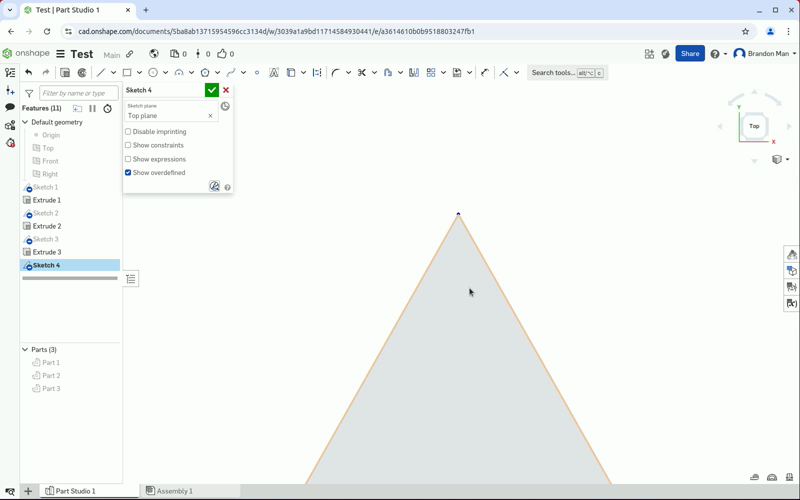
scroll(-6)
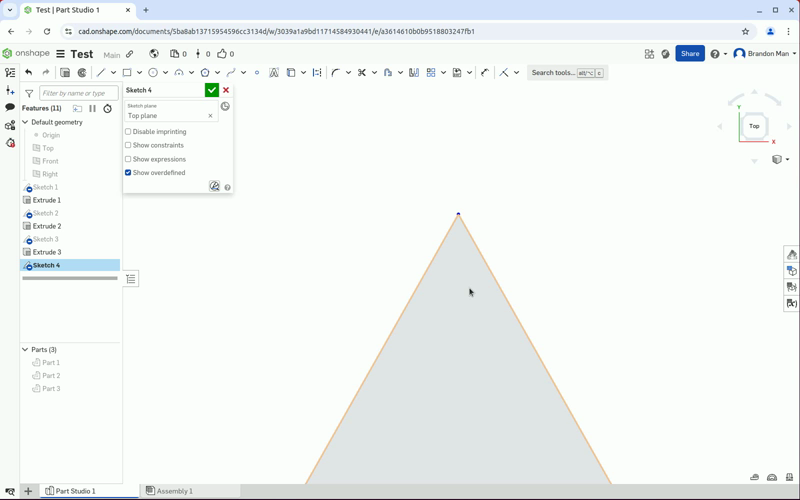
scroll(-6)
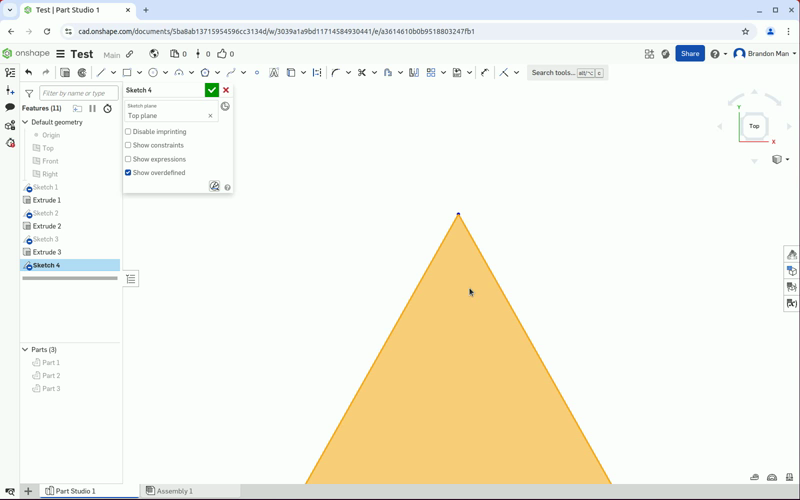
scroll(-6)
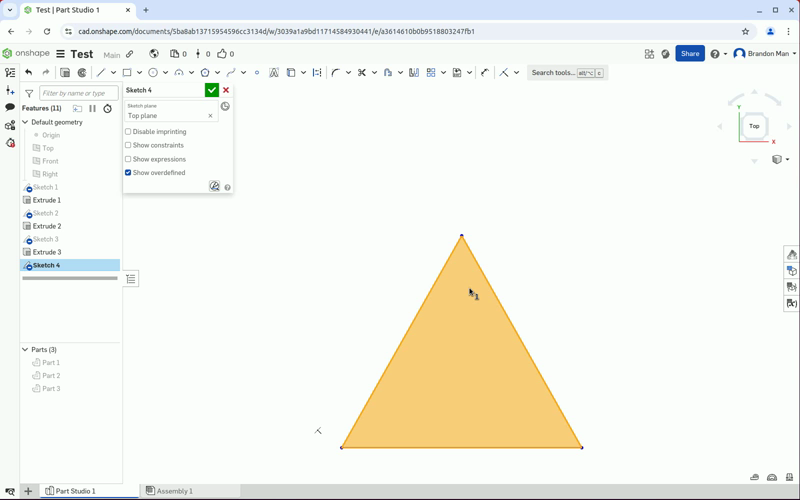
scroll(-6)
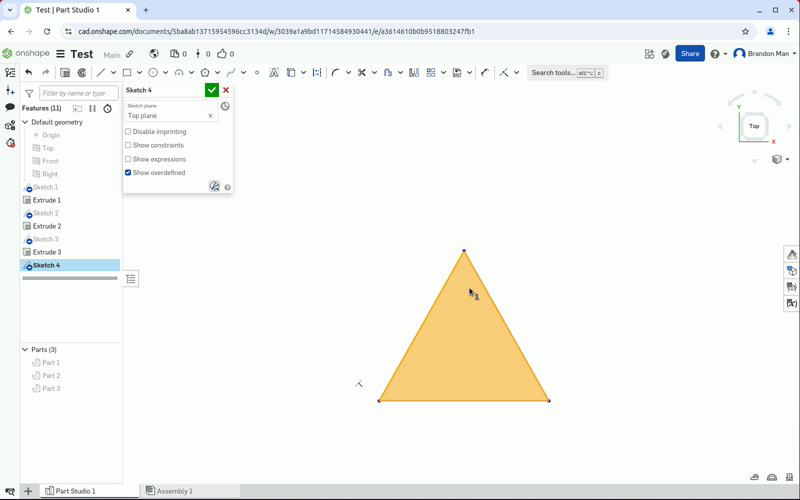
scroll(-6)
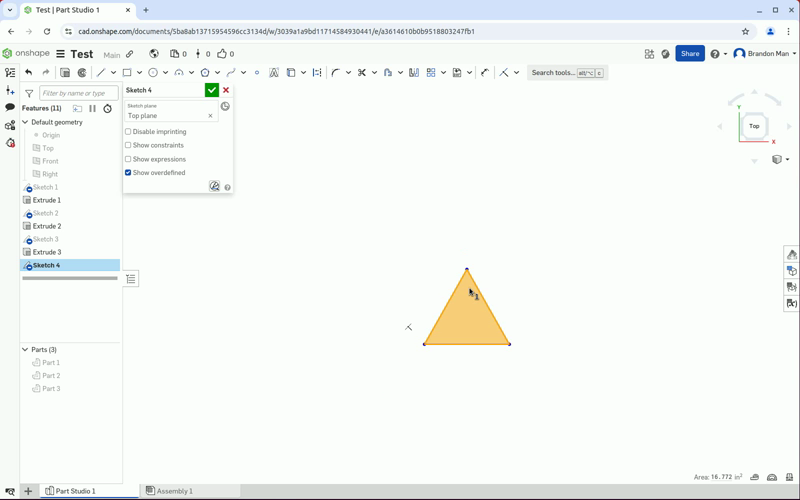
scroll(-6)
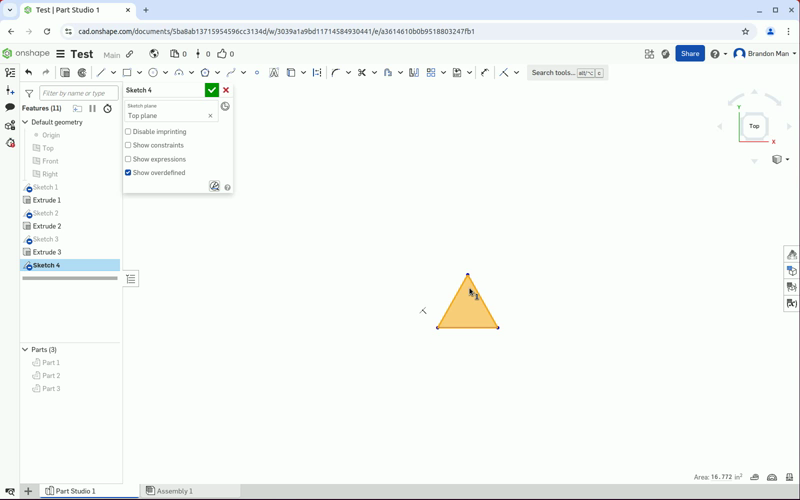
scroll(-6)
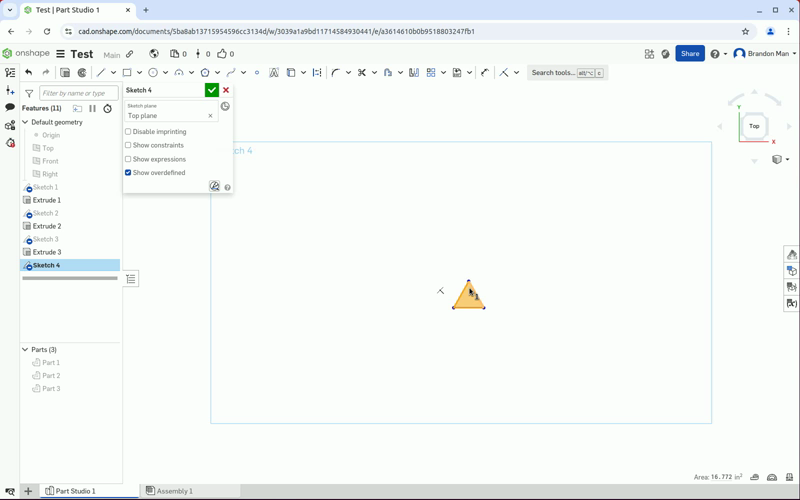
mouse_move(73, 352)
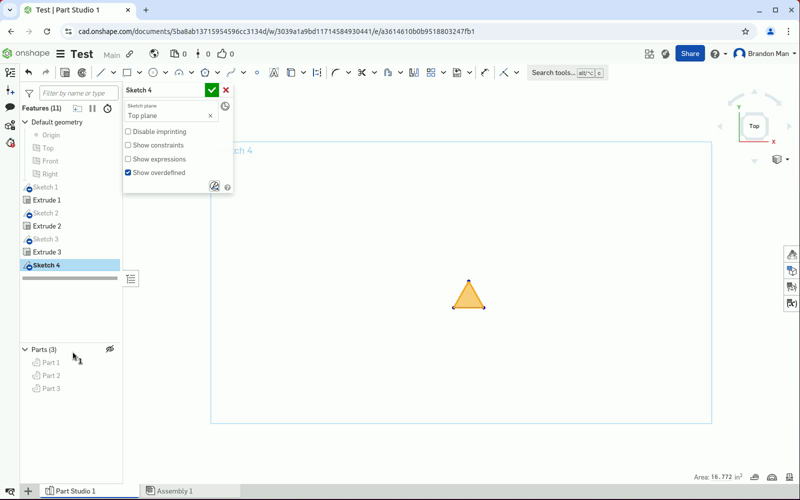
key(shift+y)
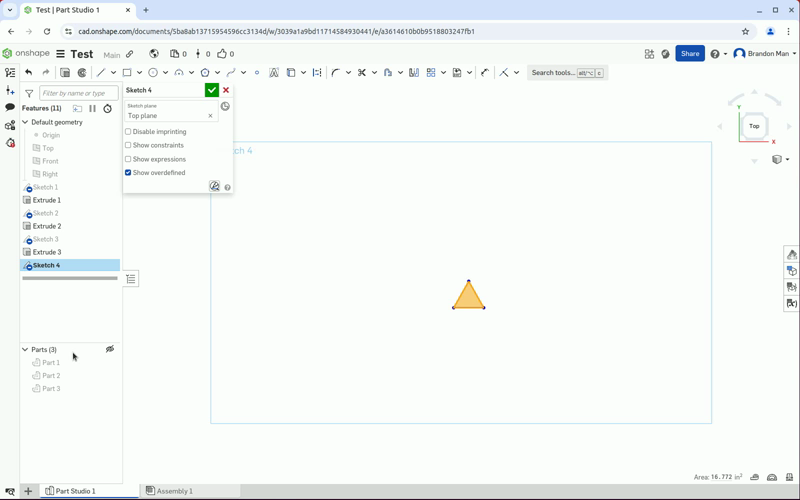
key(shift+e)
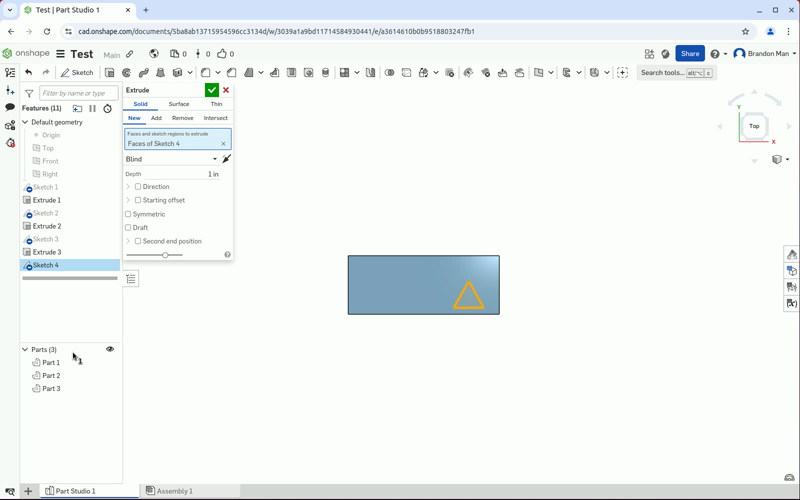
mouse_move(143, 106)
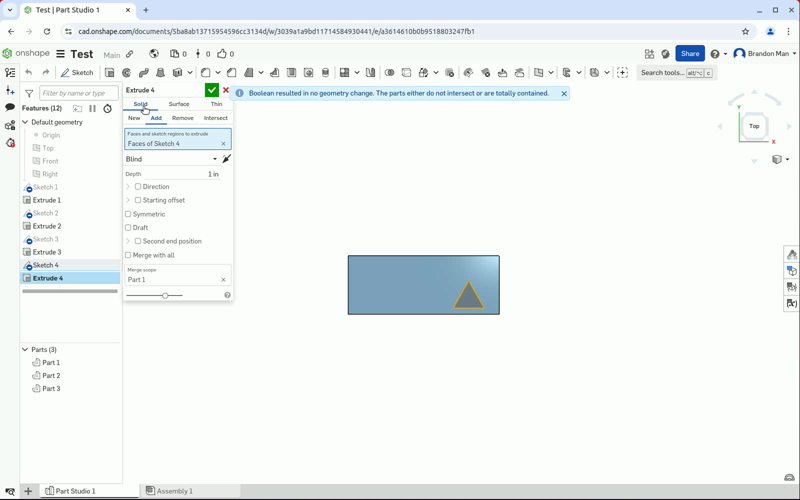
click(143, 106)
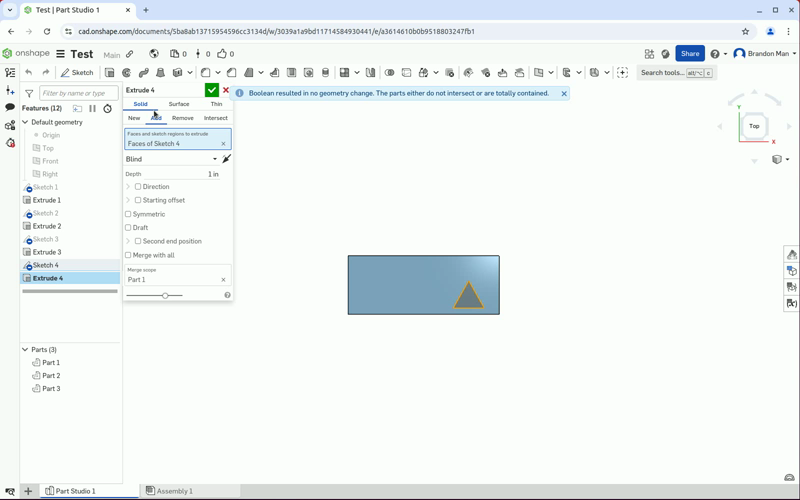
mouse_move(186, 120)
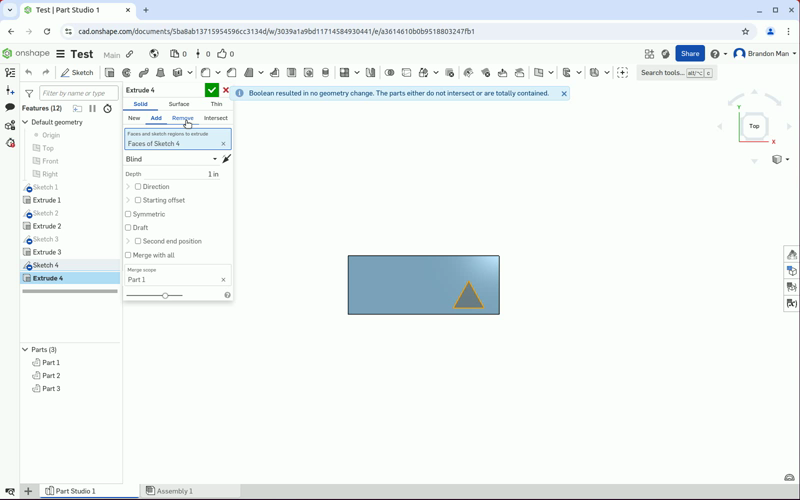
click(186, 120)
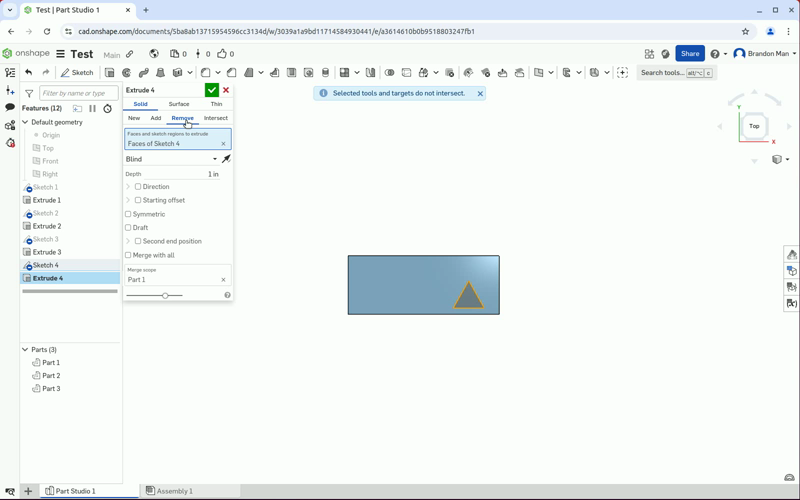
key(tab, 4)
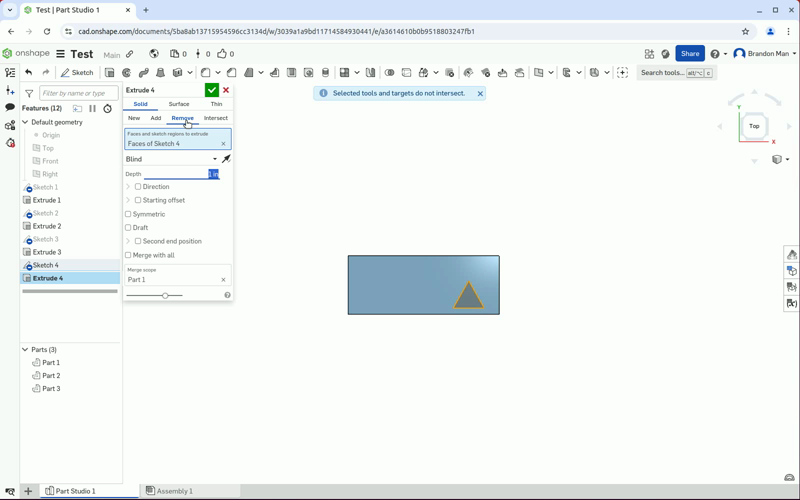
text(-13.48)
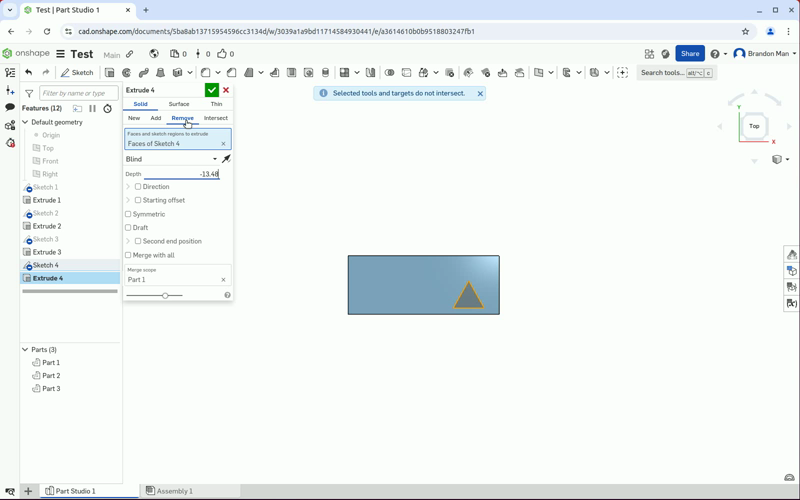
key(tab, 6)
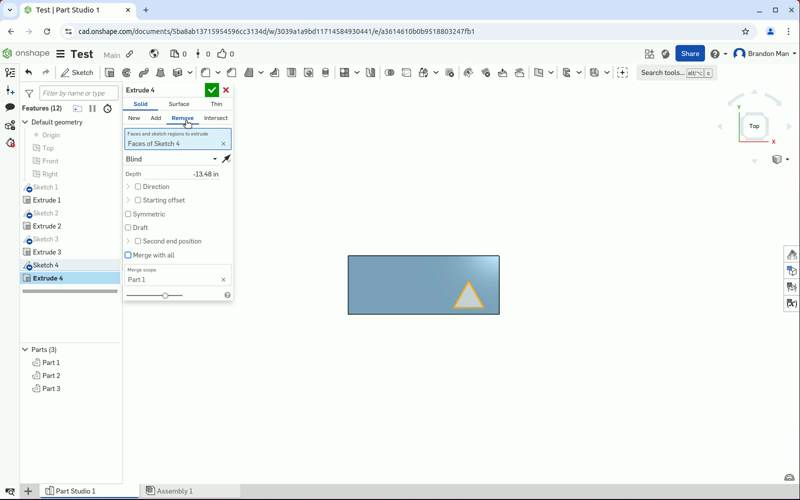
key(space)
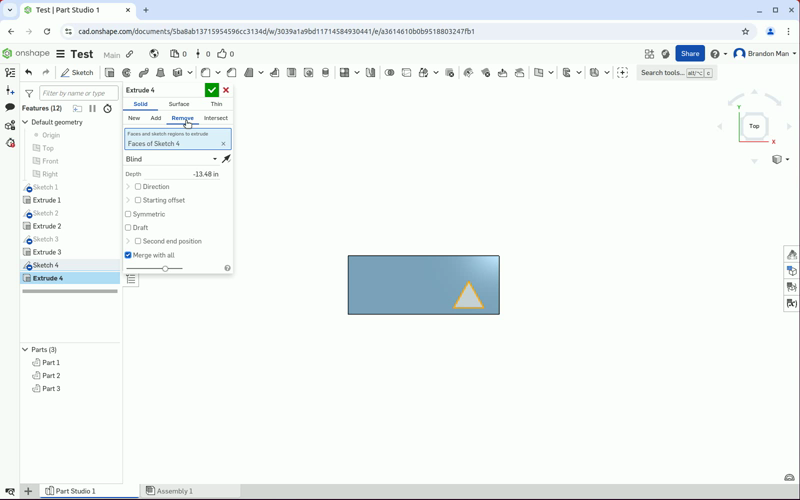
key(enter)
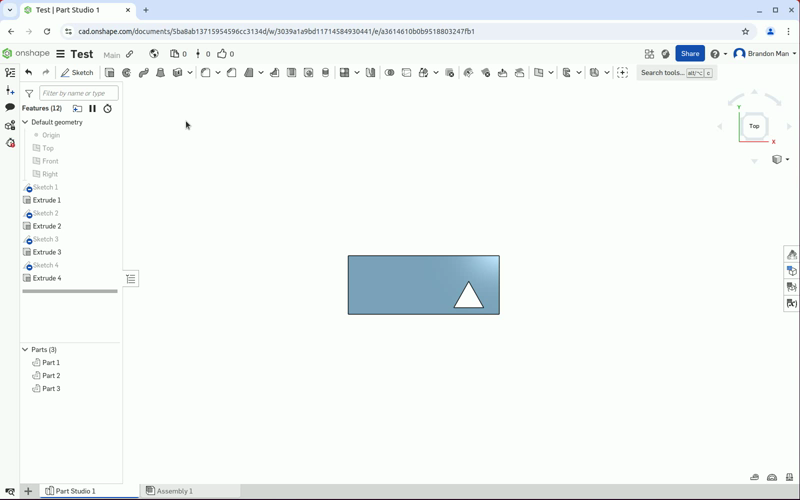
key(shift+h)
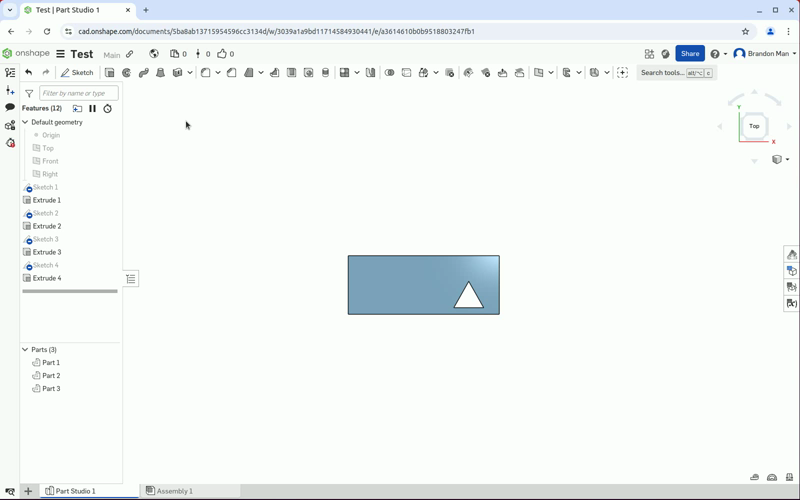
key(shift+h)
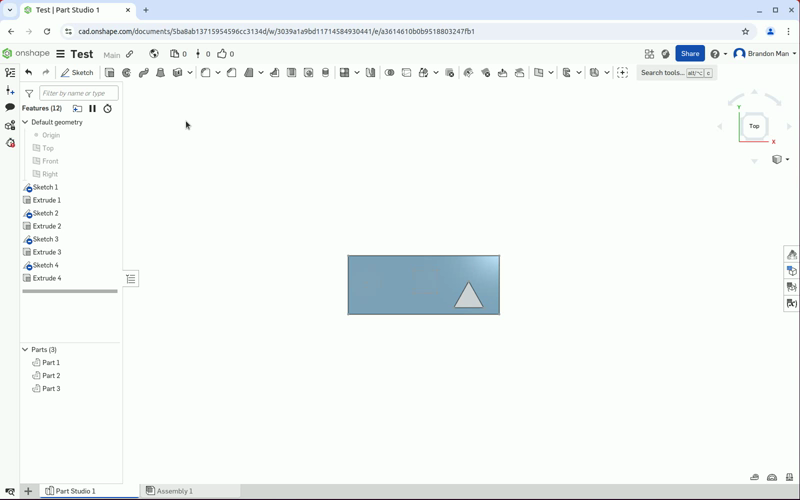
key(shift+7)
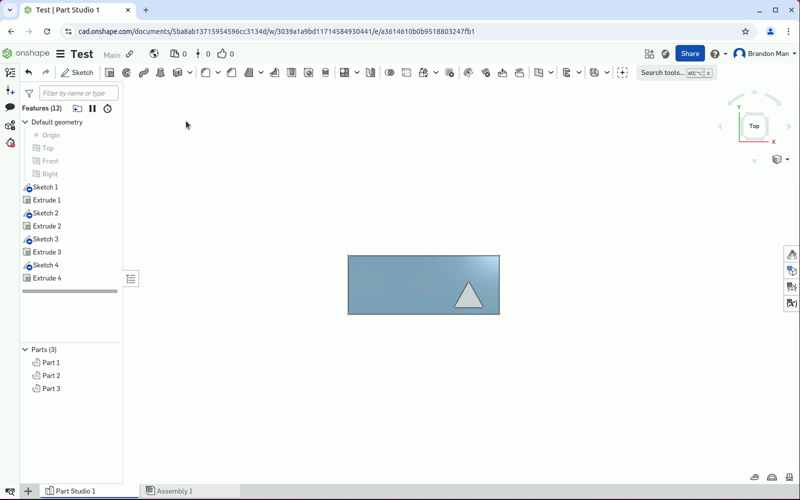
key(up, 3)
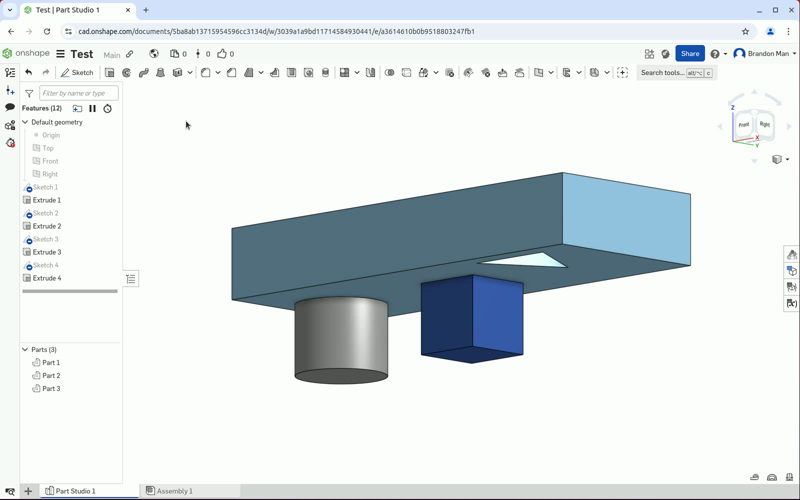
key(left, 3)
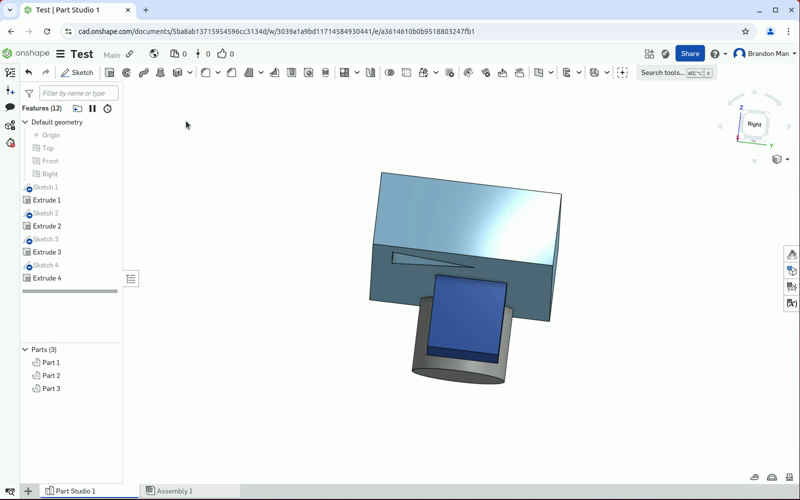
key(right, 3)
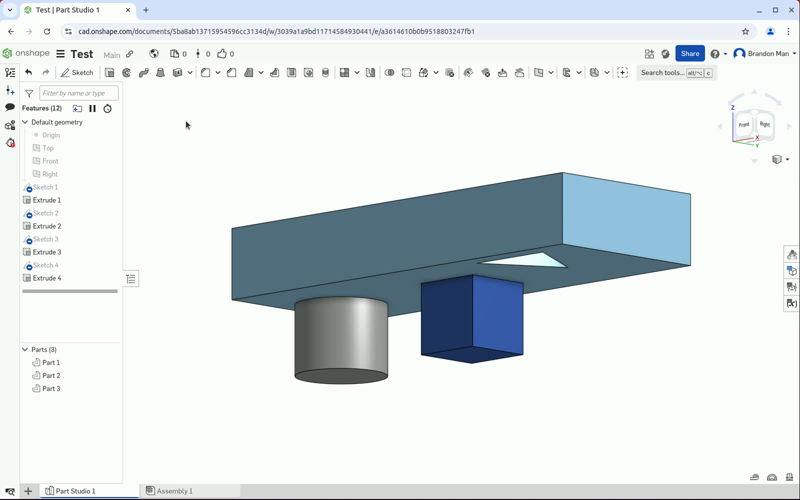
key(down, 3)
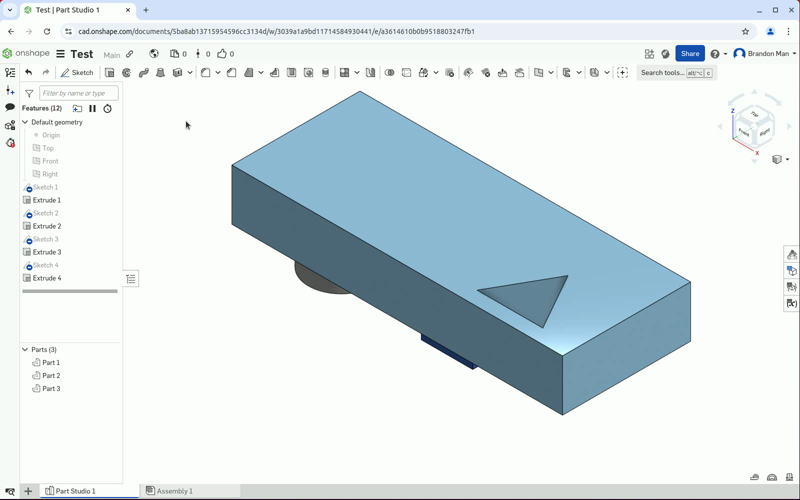
mouse_move(73, 189)
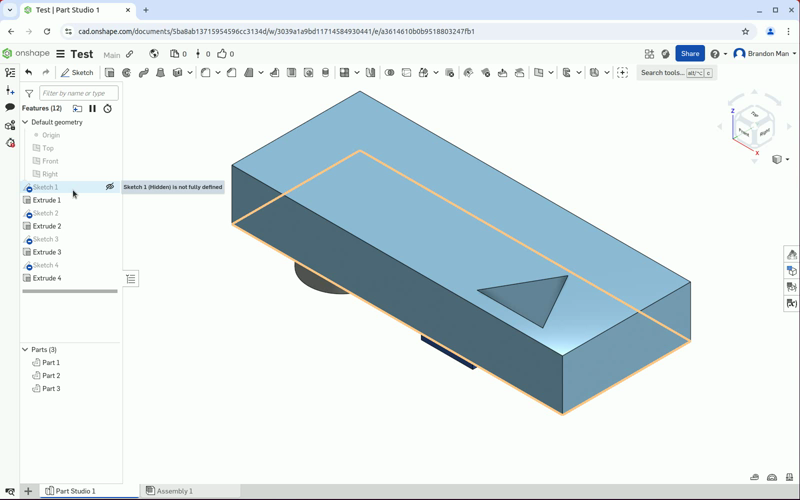
click(73, 189)